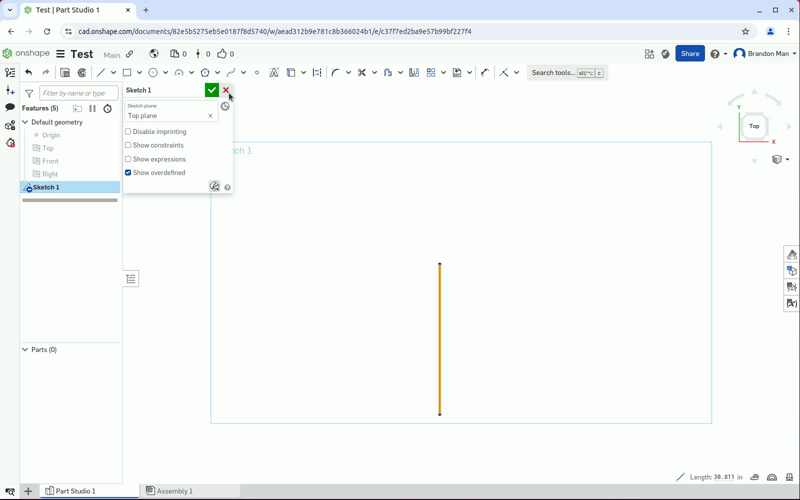
key(shift+h)
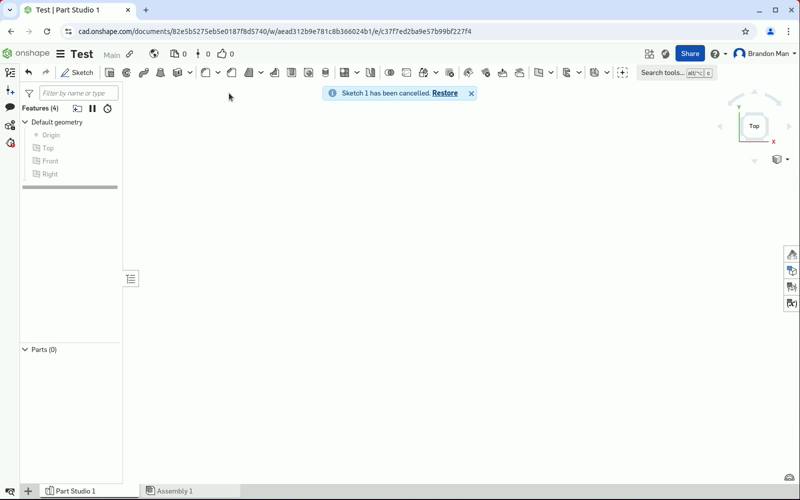
mouse_move(73, 352)
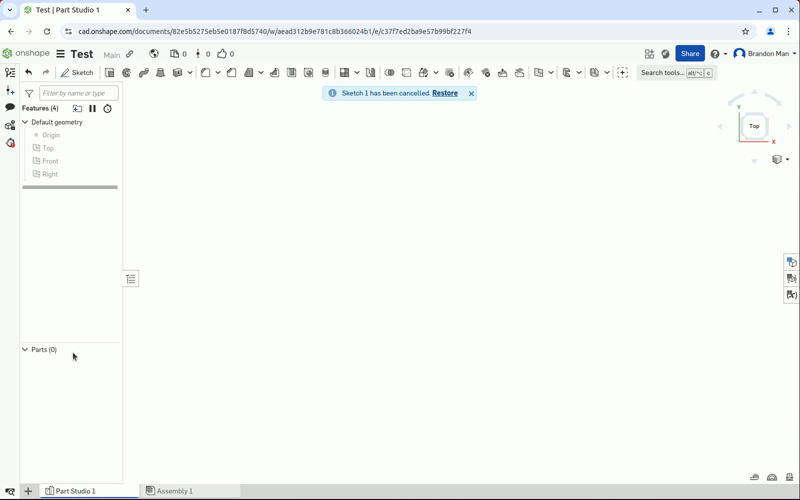
key(y)
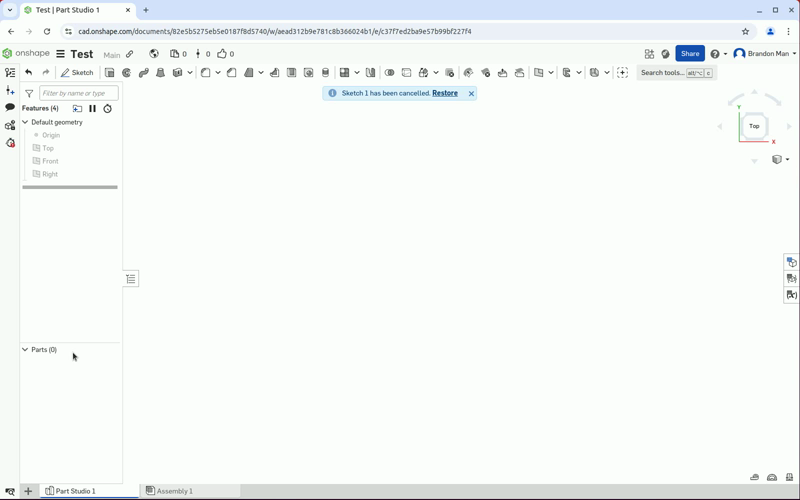
key(shift+p)
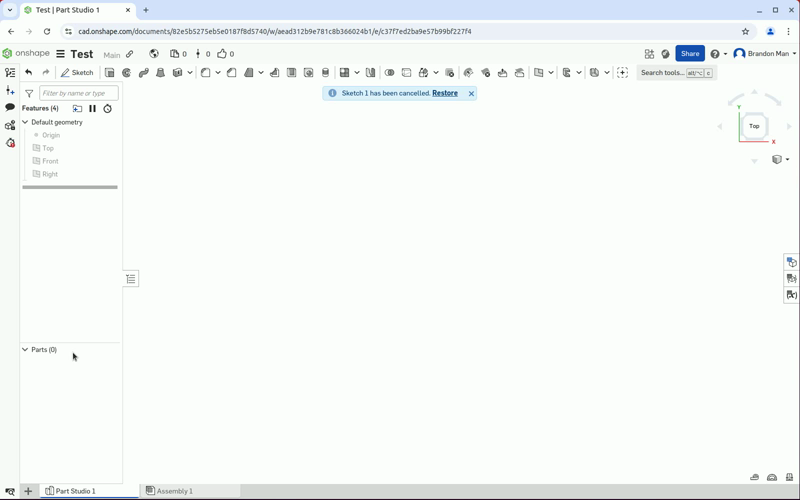
key(space)
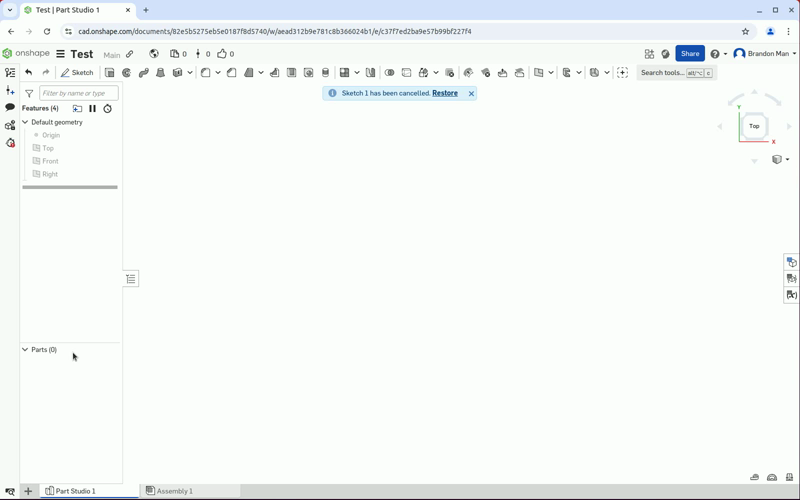
key_down(shift)
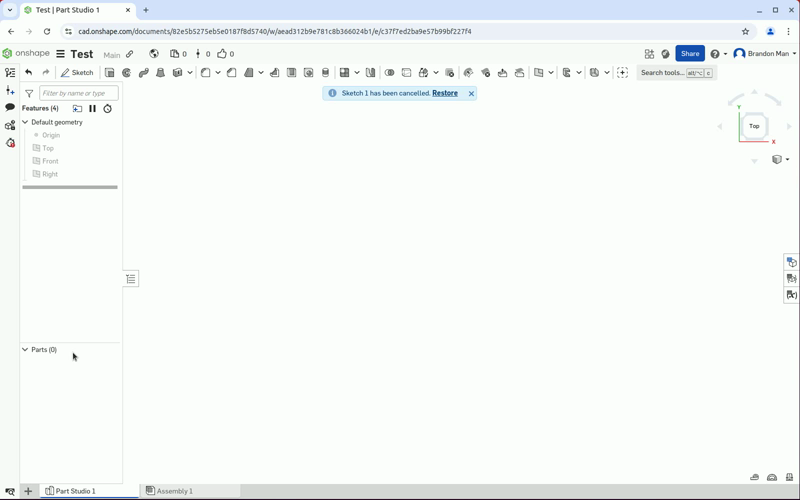
key(up)
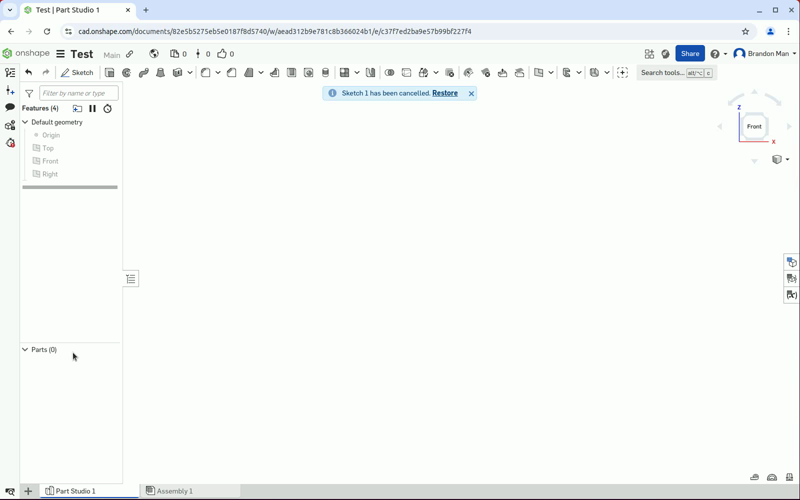
key_up(shift)
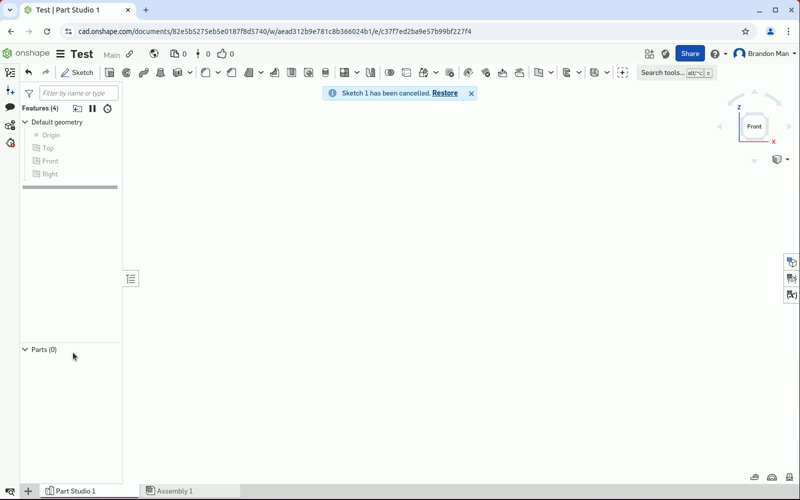
mouse_move(73, 352)
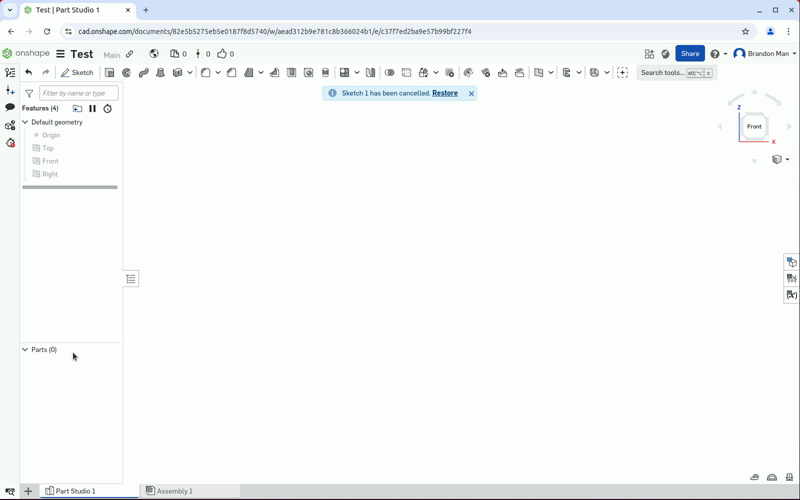
key(shift+y)
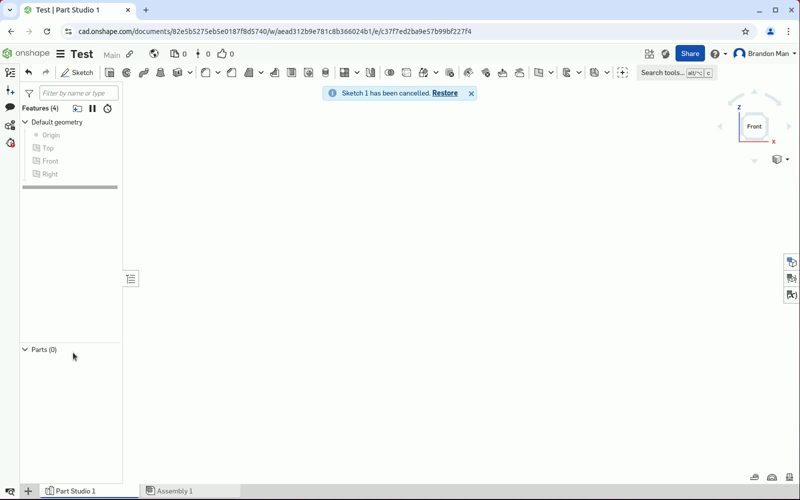
key(shift+s)
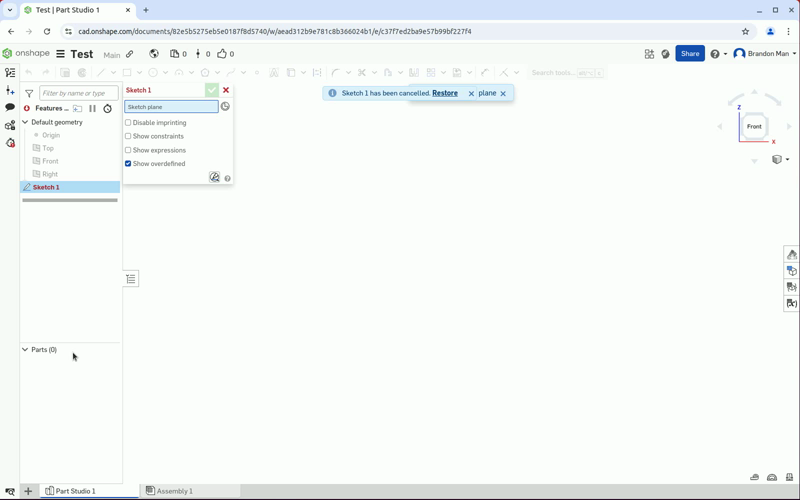
mouse_move(73, 163)
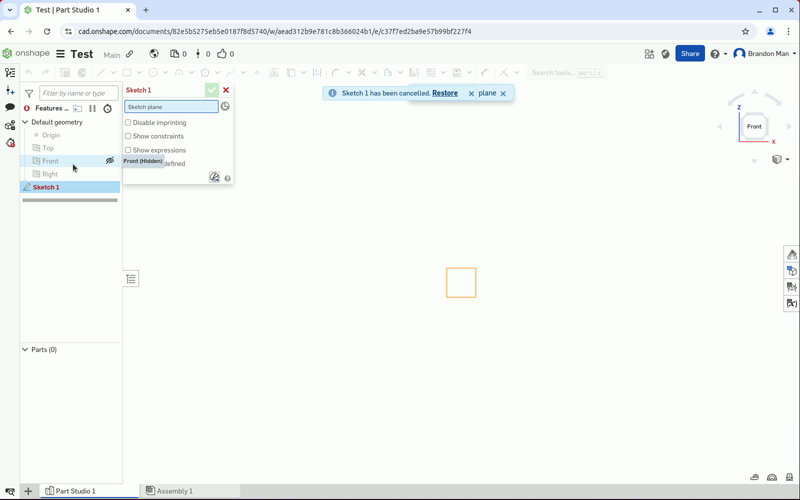
click(73, 163)
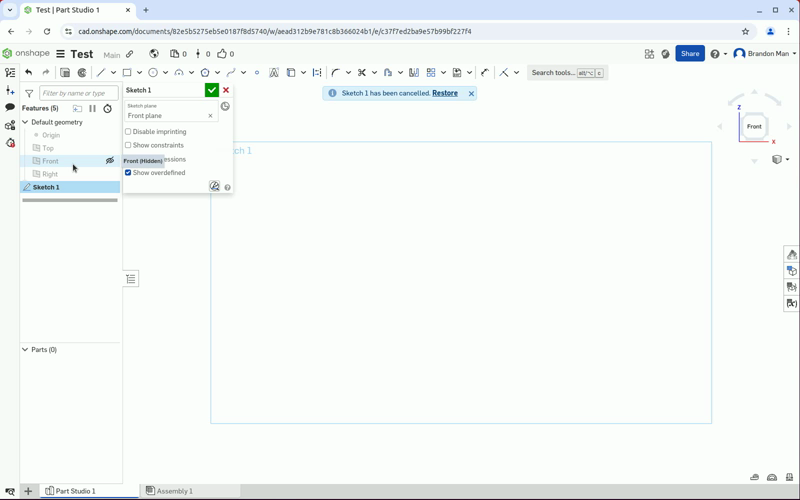
mouse_move(73, 352)
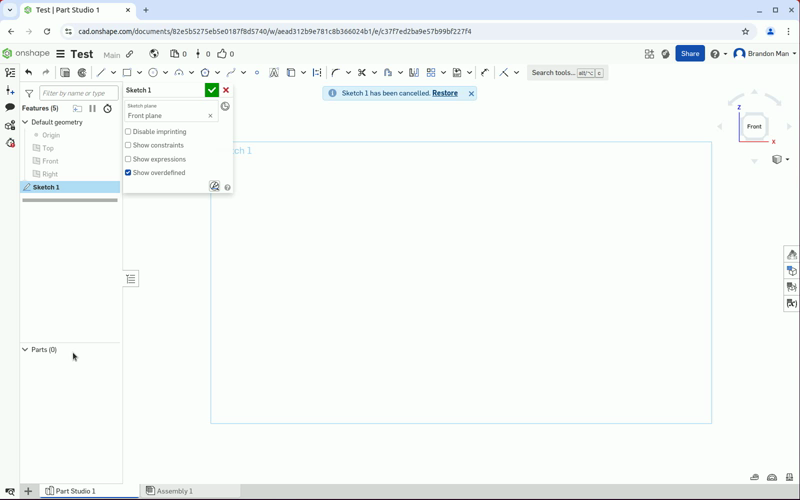
key(y)
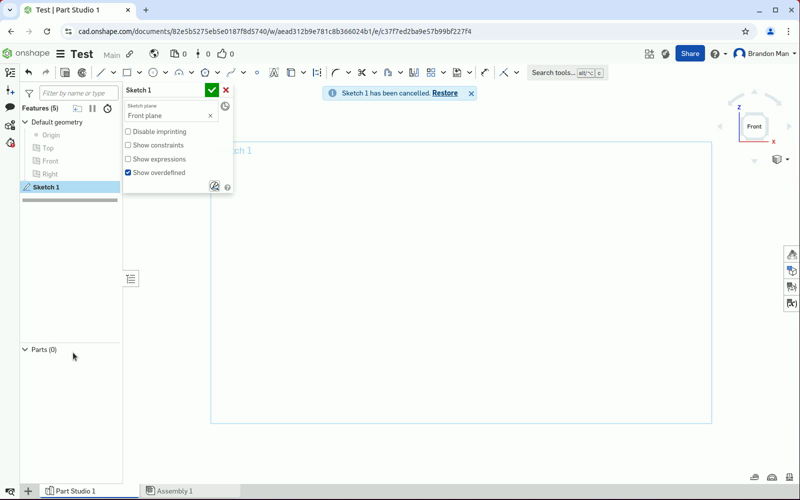
key(a)
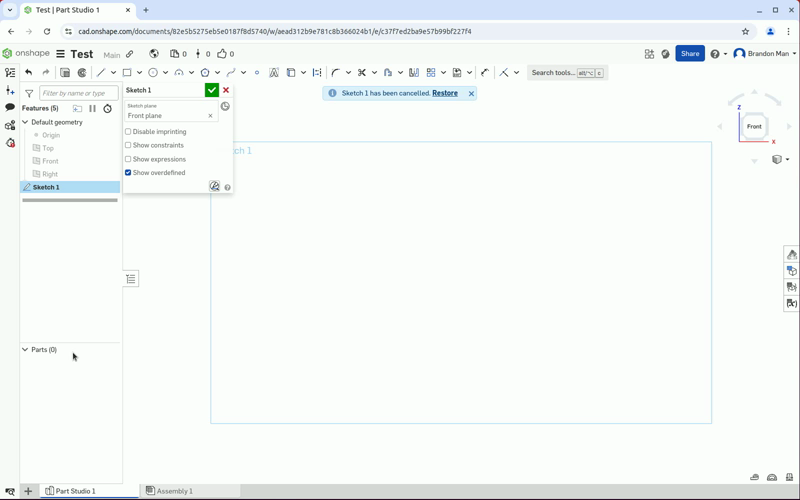
key_down(shift)
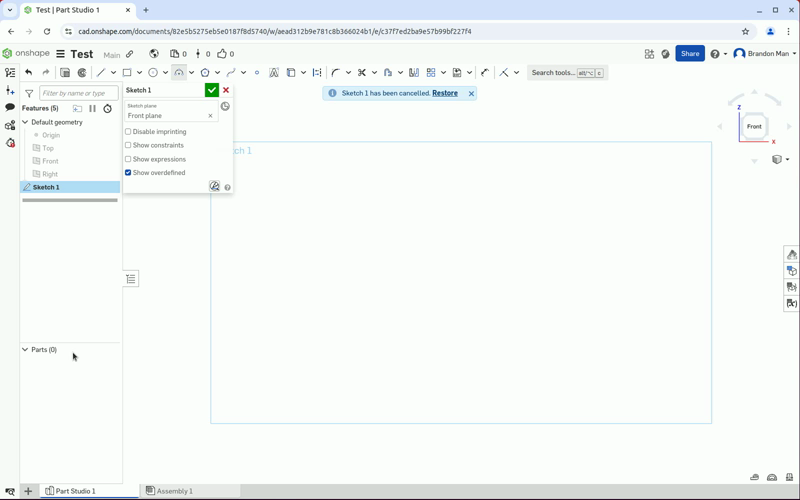
mouse_move(446, 381)
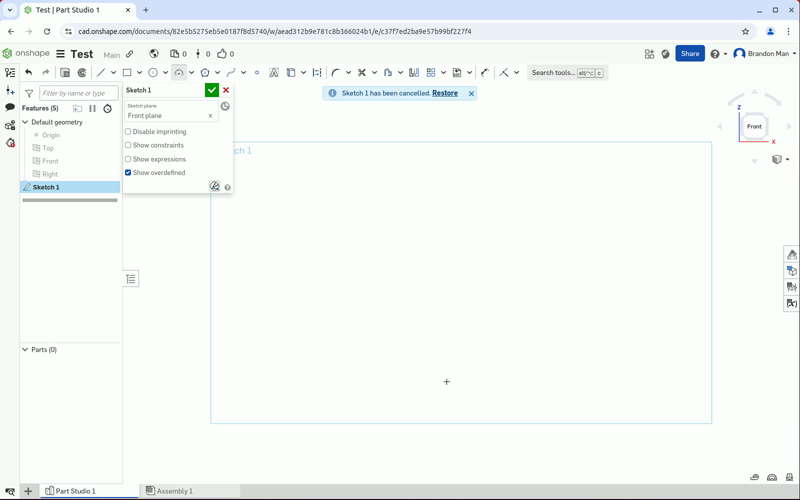
click(446, 381)
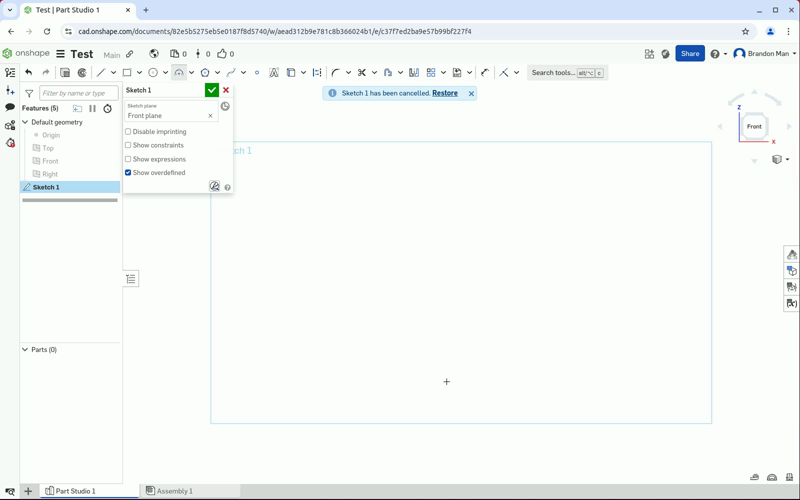
key_up(shift)
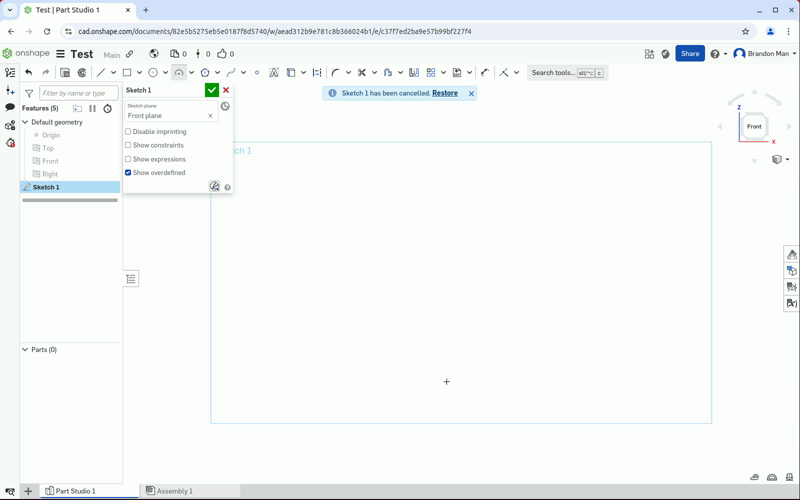
key_down(shift)
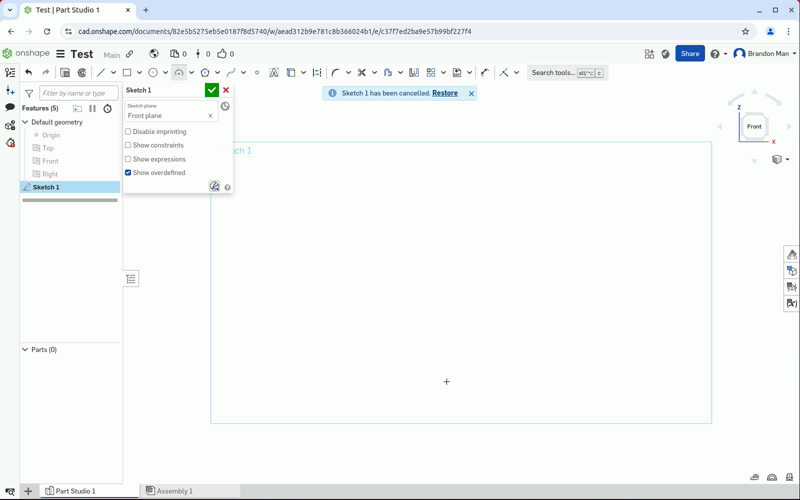
mouse_move(473, 381)
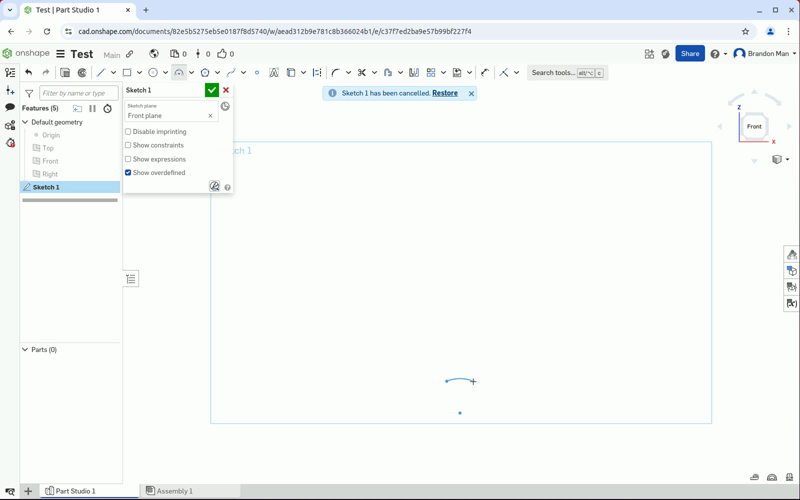
click(473, 381)
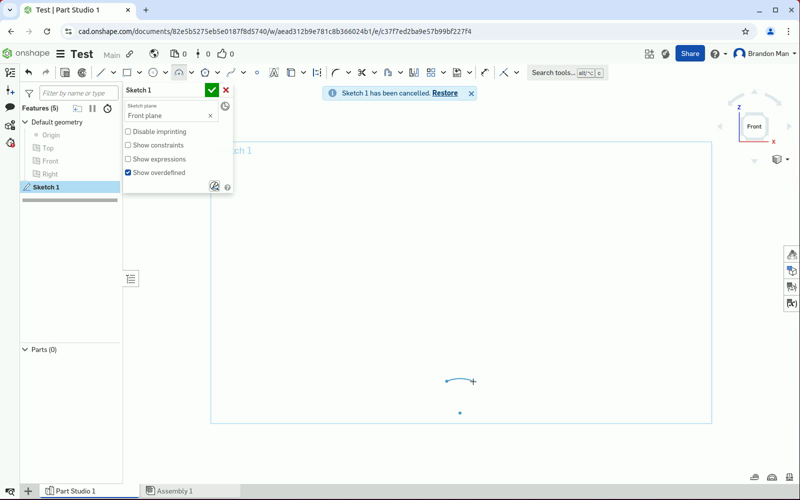
mouse_move(459, 394)
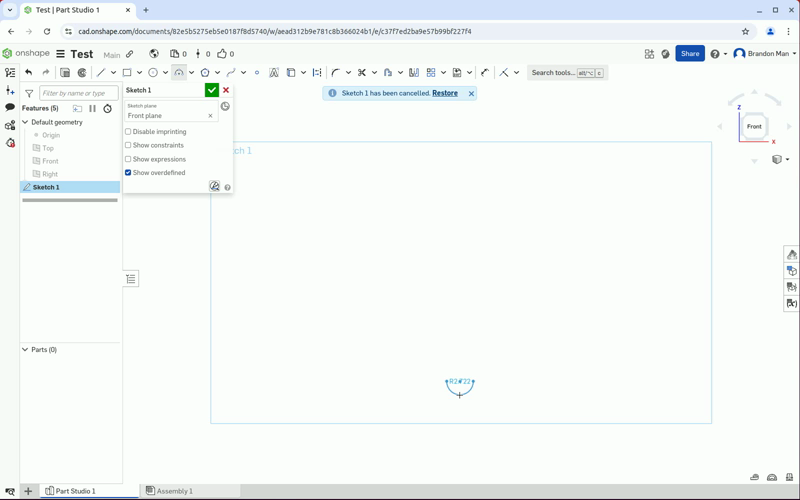
click(459, 394)
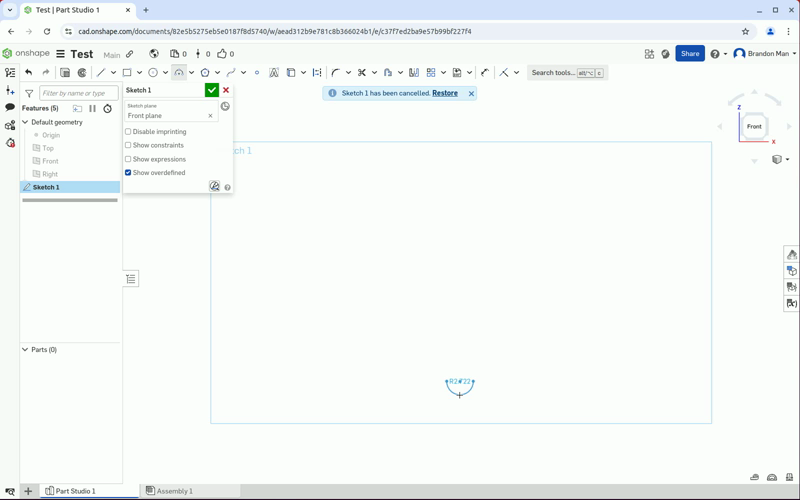
key_up(shift)
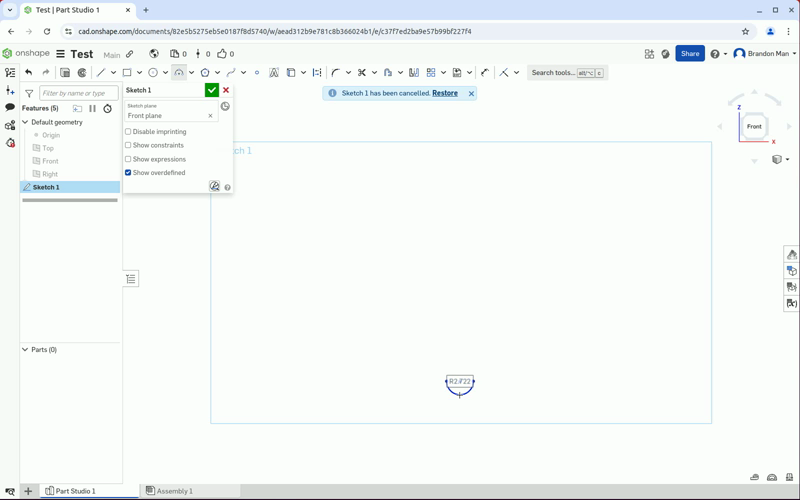
key(esc)
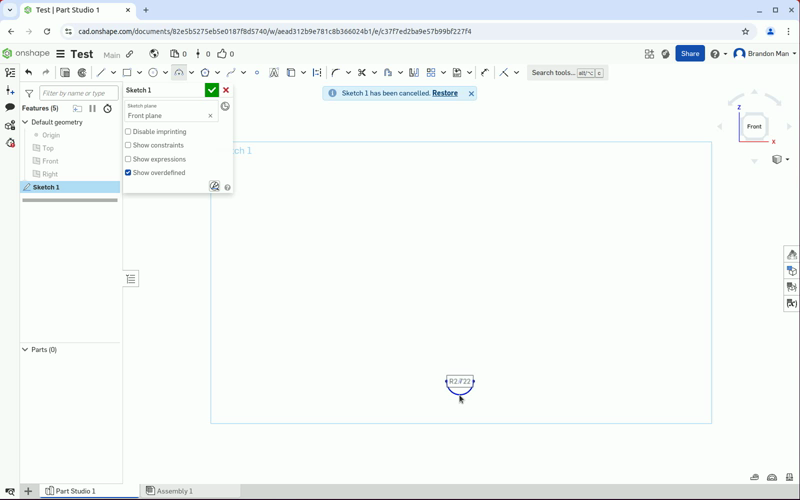
key(l)
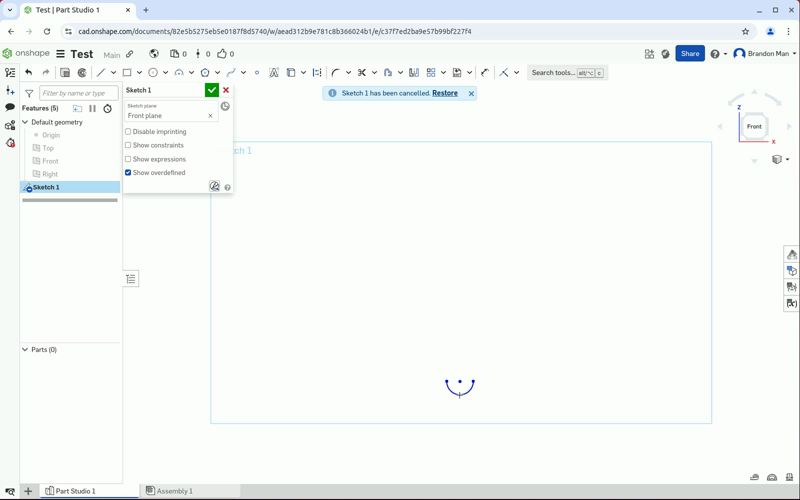
mouse_move(473, 381)
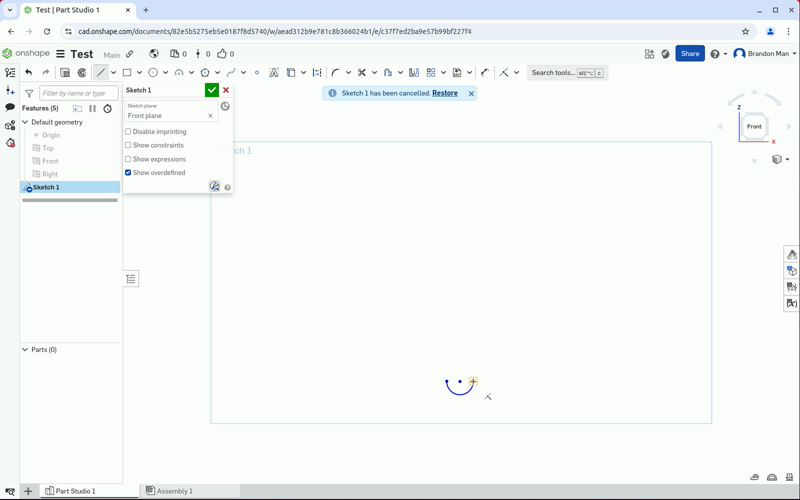
click(473, 381)
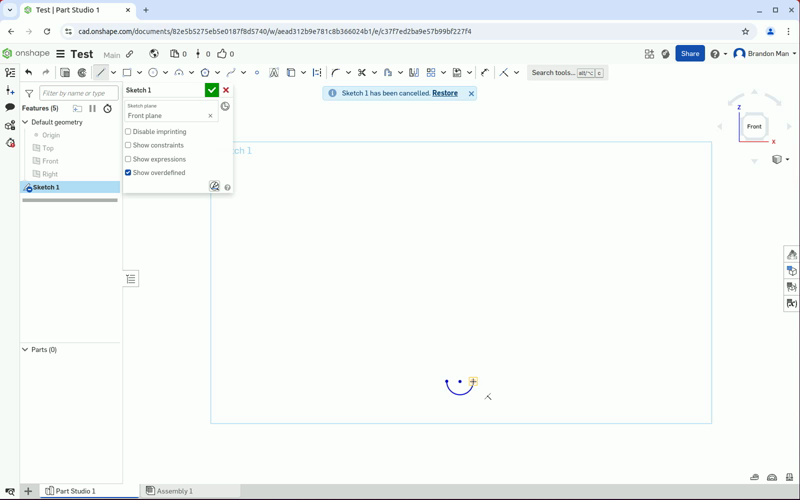
key_down(shift)
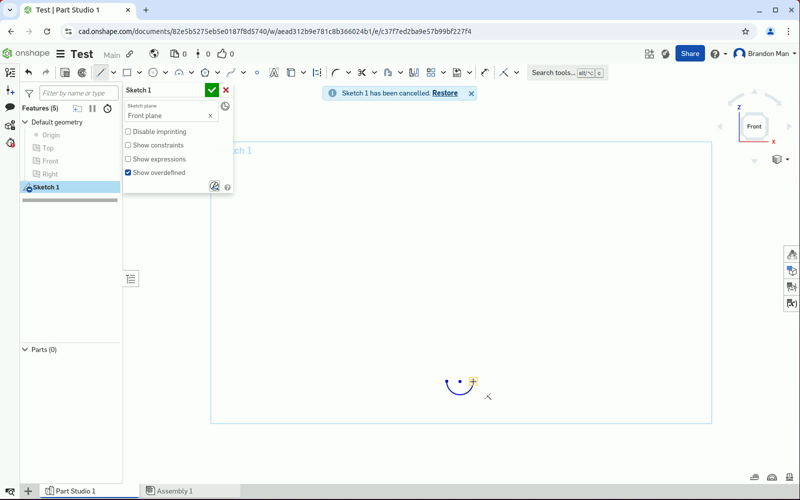
mouse_move(473, 284)
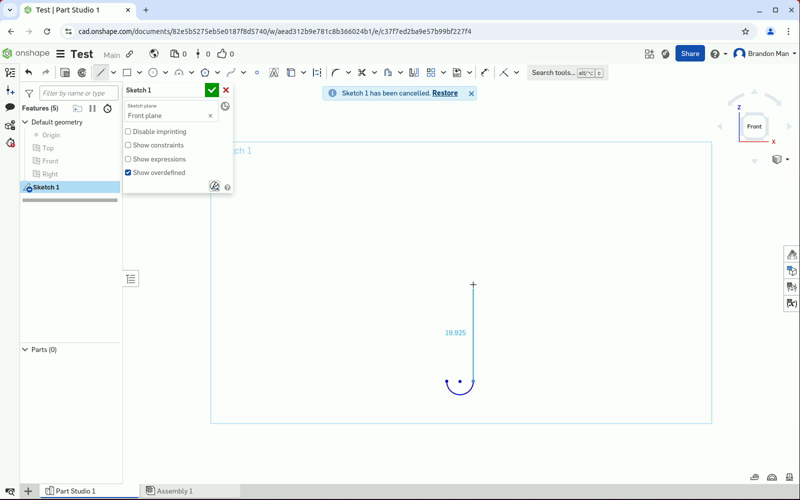
click(473, 284)
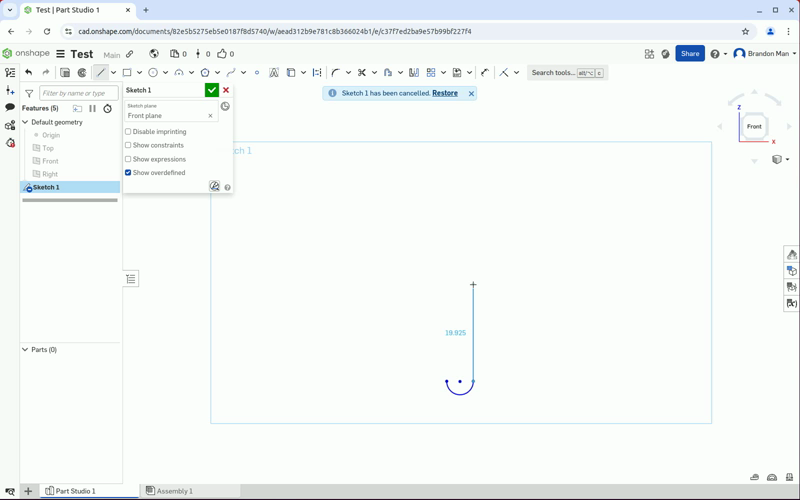
key_up(shift)
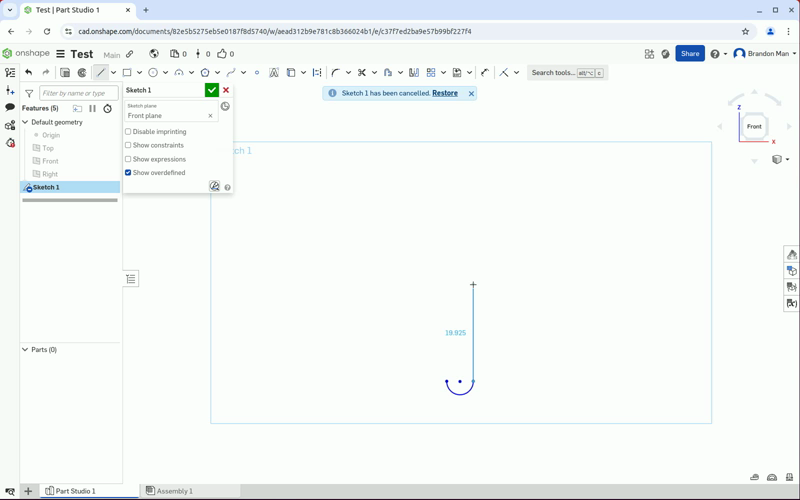
key_down(shift)
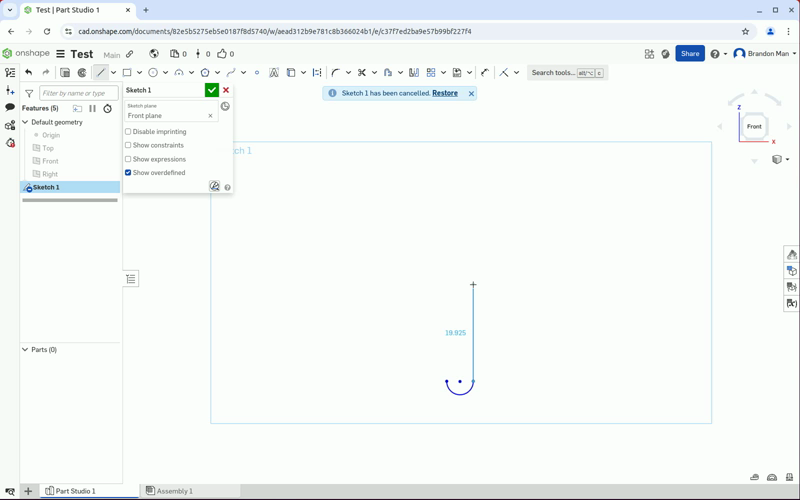
mouse_move(473, 184)
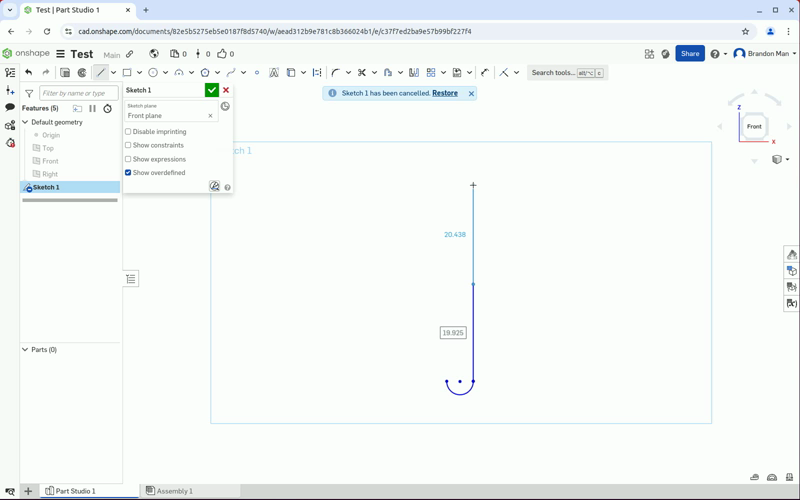
click(473, 184)
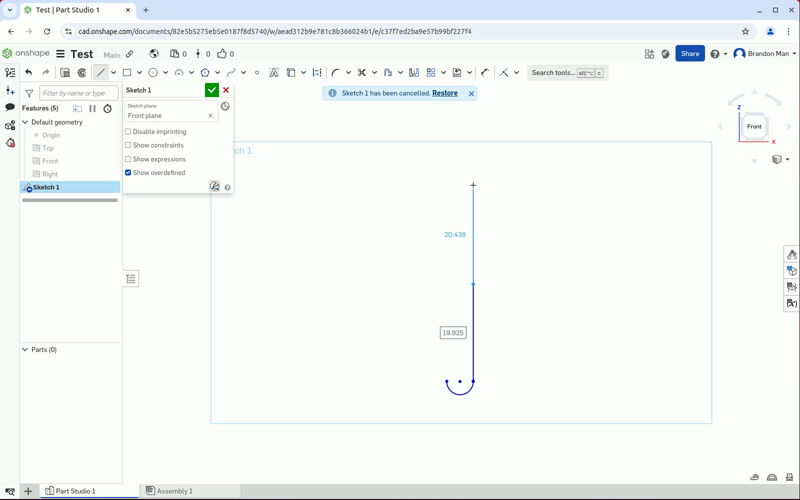
key_up(shift)
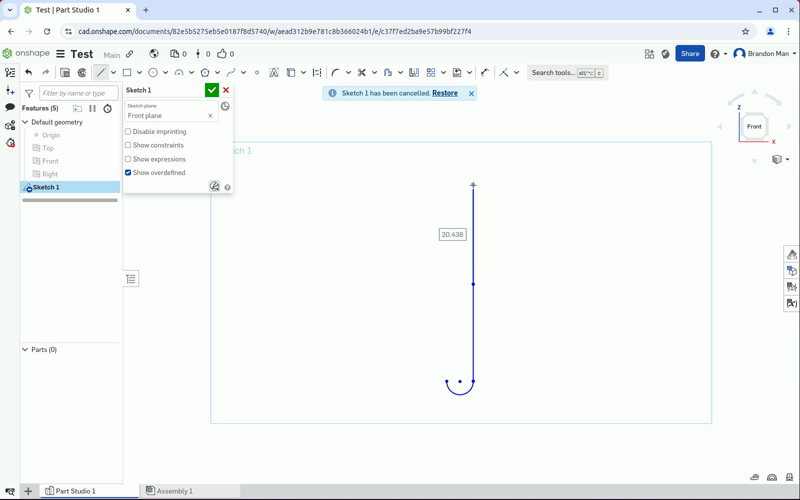
key(esc)
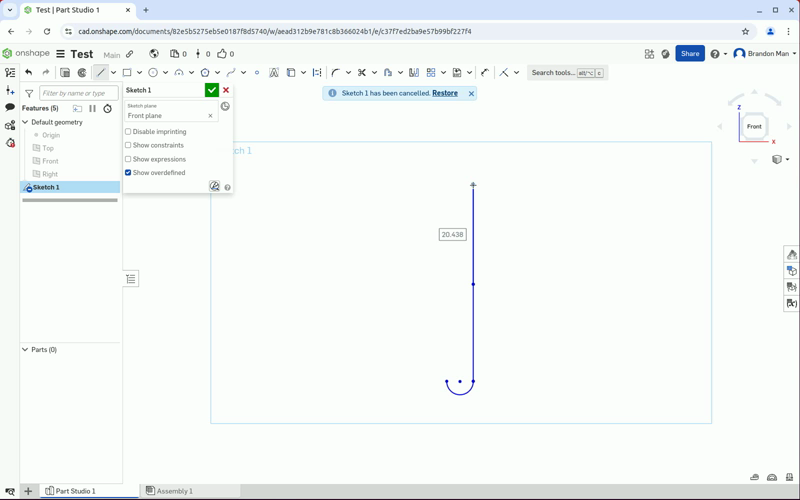
key(a)
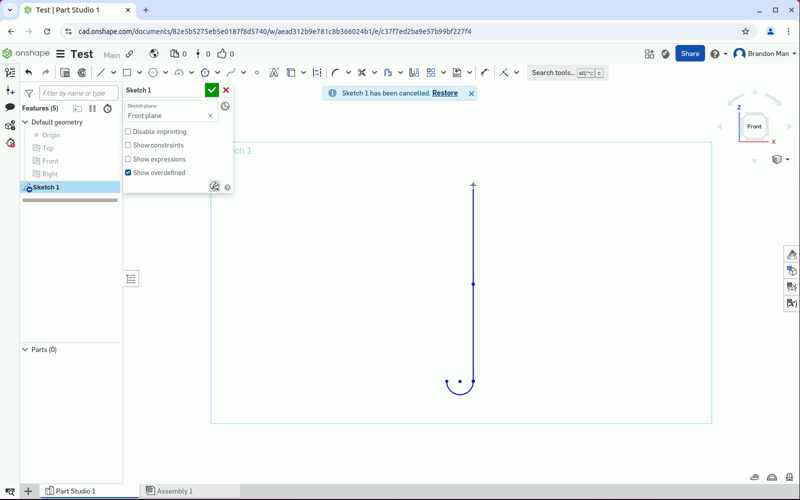
mouse_move(473, 184)
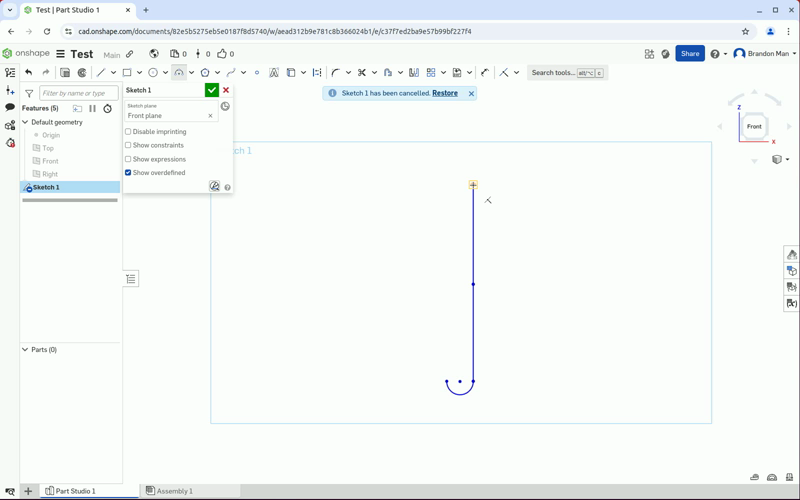
click(473, 184)
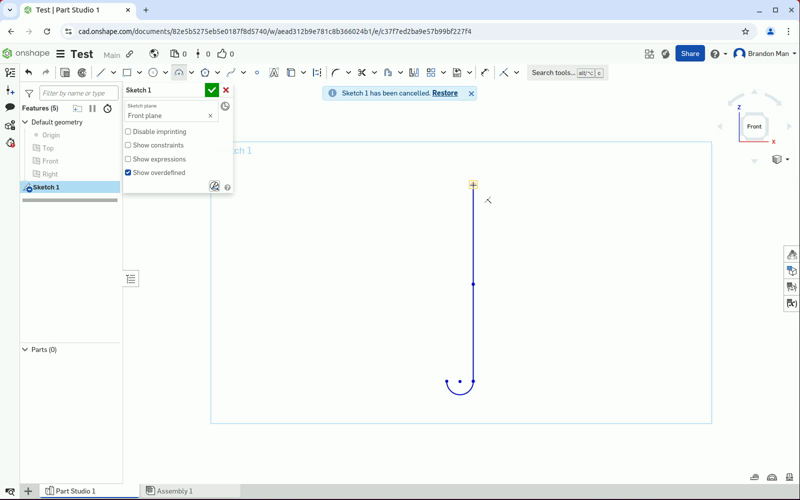
key_down(shift)
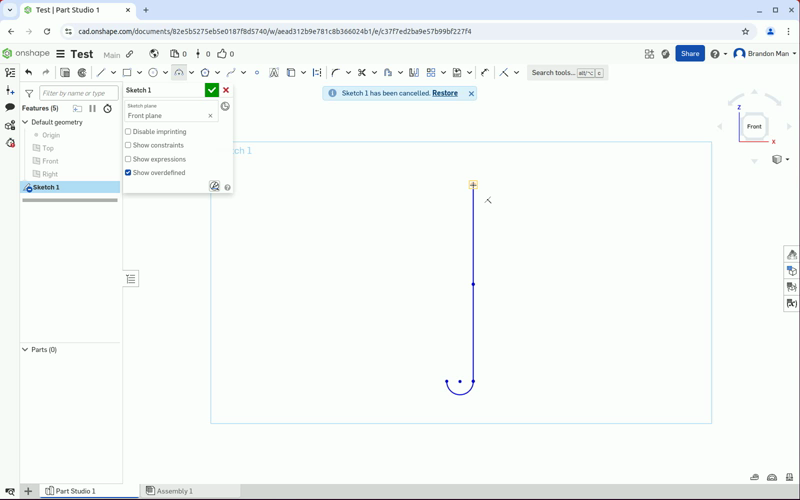
mouse_move(446, 184)
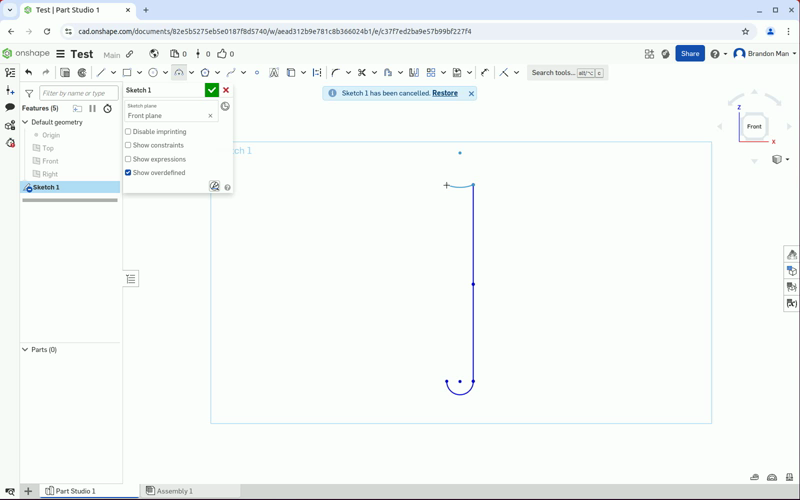
click(446, 184)
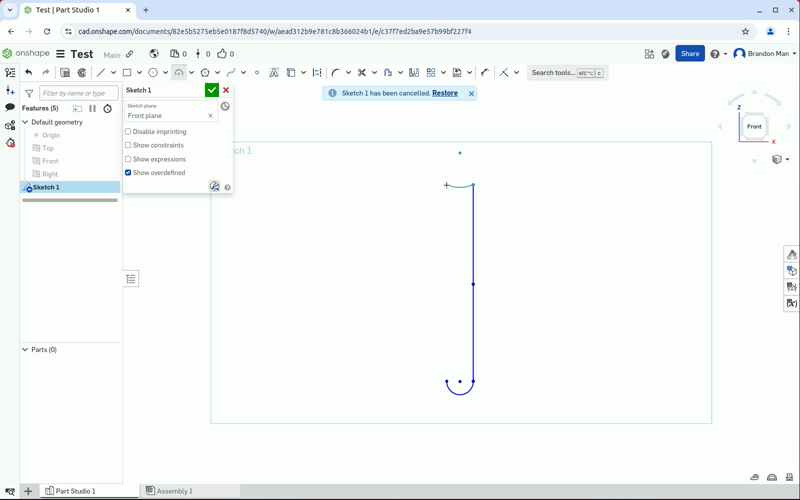
mouse_move(459, 171)
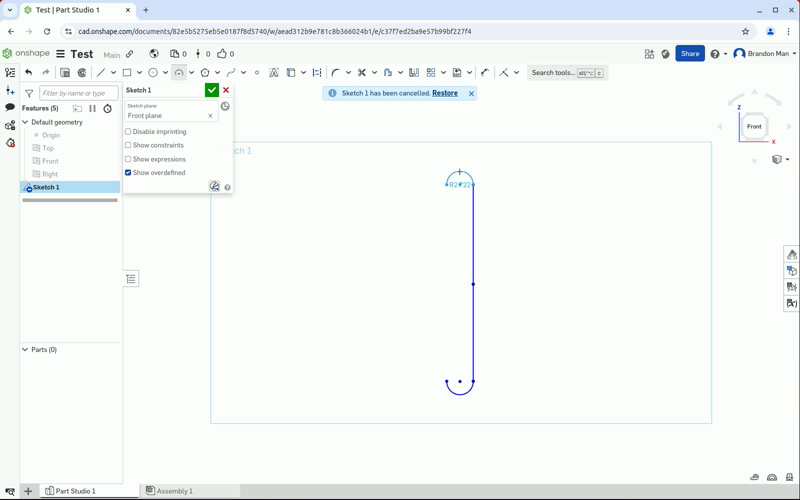
click(459, 171)
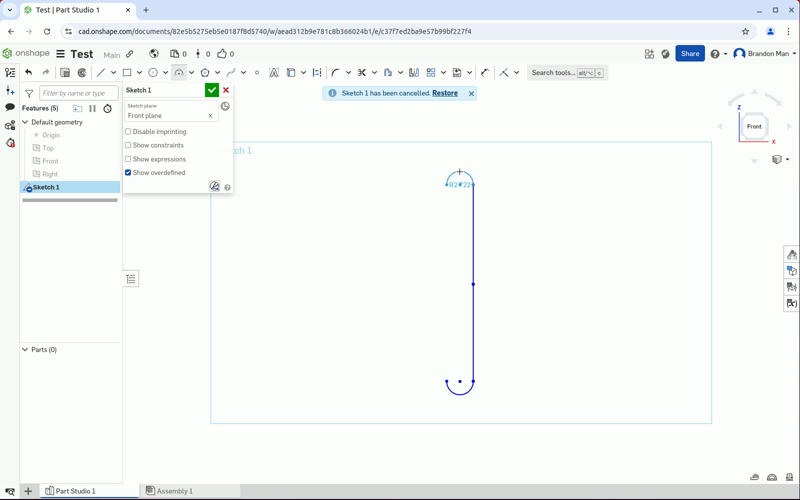
key_up(shift)
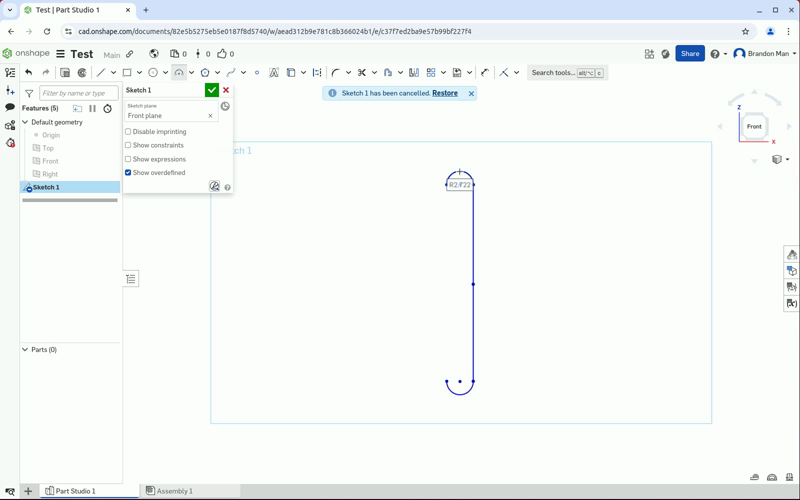
key(esc)
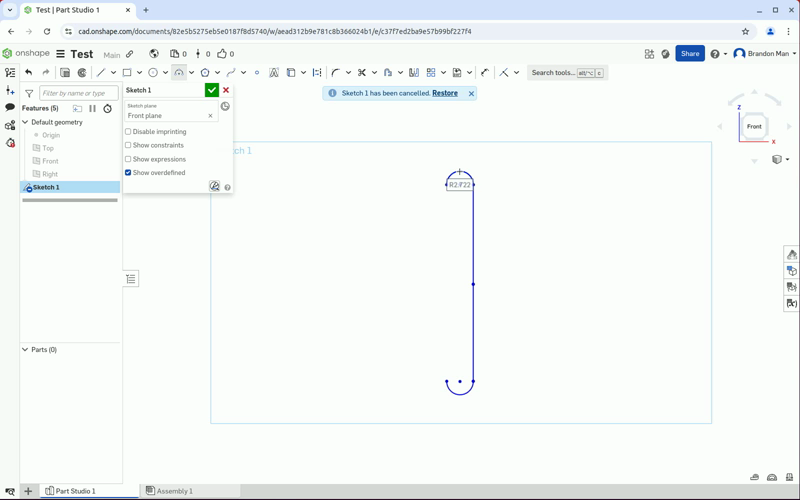
key(l)
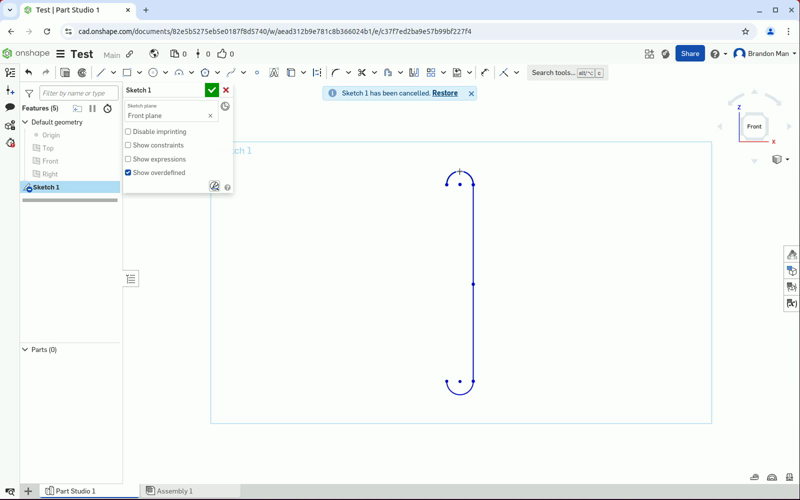
mouse_move(446, 184)
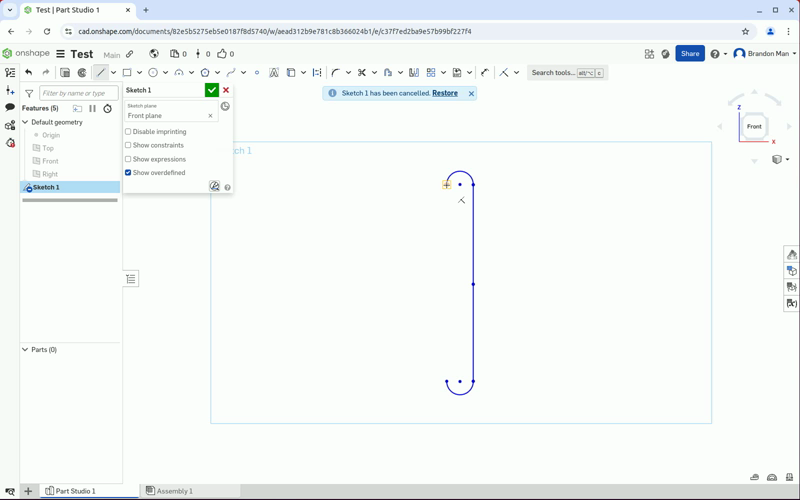
click(446, 184)
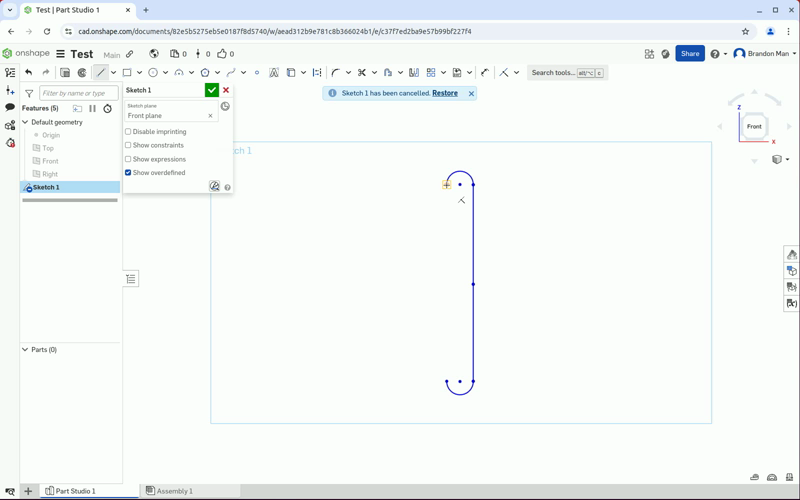
key_down(shift)
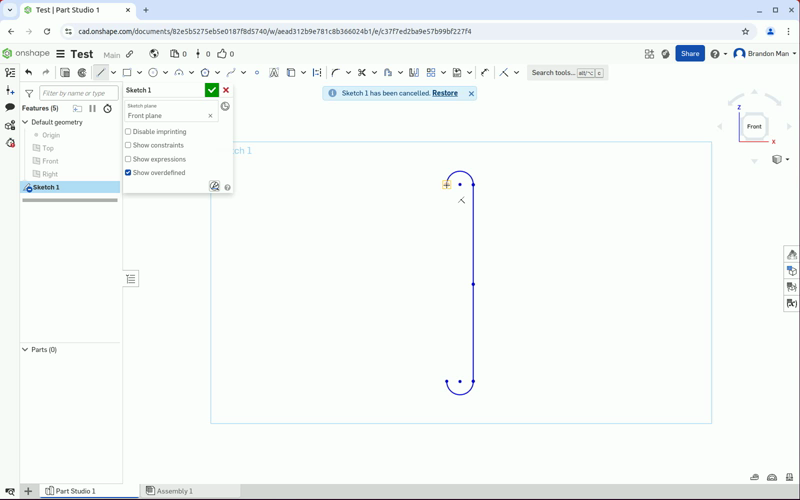
mouse_move(446, 284)
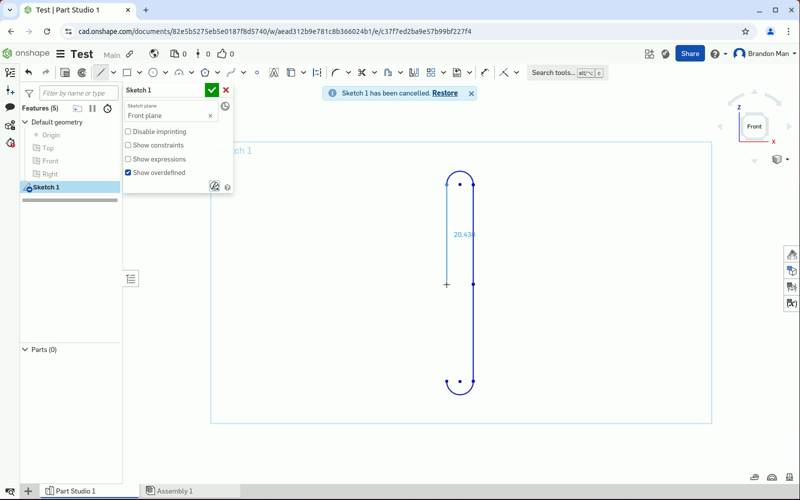
click(446, 284)
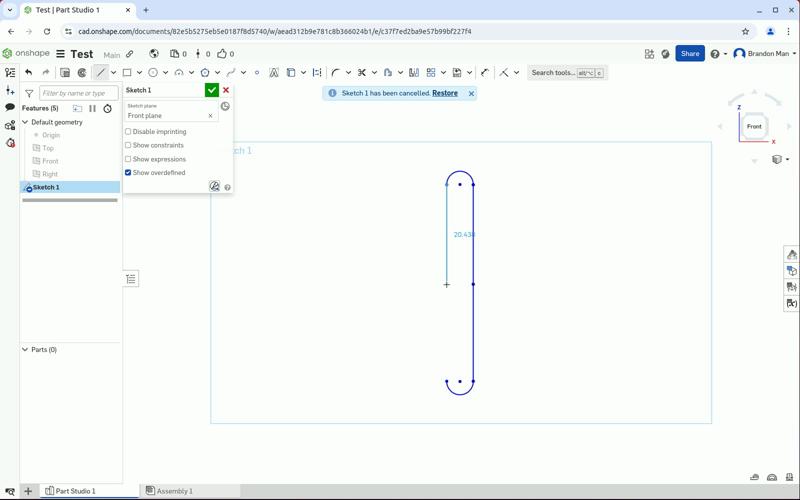
key_up(shift)
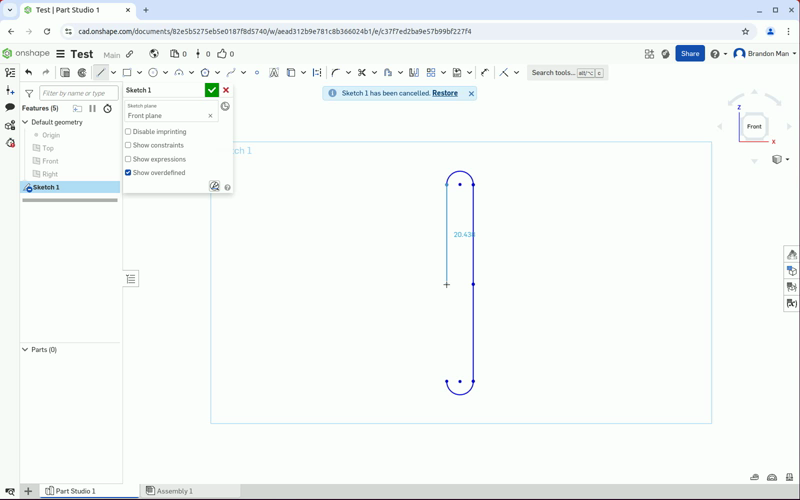
key_down(shift)
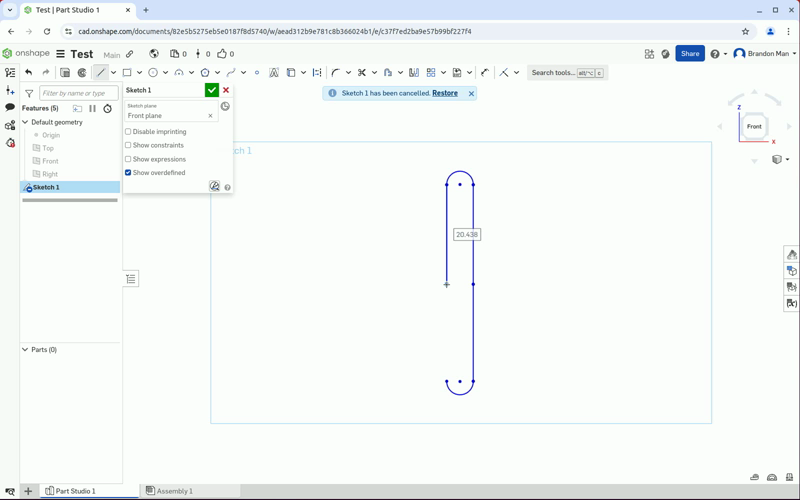
mouse_move(446, 381)
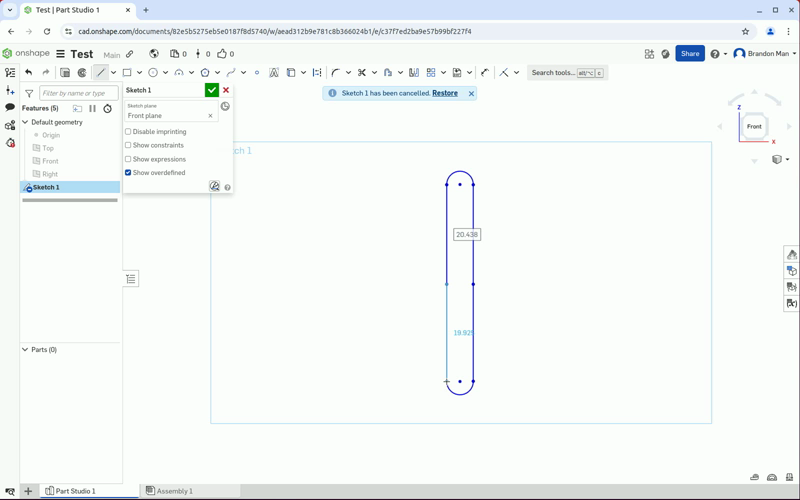
key_up(shift)
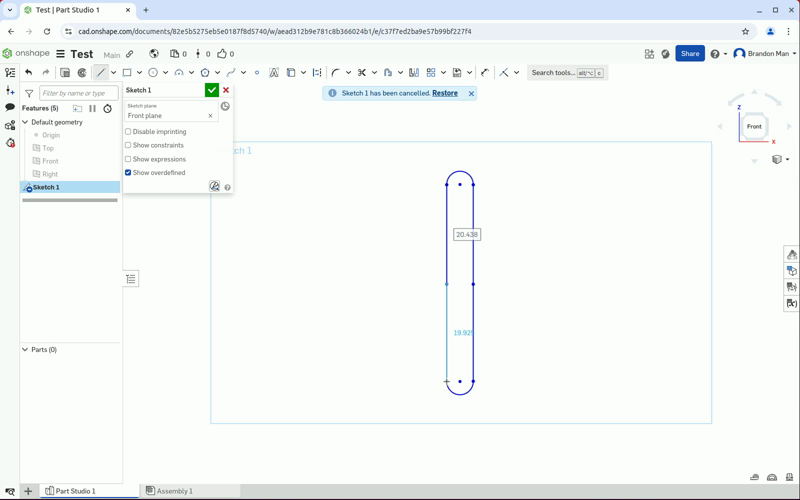
click(446, 381)
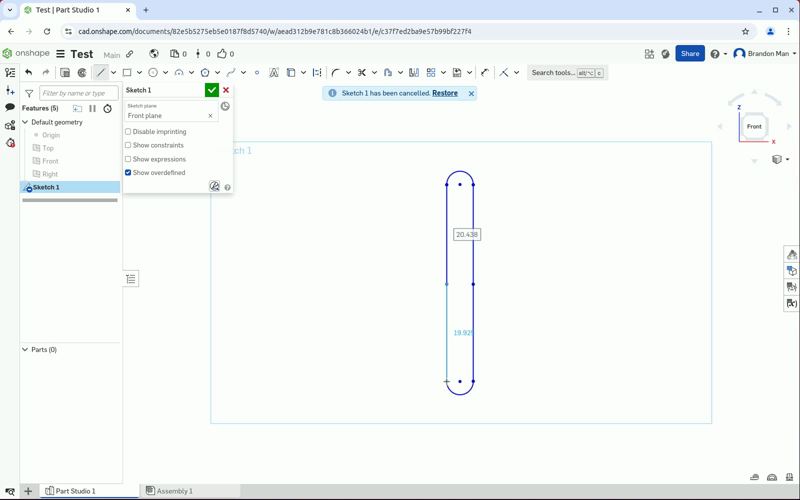
key(esc)
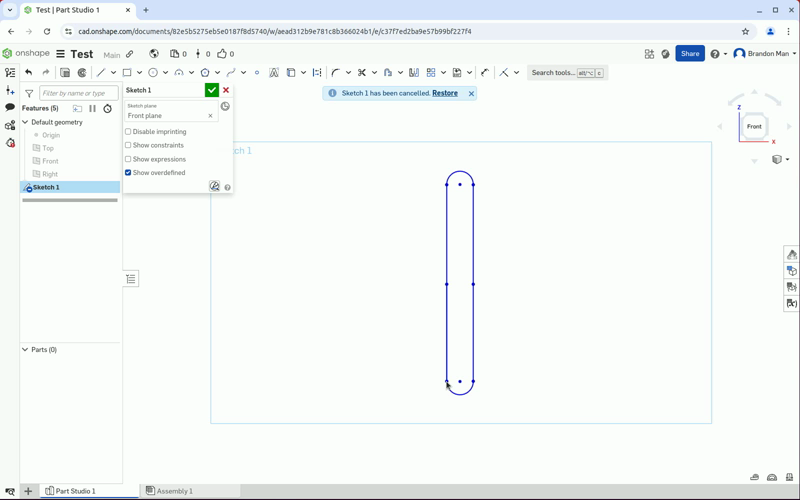
key(c)
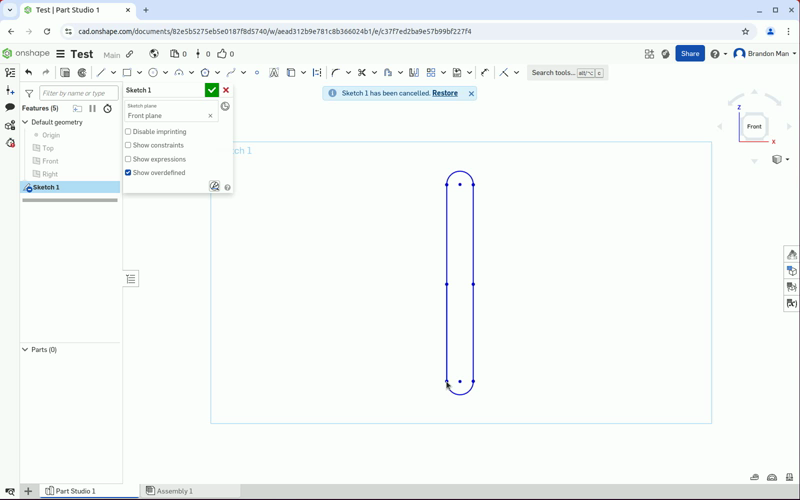
key_down(shift)
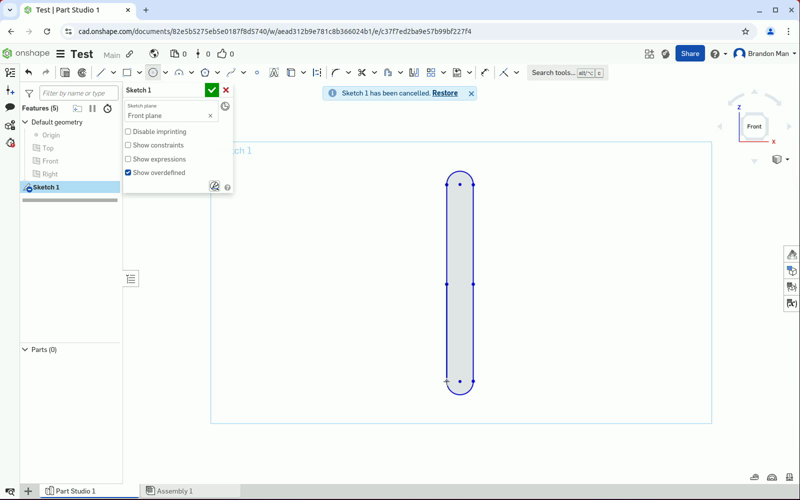
mouse_move(459, 381)
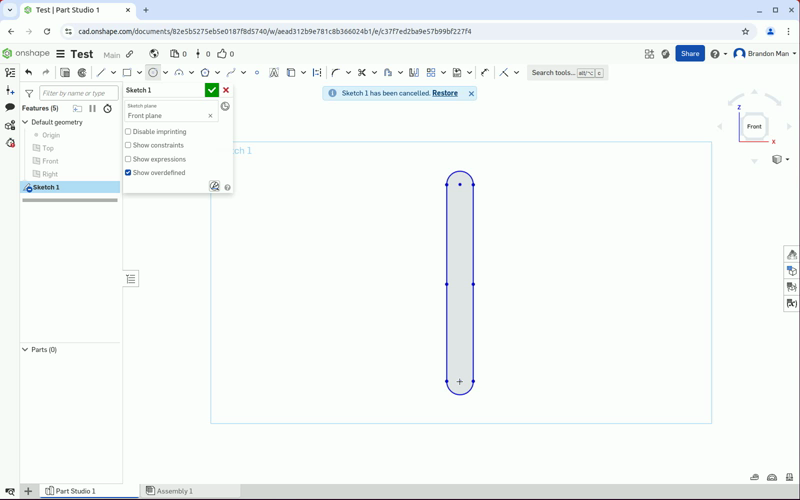
click(459, 381)
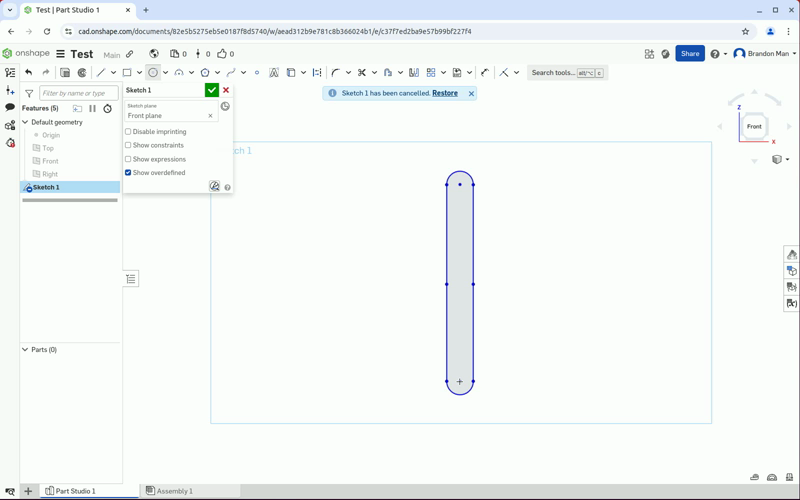
key_up(shift)
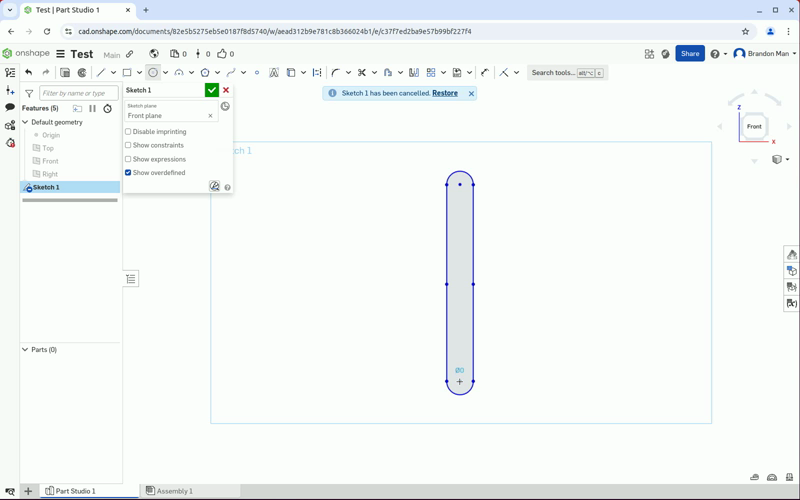
mouse_move(468, 381)
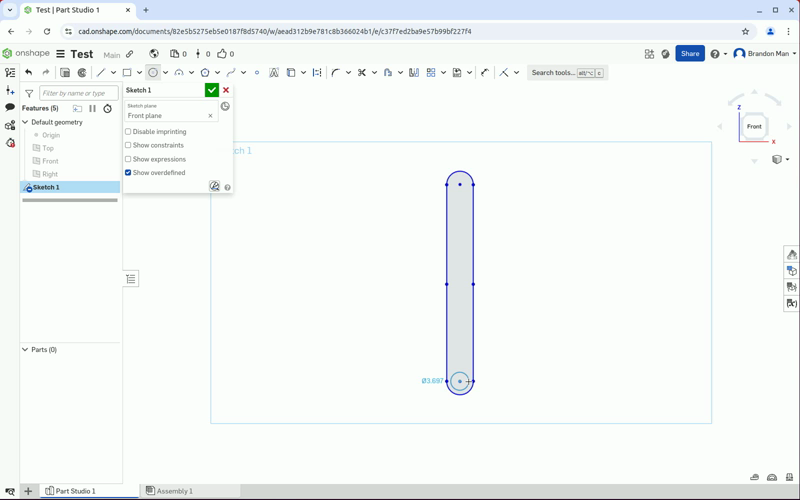
click(468, 381)
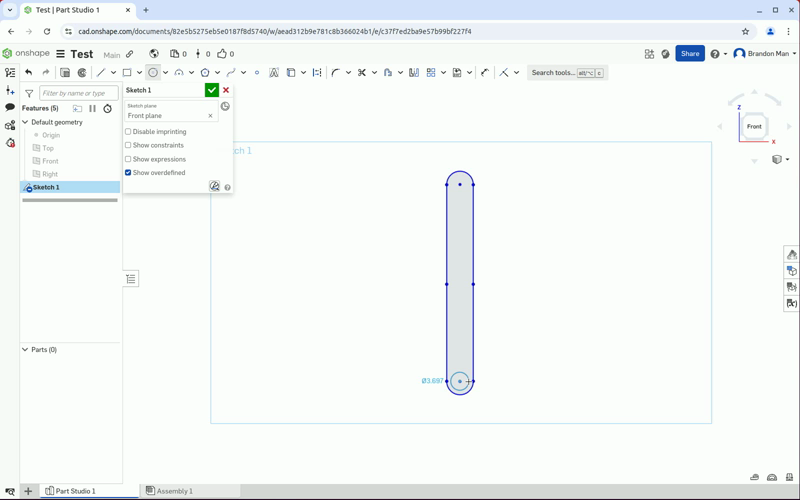
key(esc)
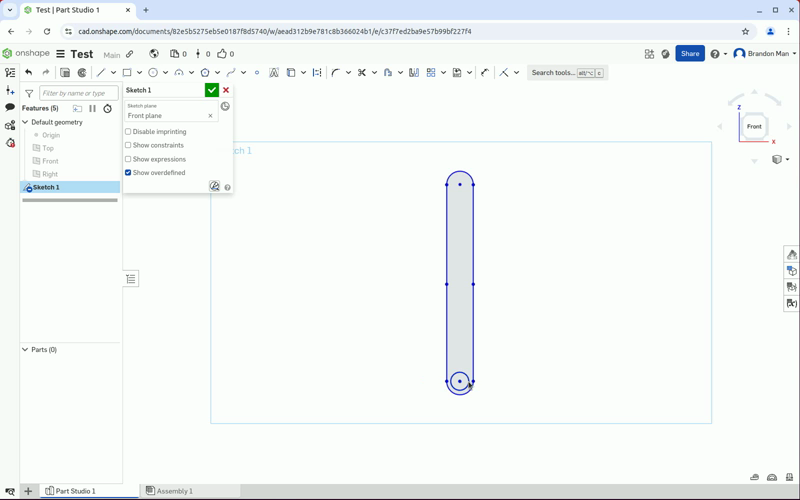
key(c)
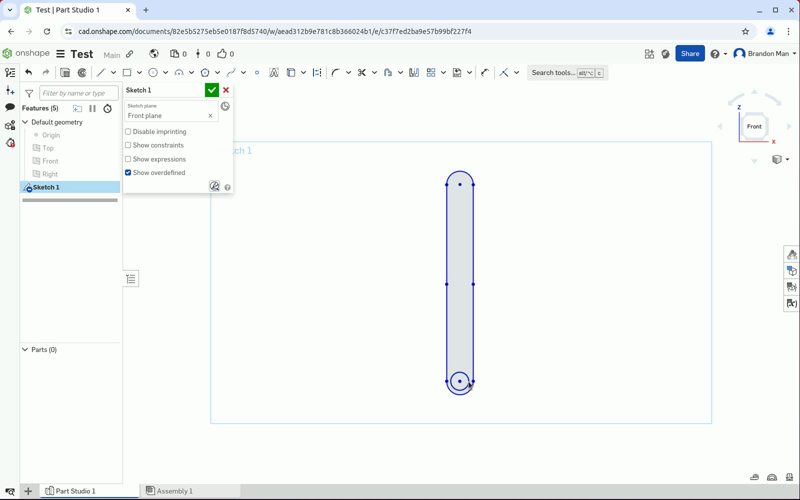
key_down(shift)
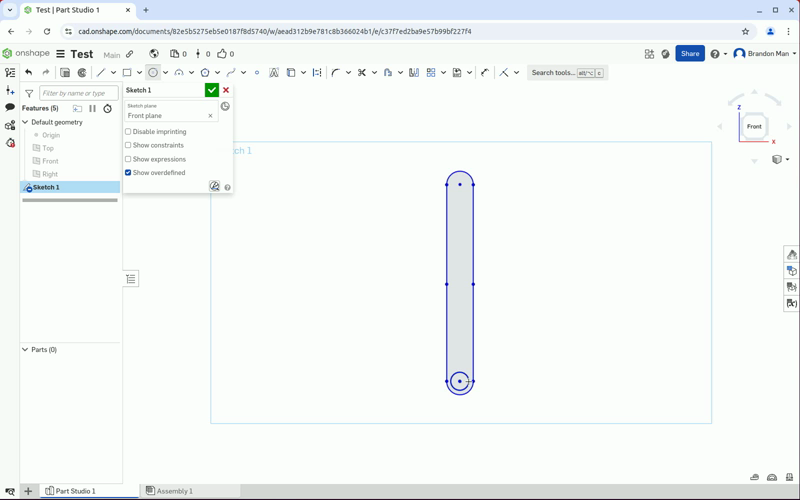
mouse_move(459, 184)
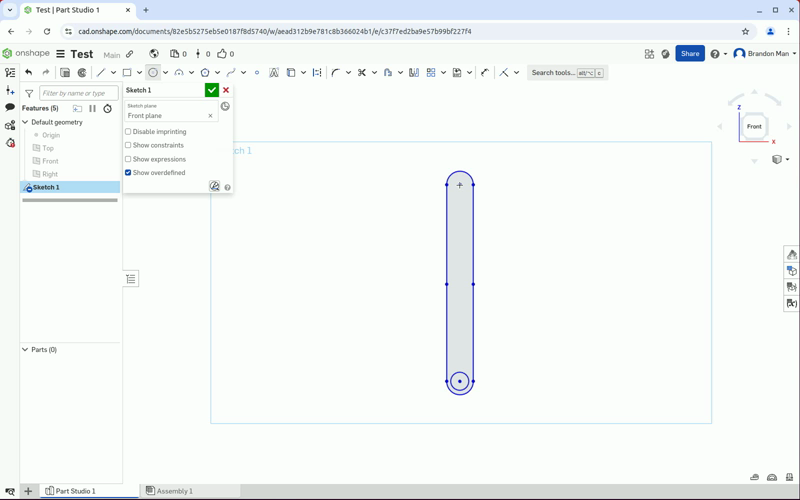
click(459, 184)
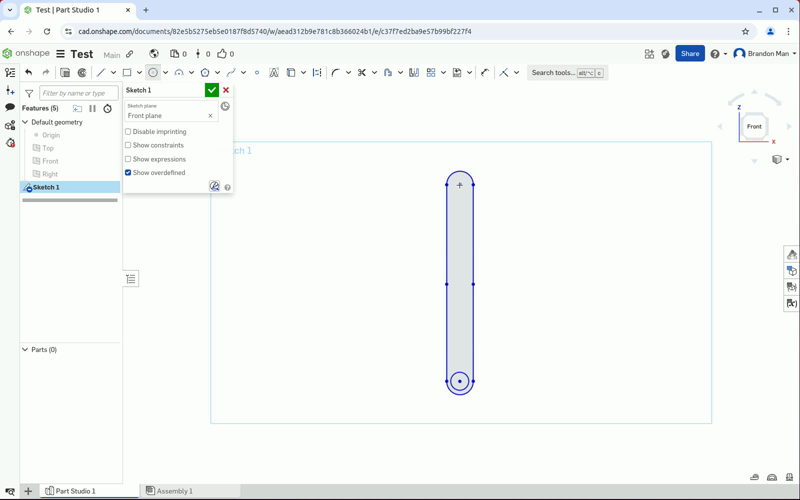
key_up(shift)
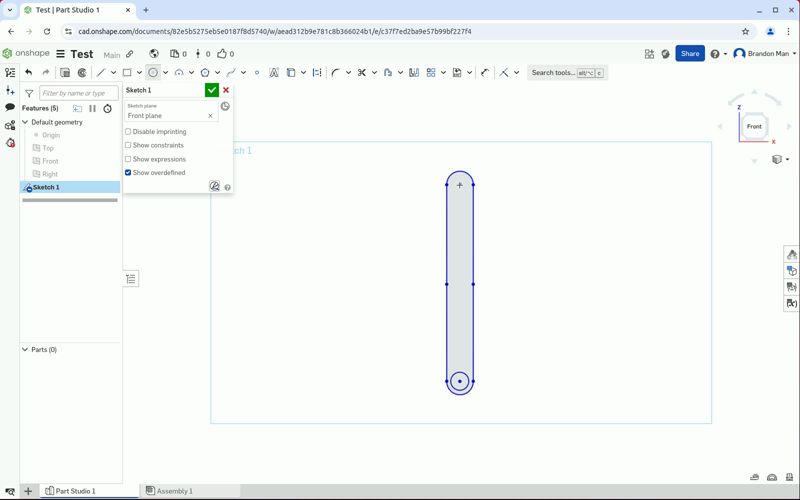
mouse_move(468, 184)
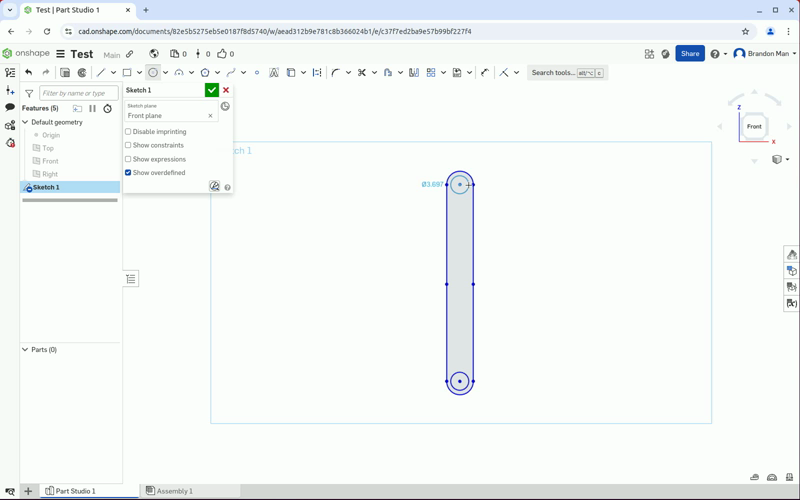
click(468, 184)
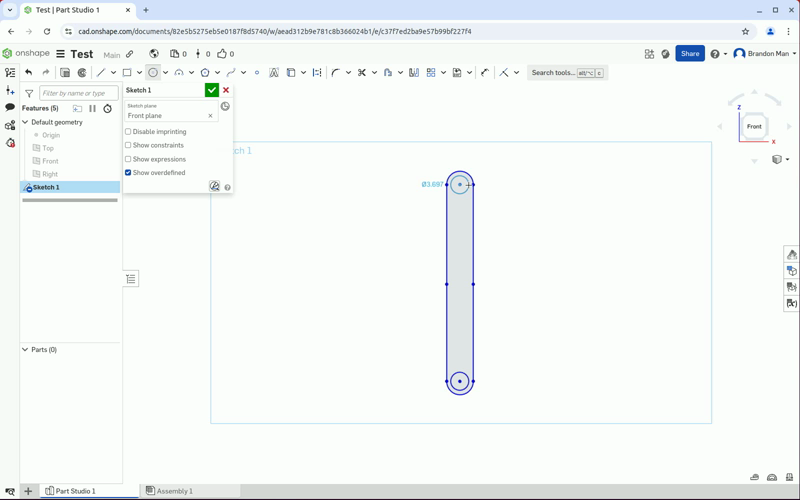
key(esc)
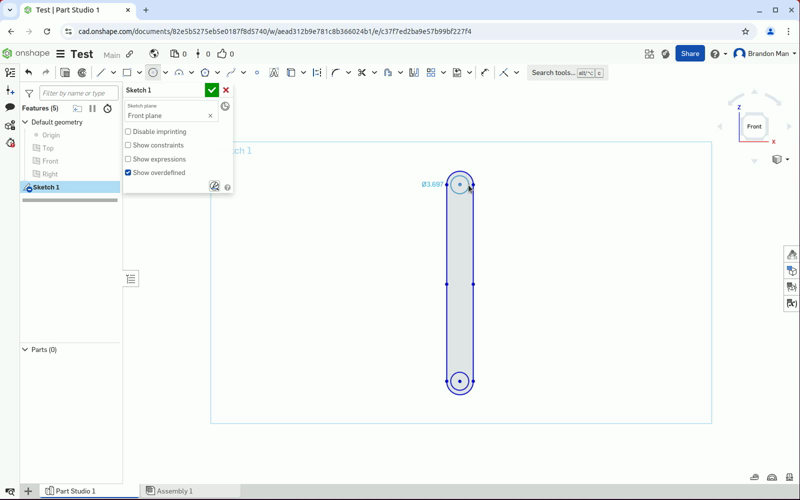
mouse_move(458, 204)
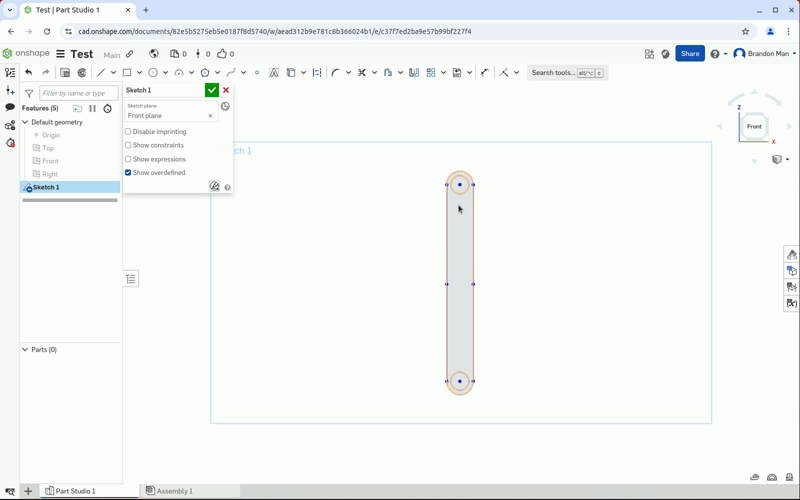
click(458, 204)
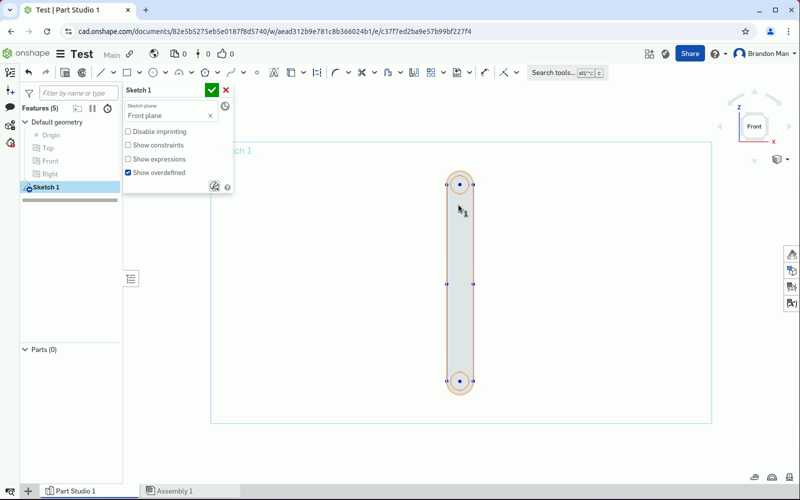
mouse_move(73, 352)
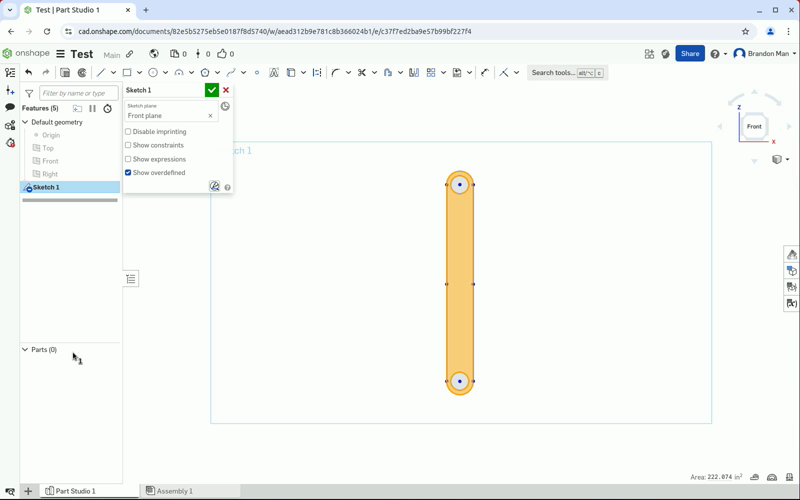
key(shift+y)
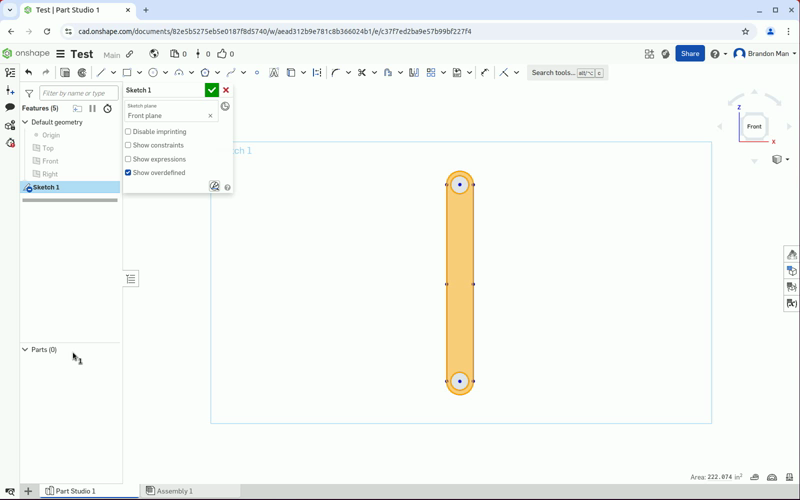
key(shift+e)
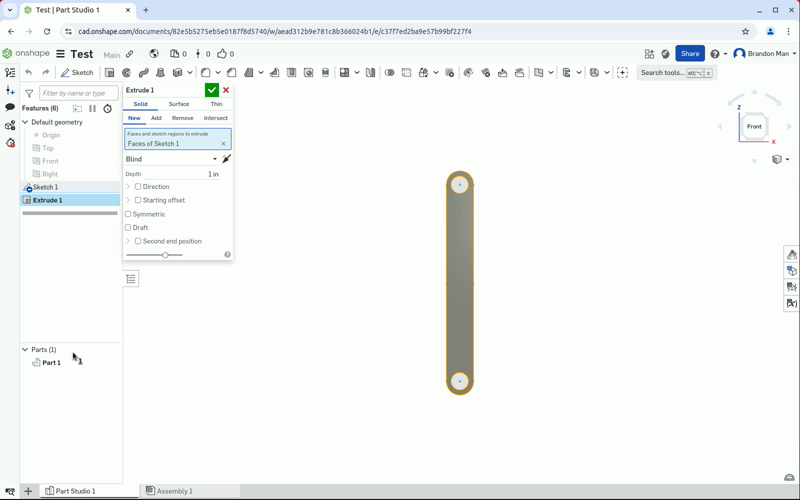
mouse_move(143, 106)
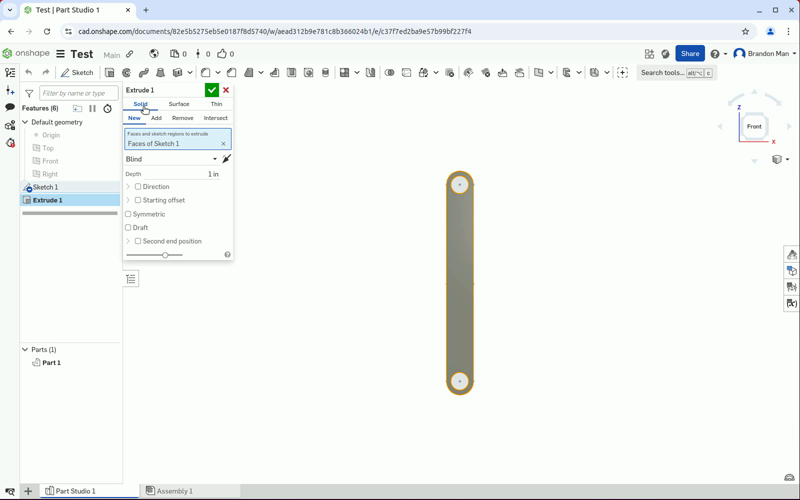
click(143, 106)
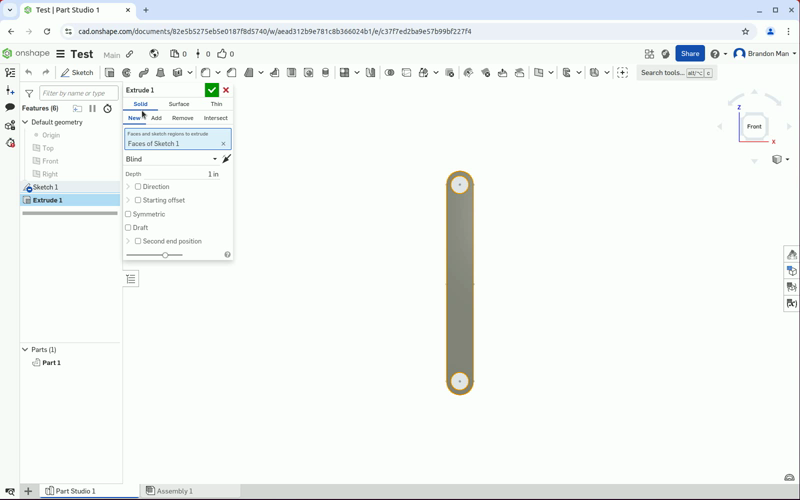
mouse_move(137, 120)
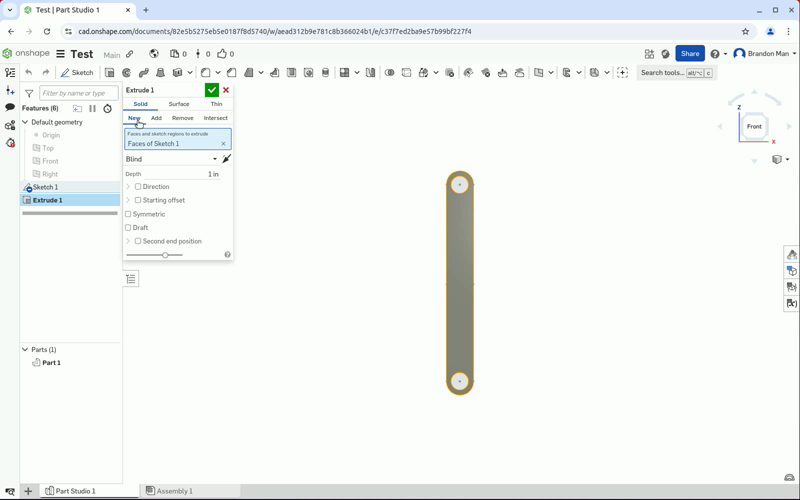
click(137, 120)
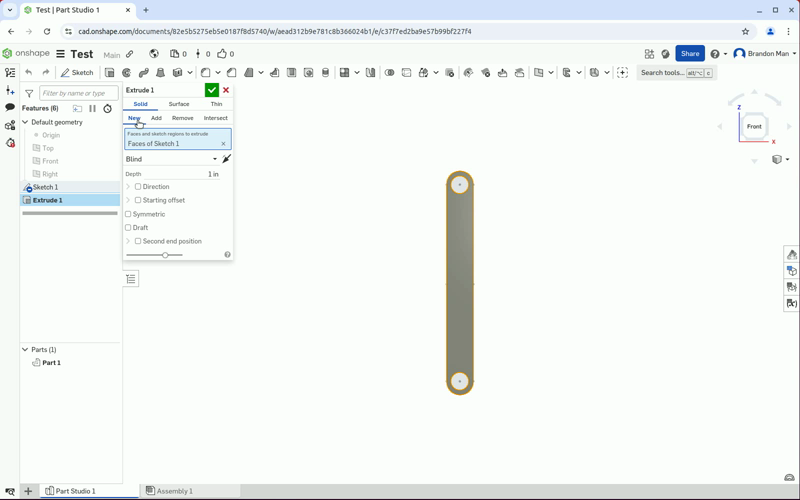
key(tab, 4)
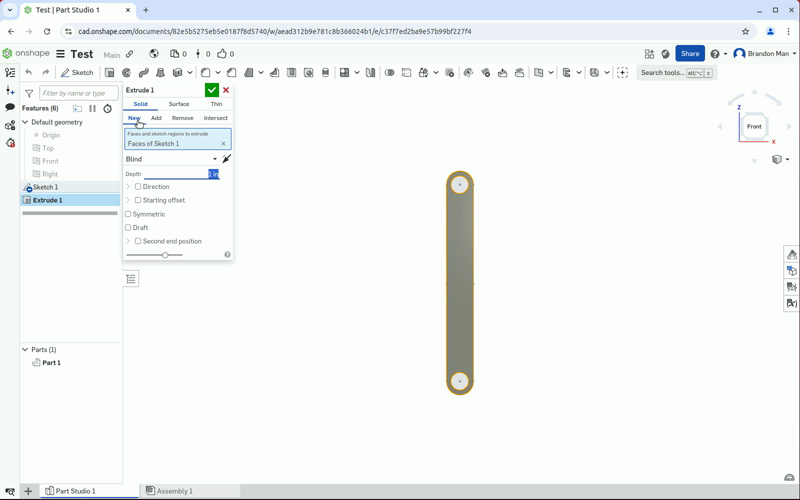
text(3.37)
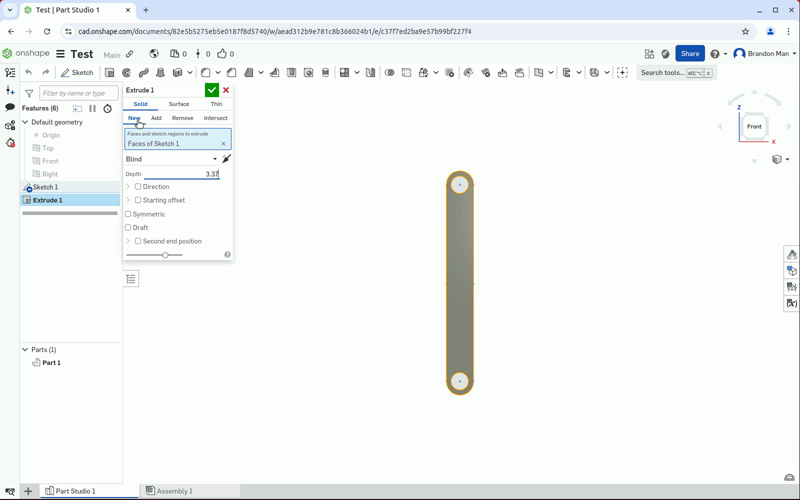
key(enter)
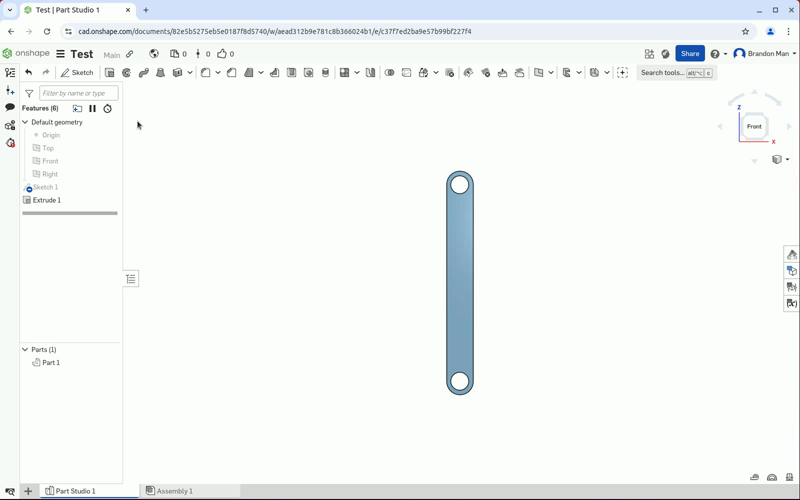
key(shift+h)
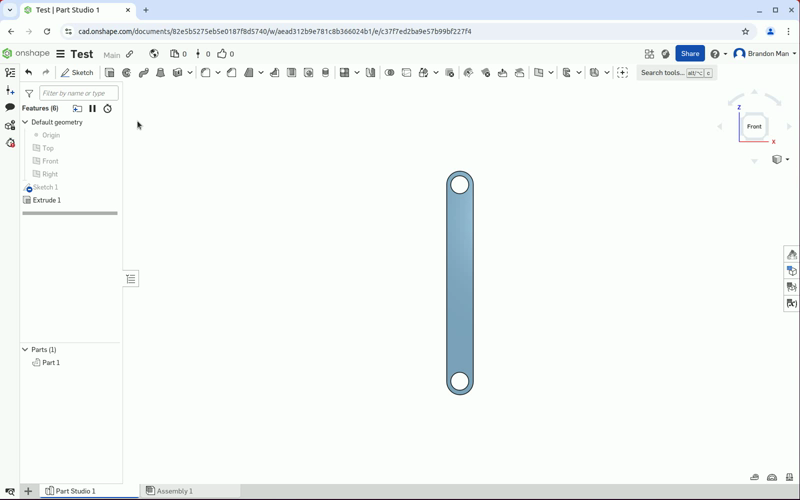
key(shift+h)
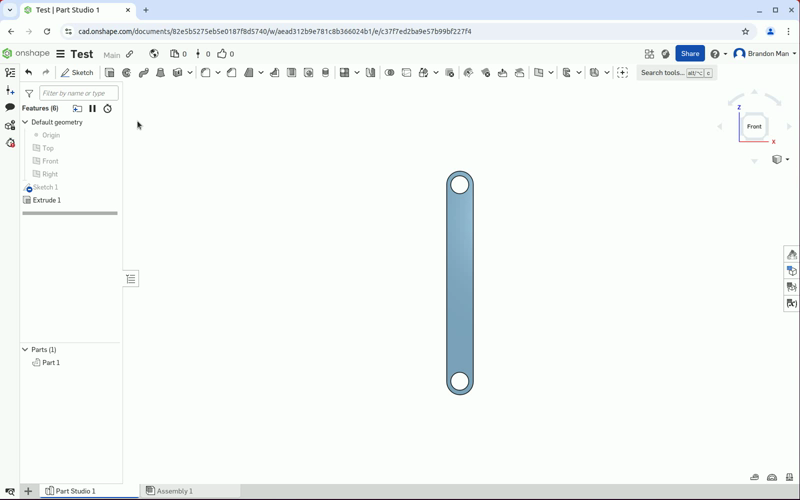
mouse_move(73, 189)
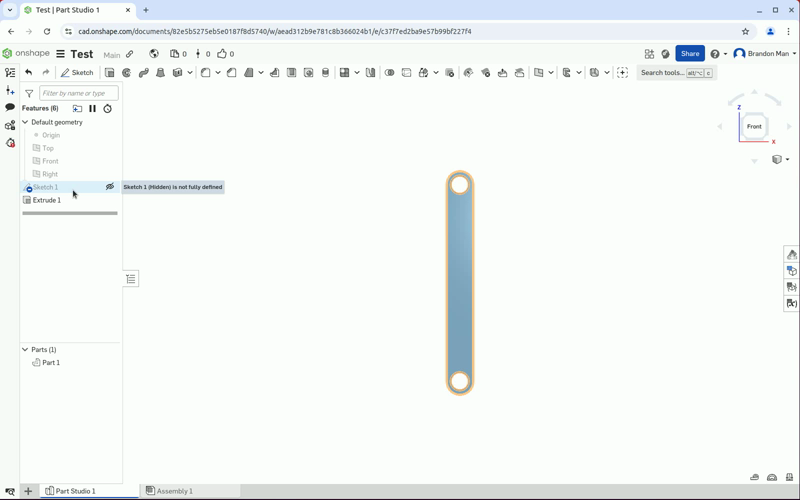
click(73, 189)
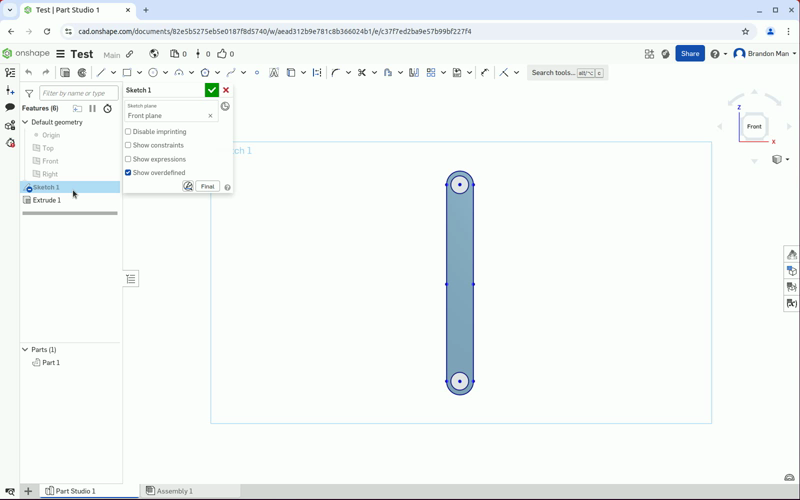
mouse_move(229, 92)
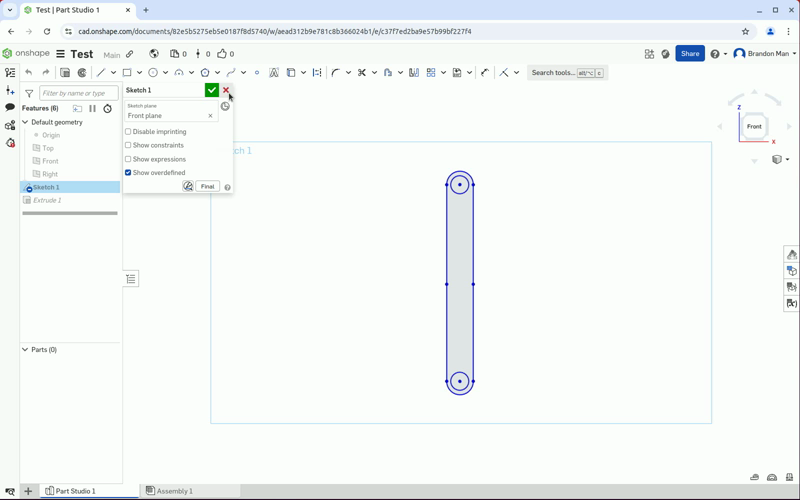
click(229, 92)
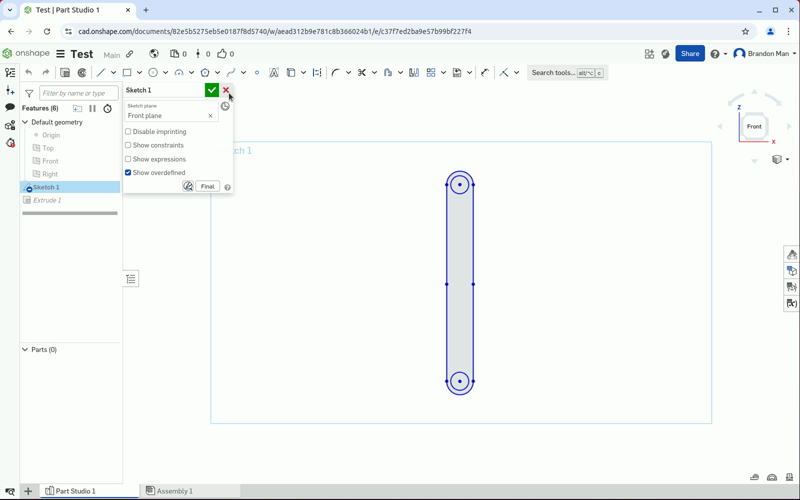
key(shift+s)
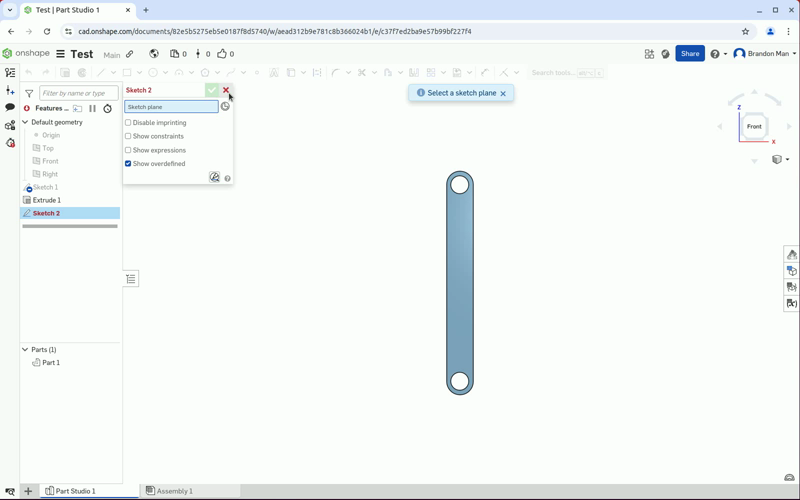
mouse_move(73, 163)
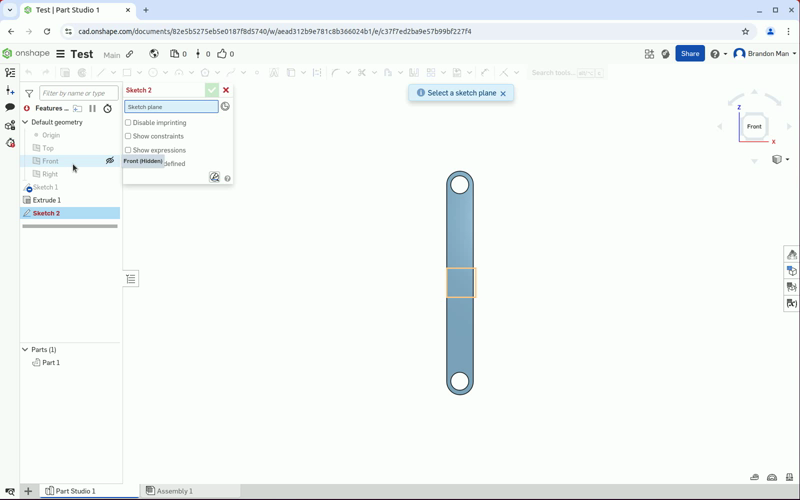
click(73, 163)
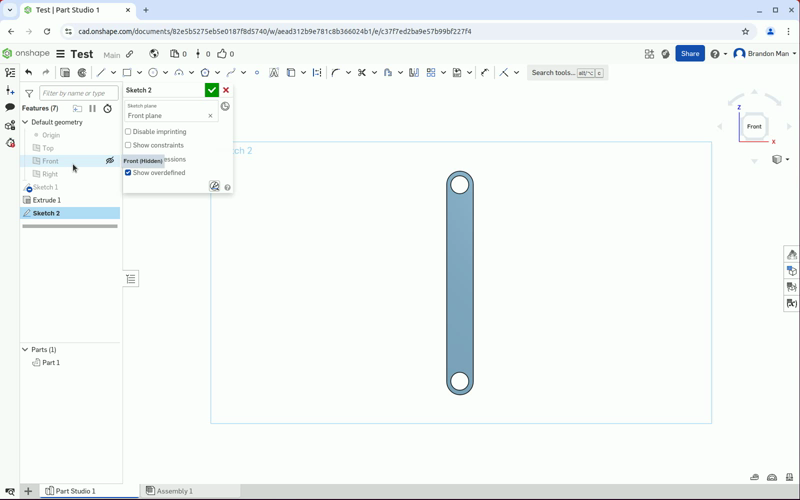
mouse_move(73, 352)
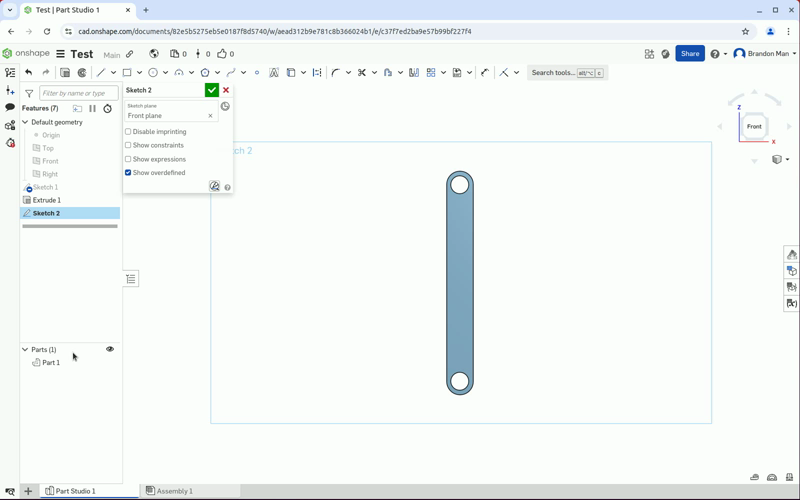
key(y)
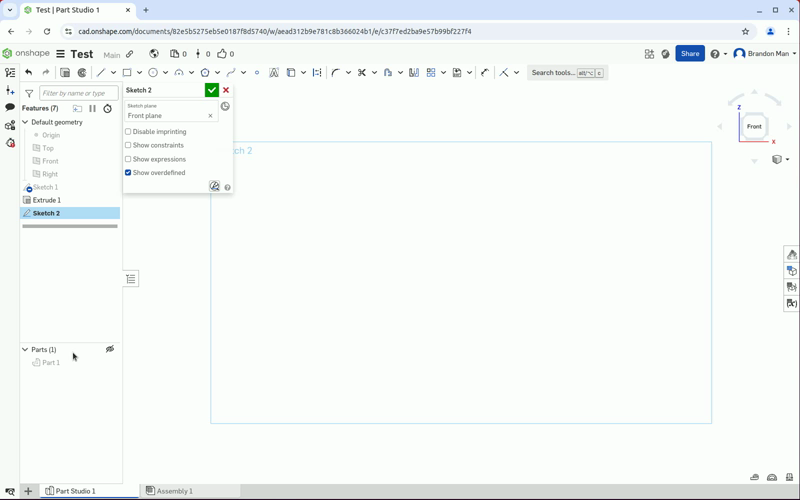
key(c)
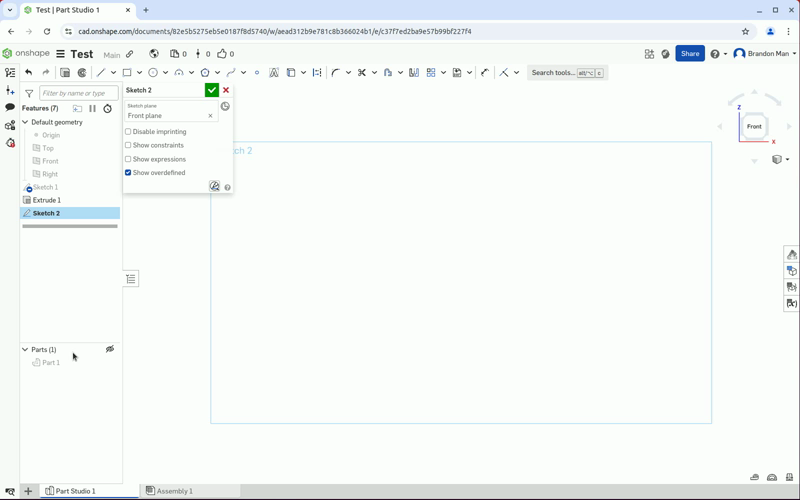
key_down(shift)
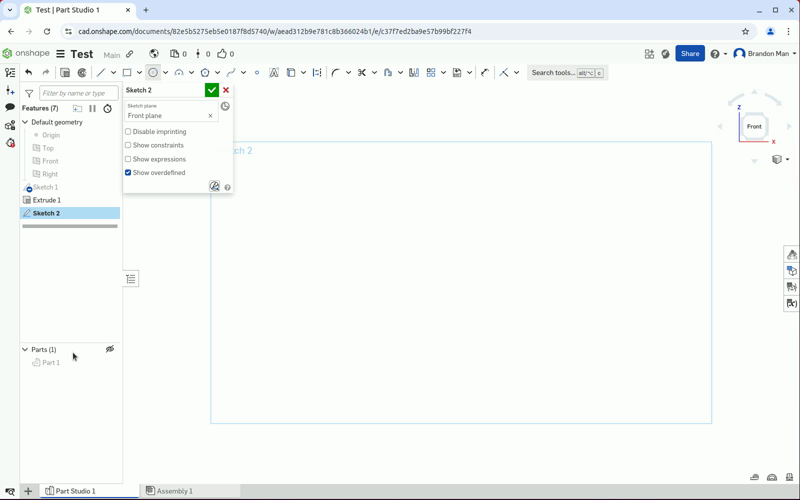
mouse_move(460, 184)
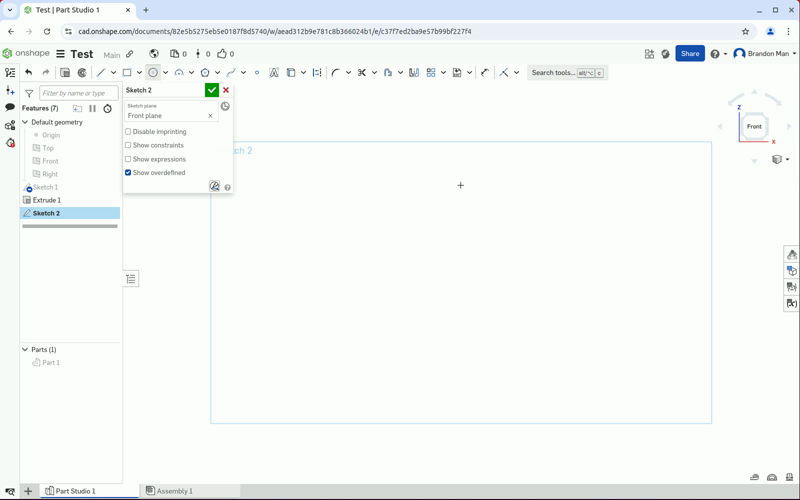
click(460, 184)
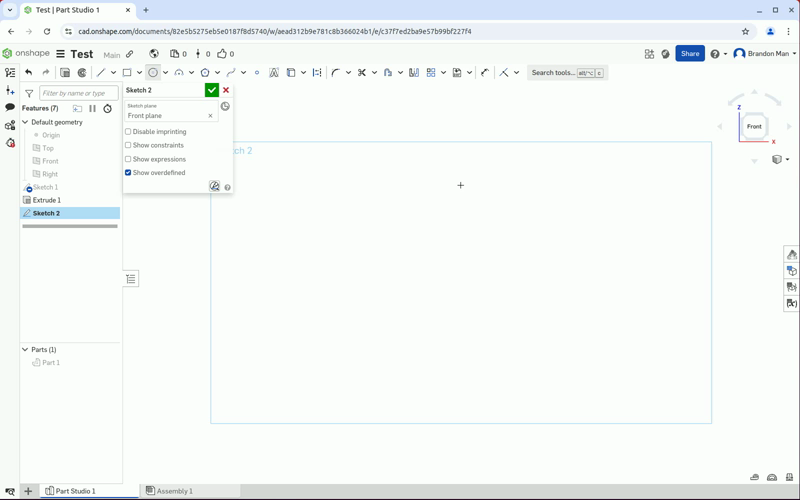
key_up(shift)
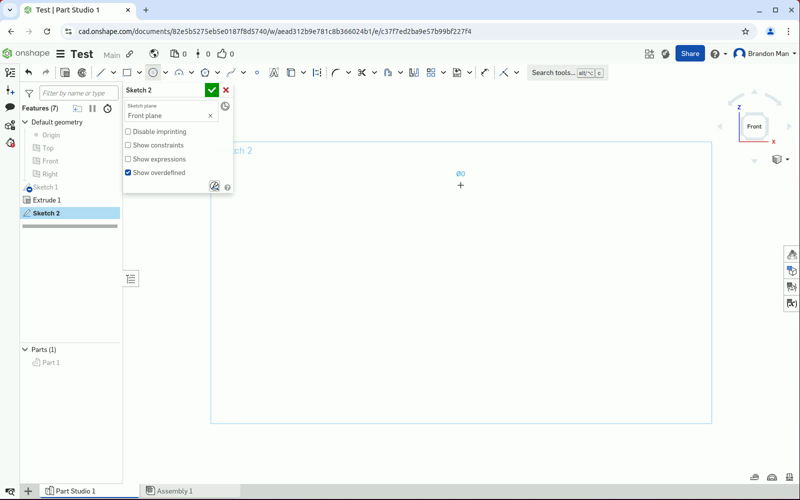
mouse_move(468, 184)
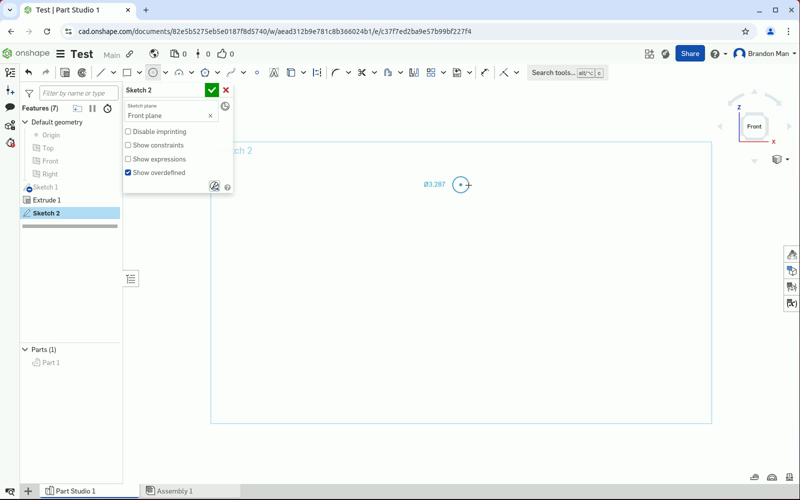
click(468, 184)
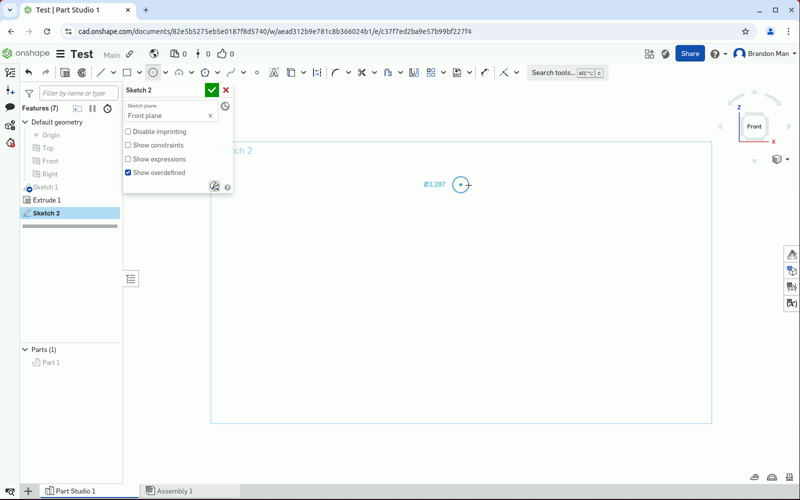
key(esc)
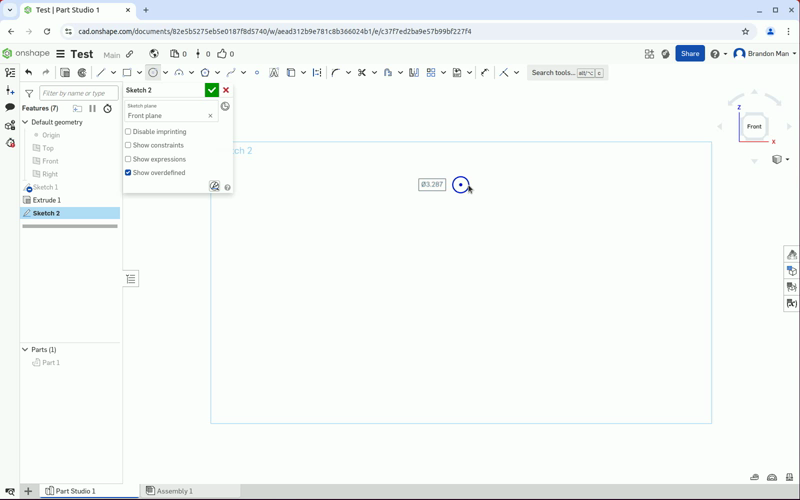
mouse_move(453, 183)
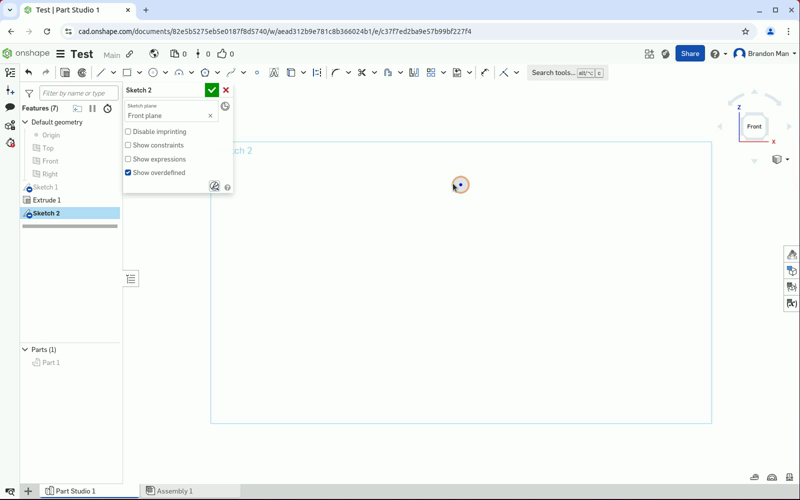
scroll(6)
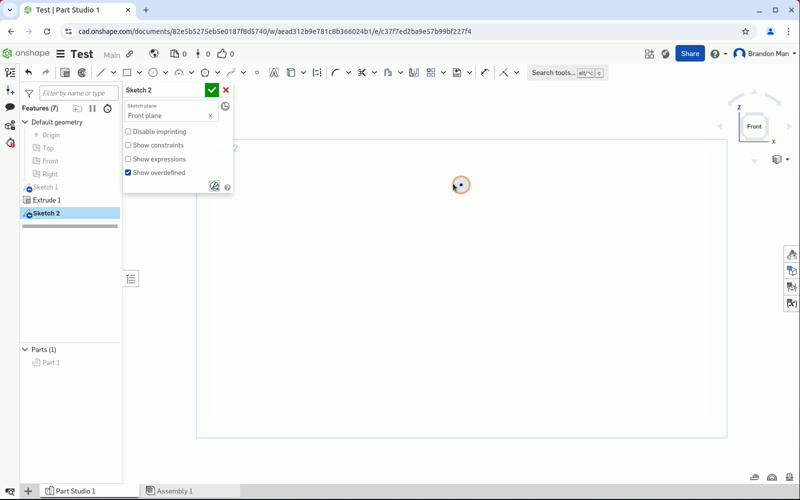
scroll(6)
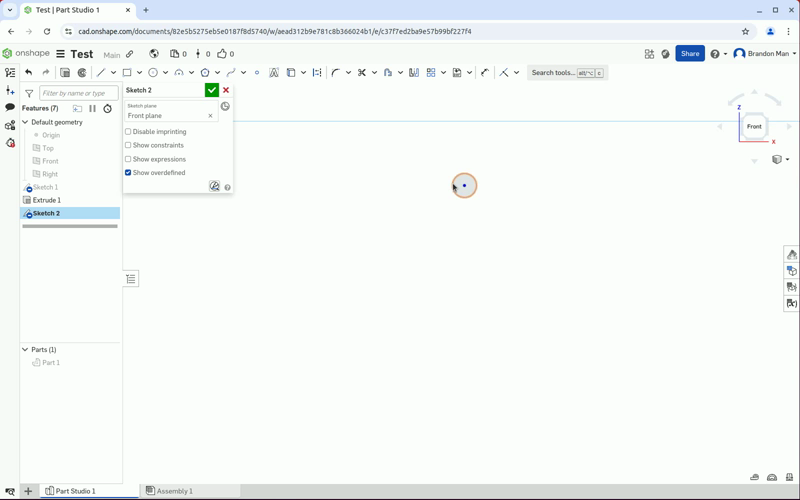
scroll(6)
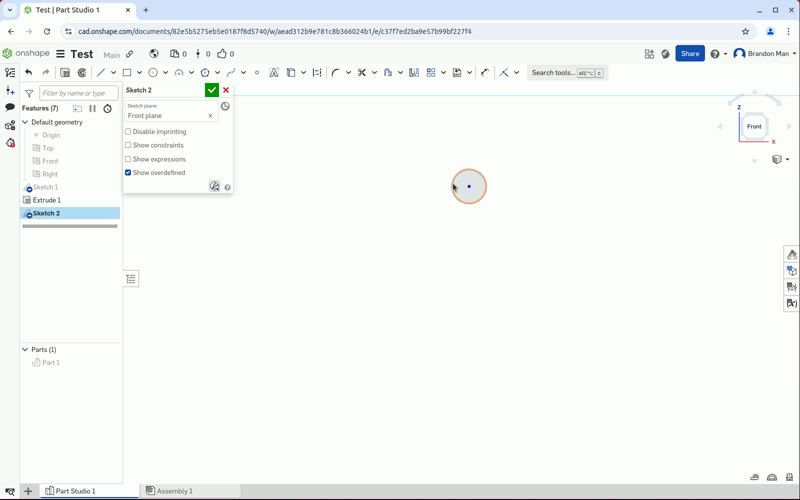
scroll(6)
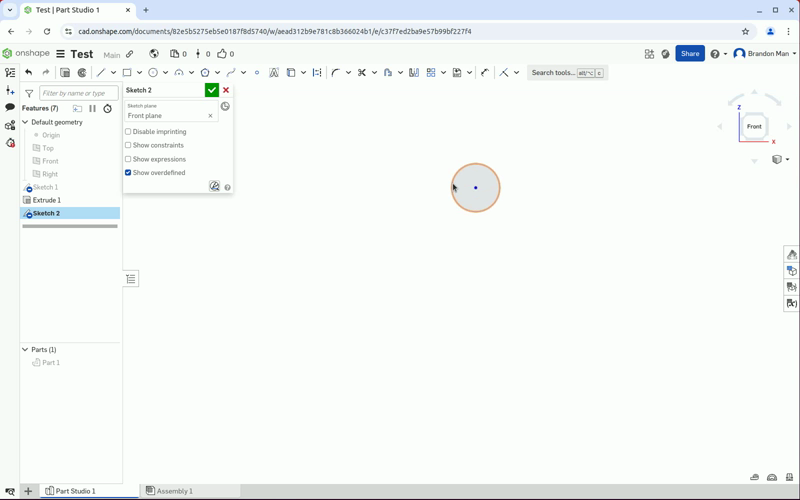
scroll(6)
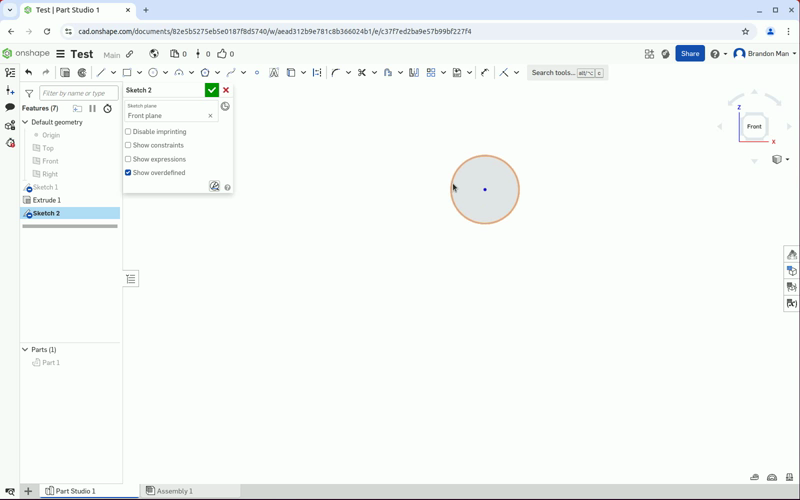
scroll(6)
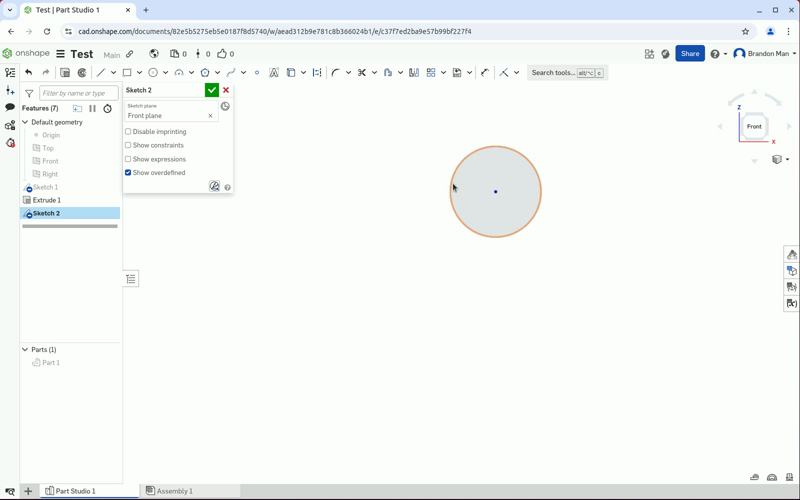
scroll(6)
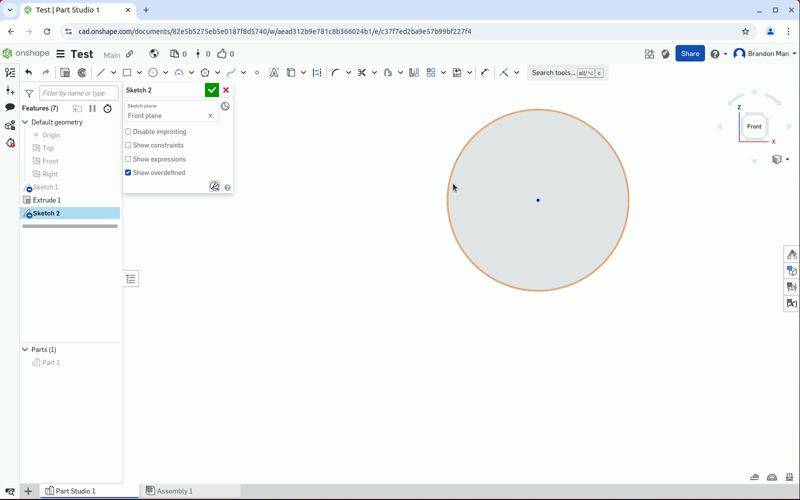
click(453, 183)
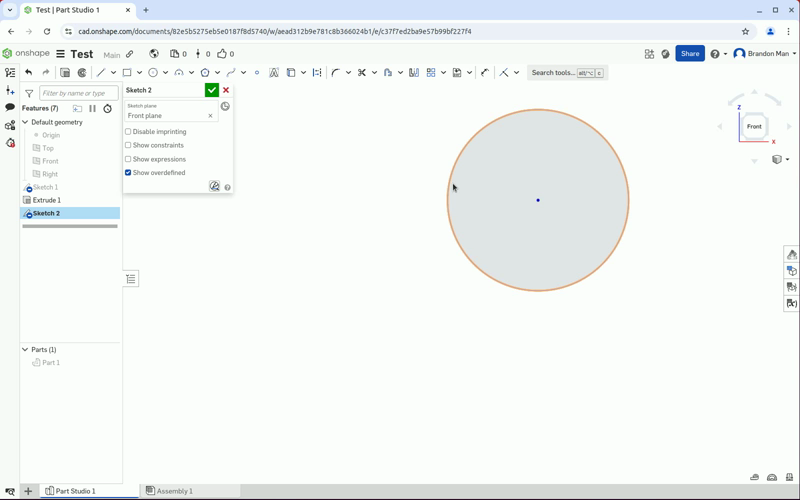
scroll(-6)
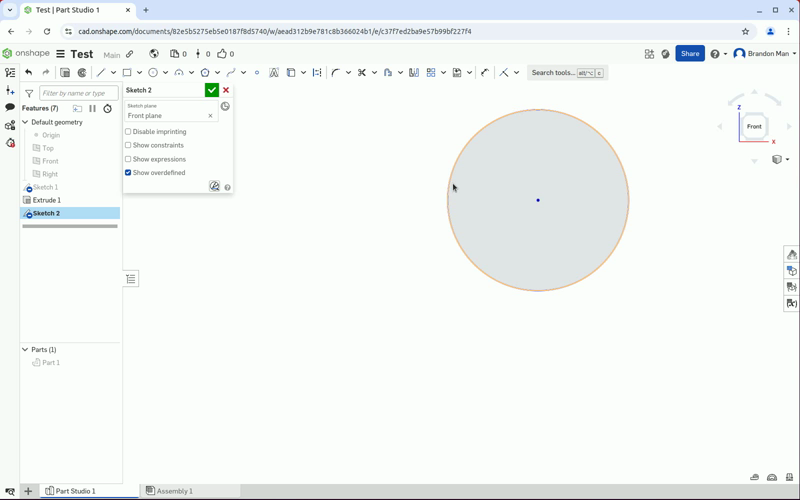
scroll(-6)
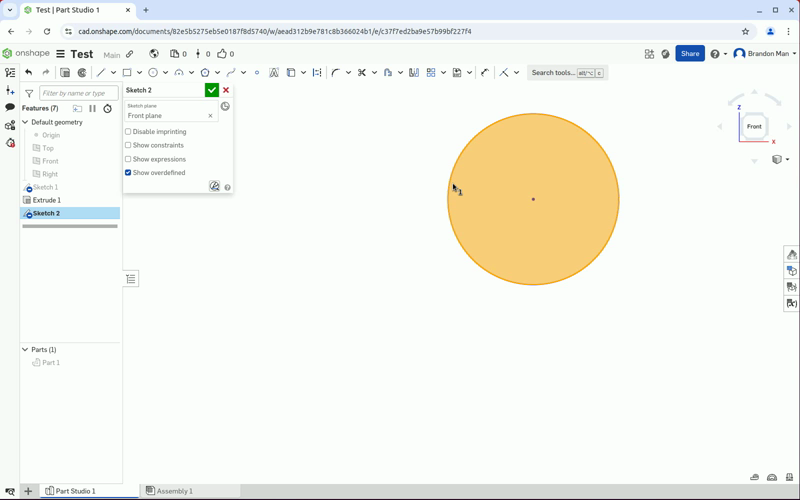
scroll(-6)
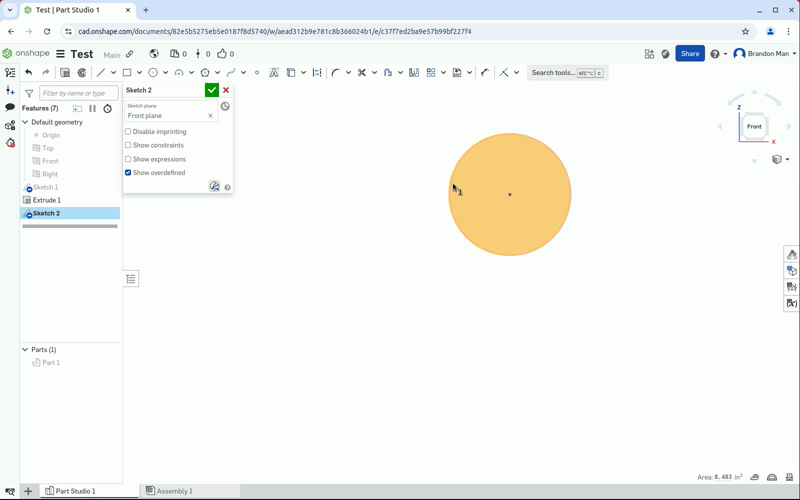
scroll(-6)
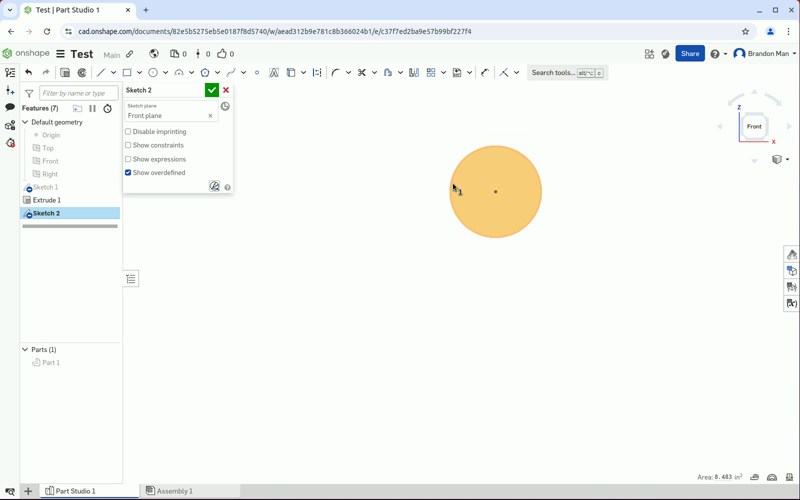
scroll(-6)
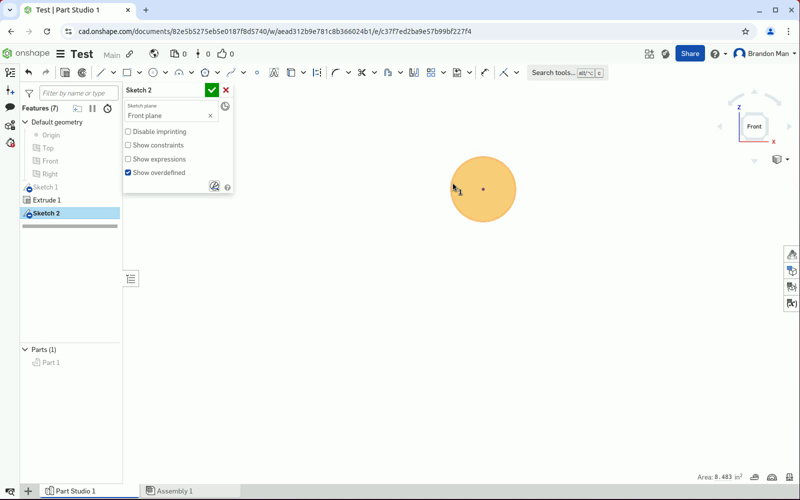
scroll(-6)
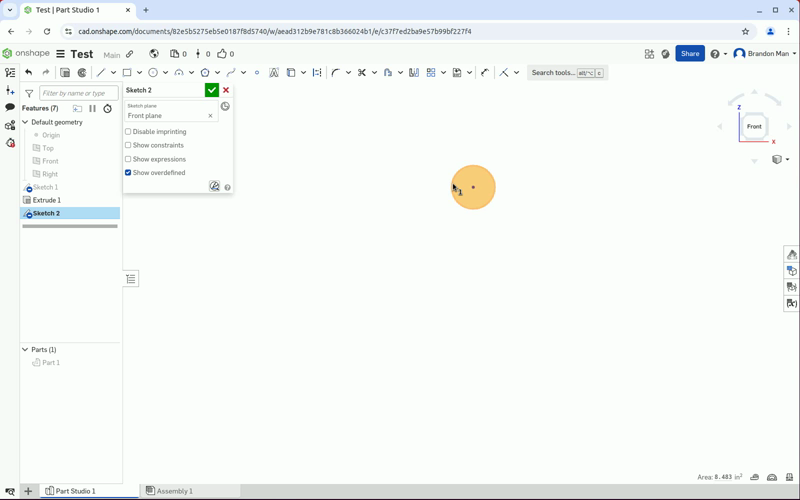
scroll(-6)
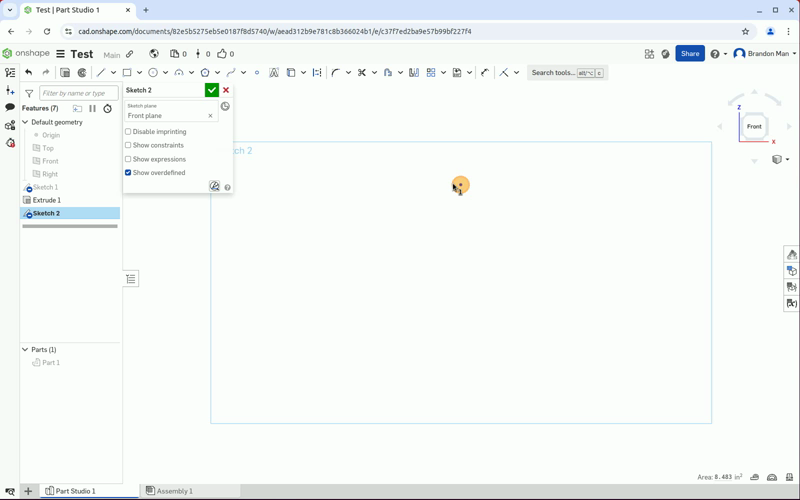
mouse_move(73, 352)
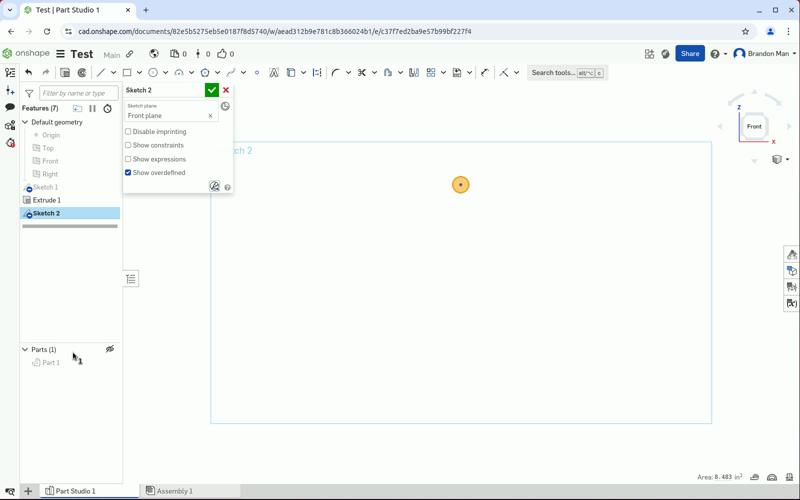
key(shift+y)
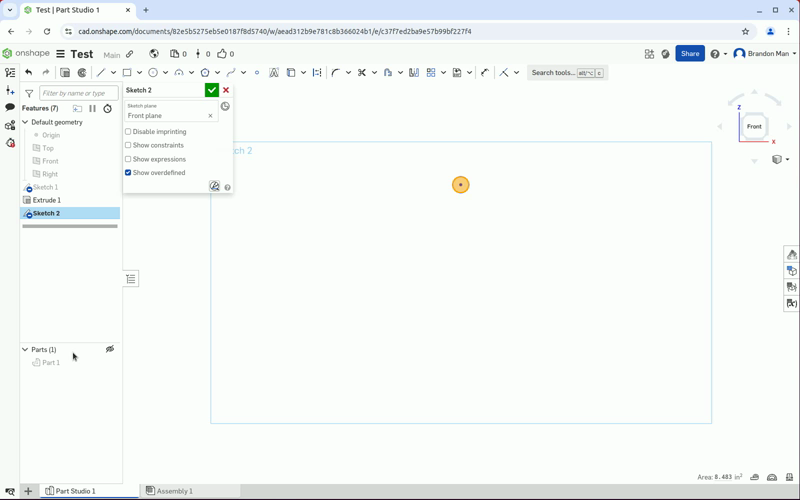
key(shift+e)
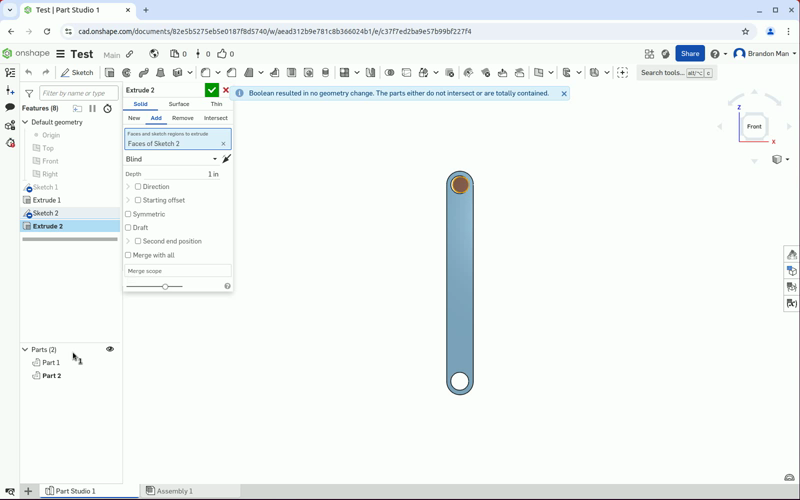
mouse_move(143, 106)
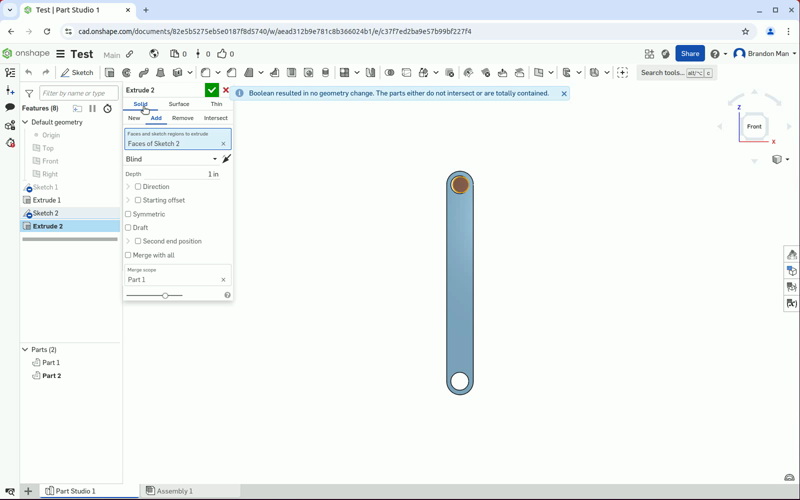
click(143, 106)
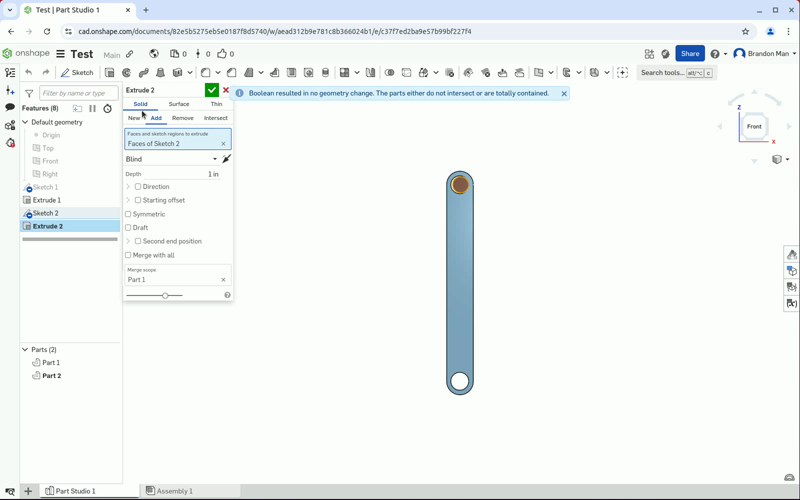
mouse_move(137, 120)
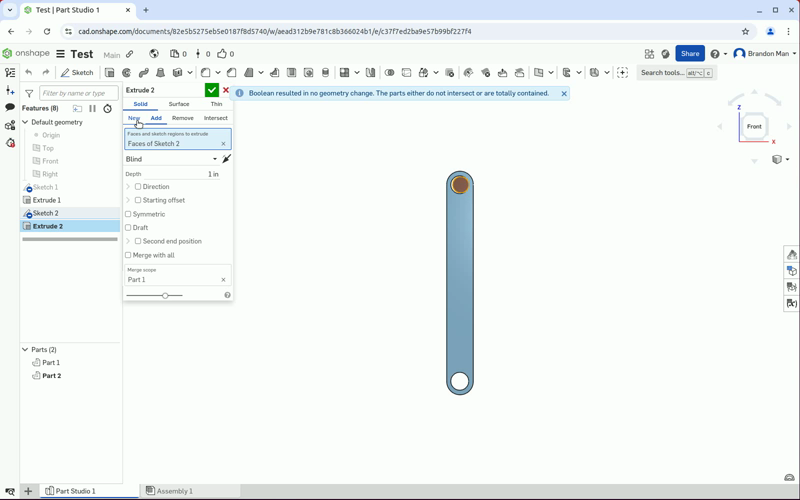
click(137, 120)
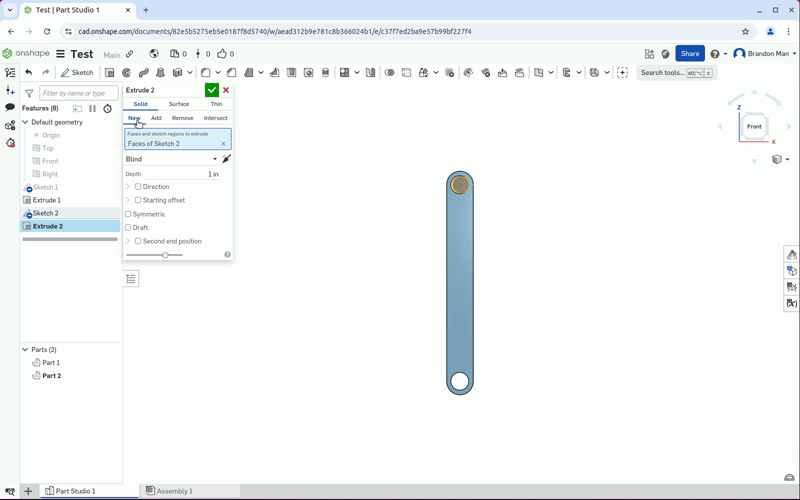
key(tab, 4)
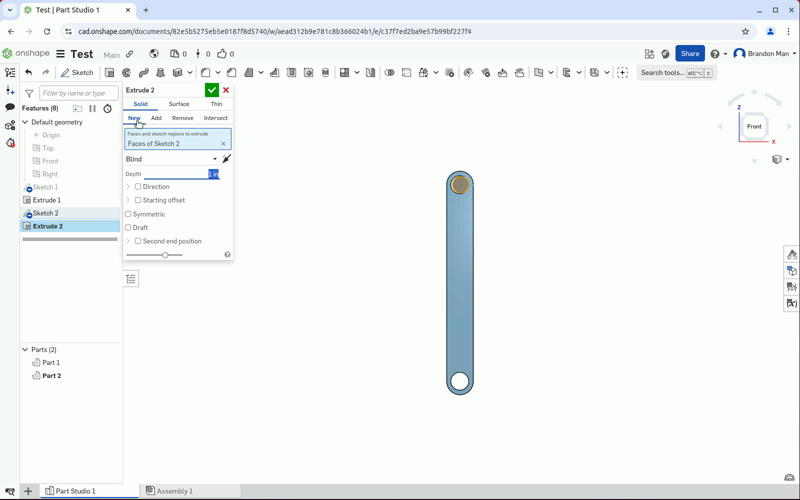
text(3.37)
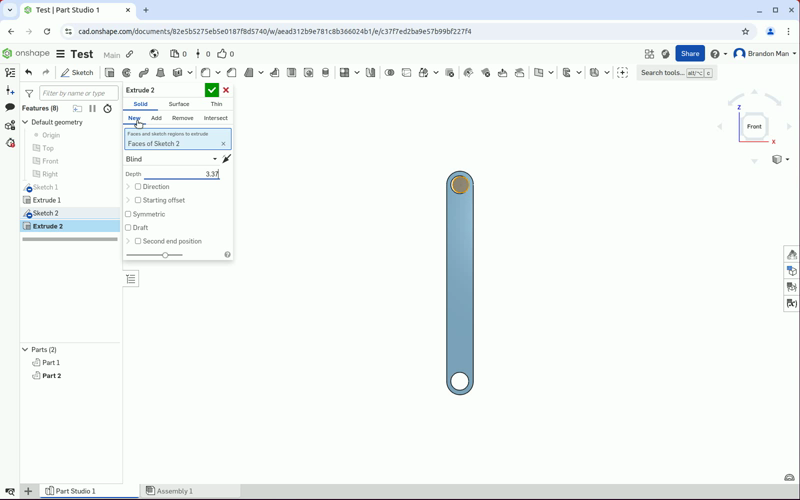
key(enter)
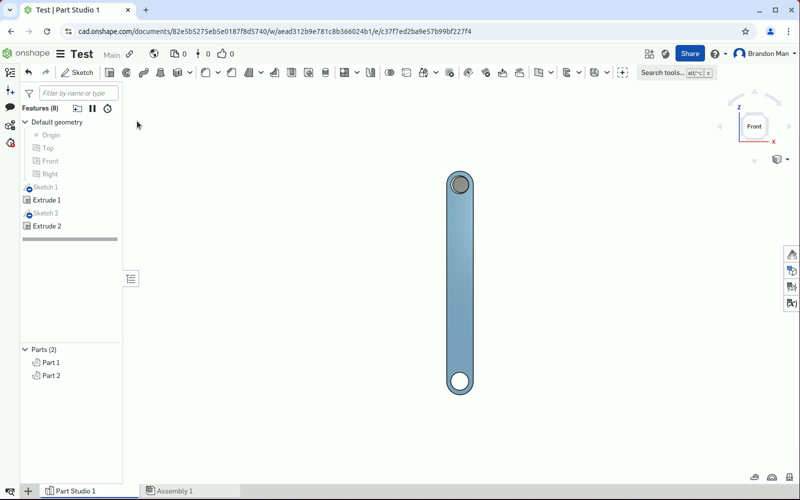
key(shift+h)
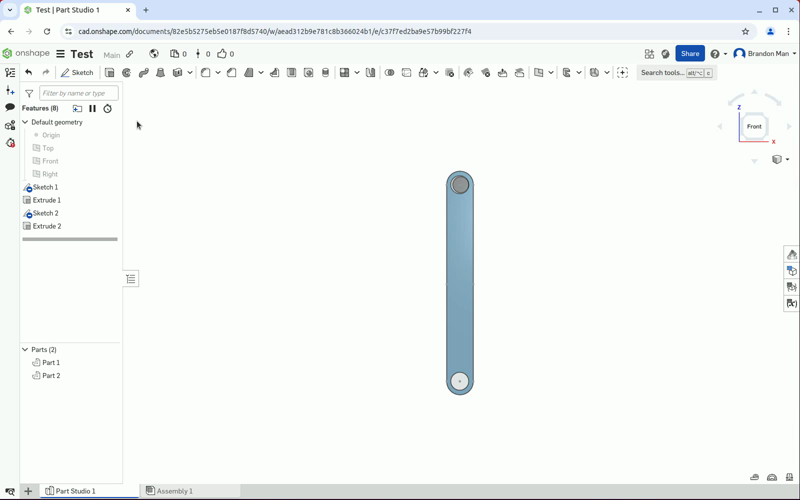
key(shift+h)
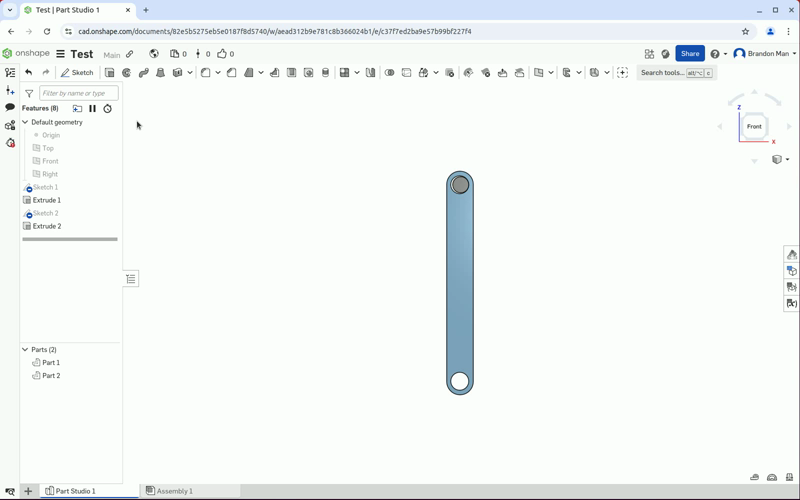
mouse_move(73, 189)
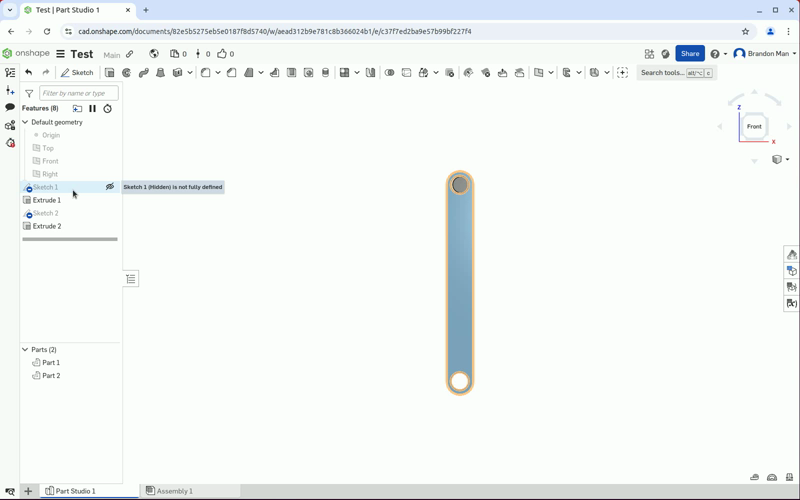
click(73, 189)
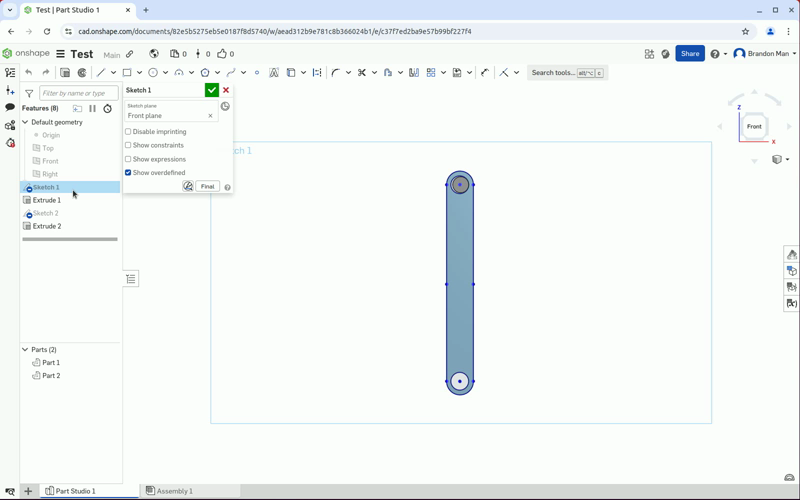
mouse_move(229, 92)
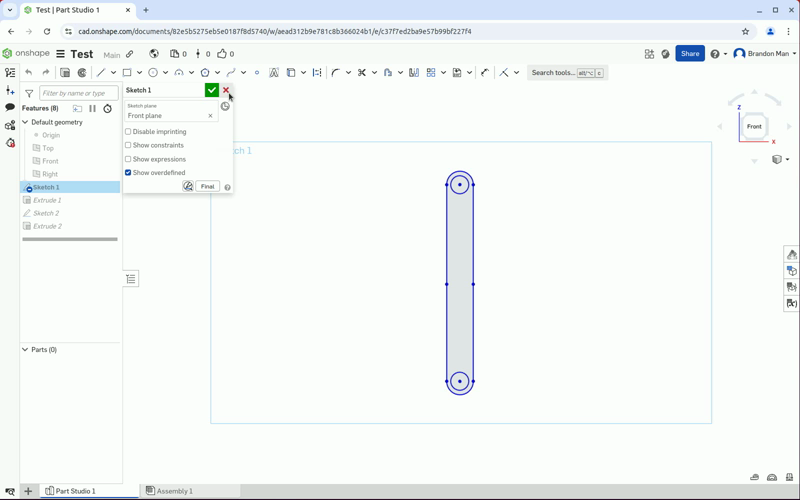
click(229, 92)
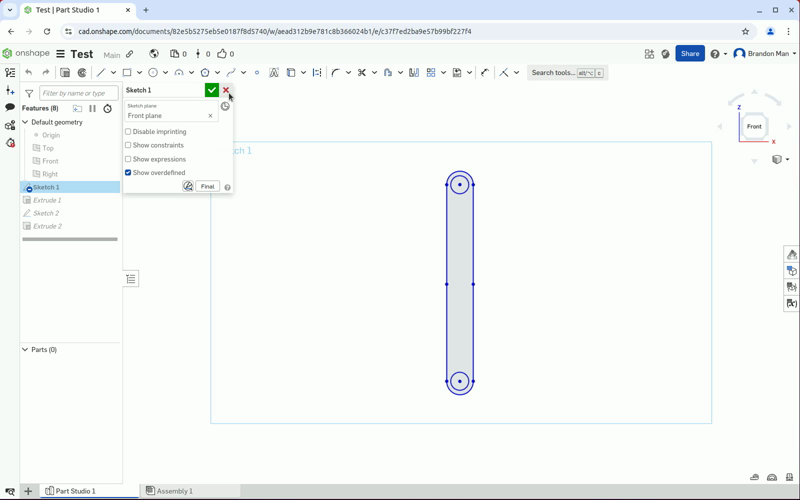
key(shift+s)
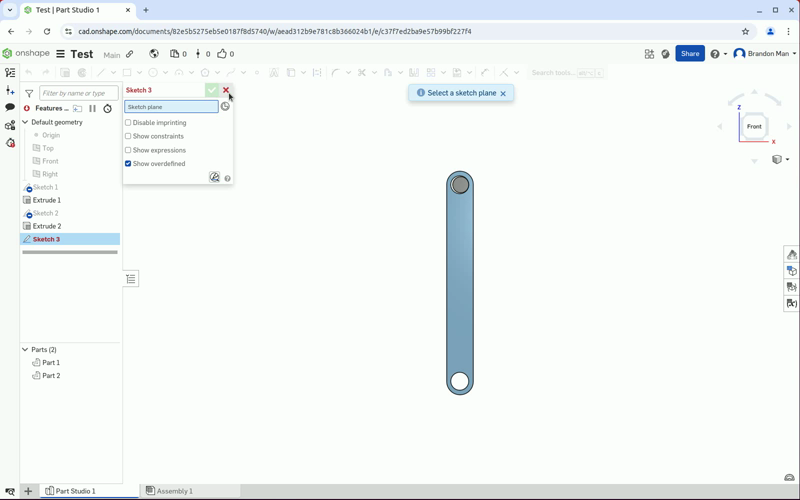
mouse_move(73, 163)
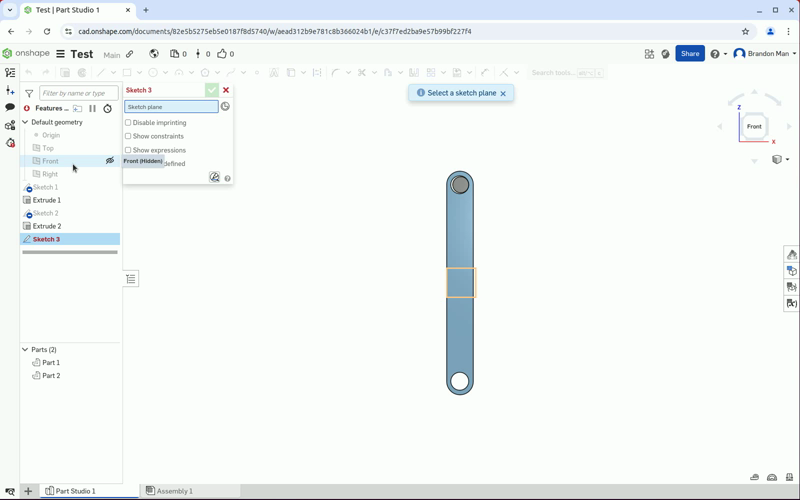
click(73, 163)
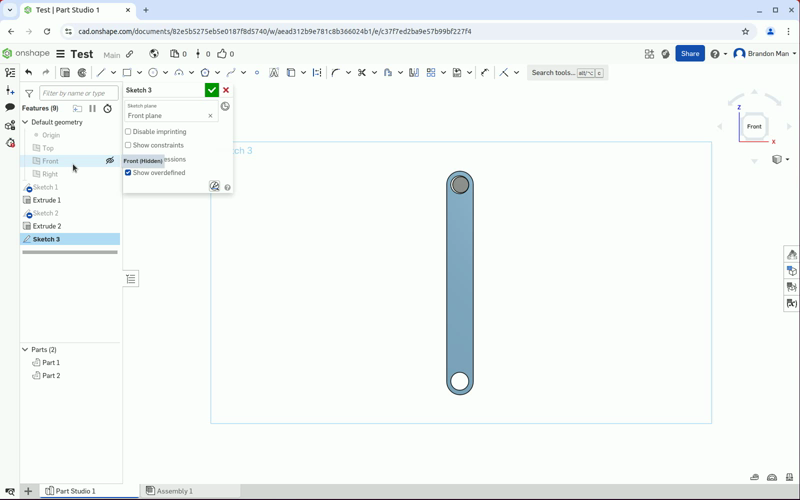
mouse_move(73, 352)
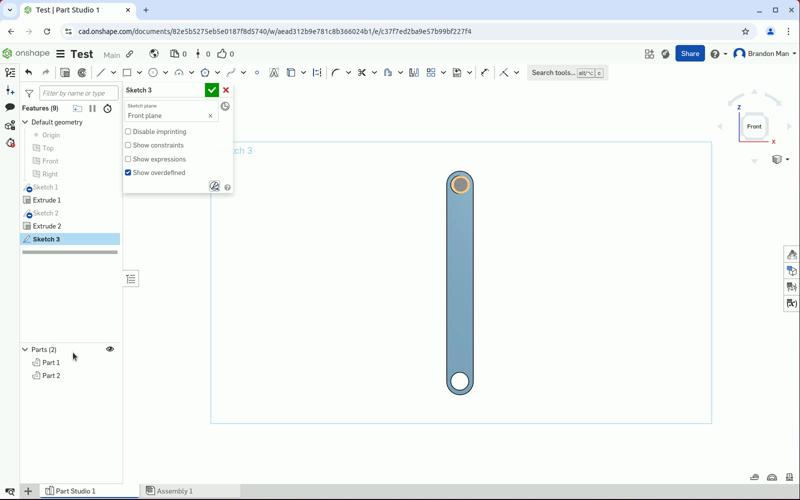
key(y)
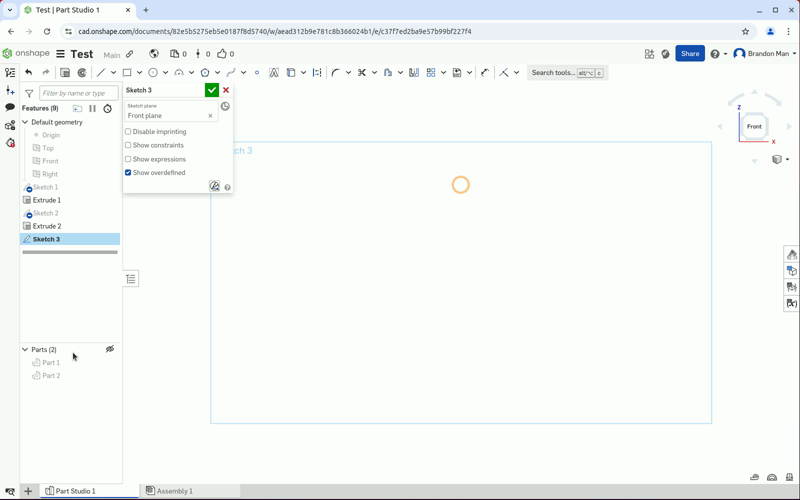
key(c)
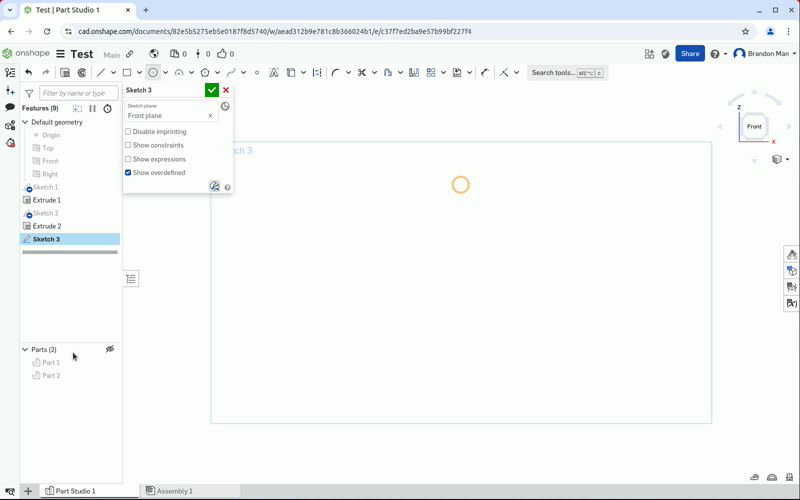
key_down(shift)
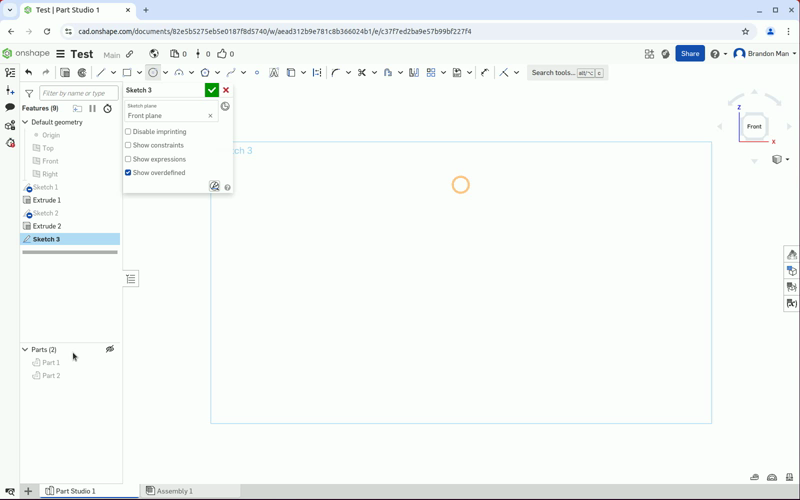
mouse_move(460, 381)
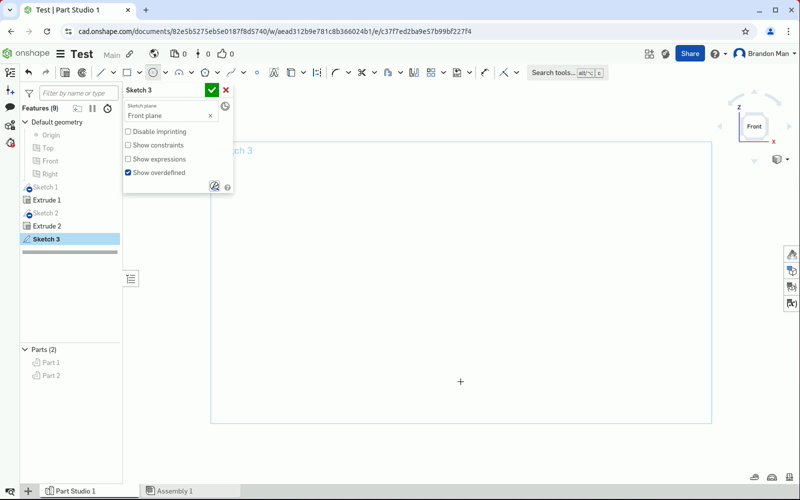
click(460, 381)
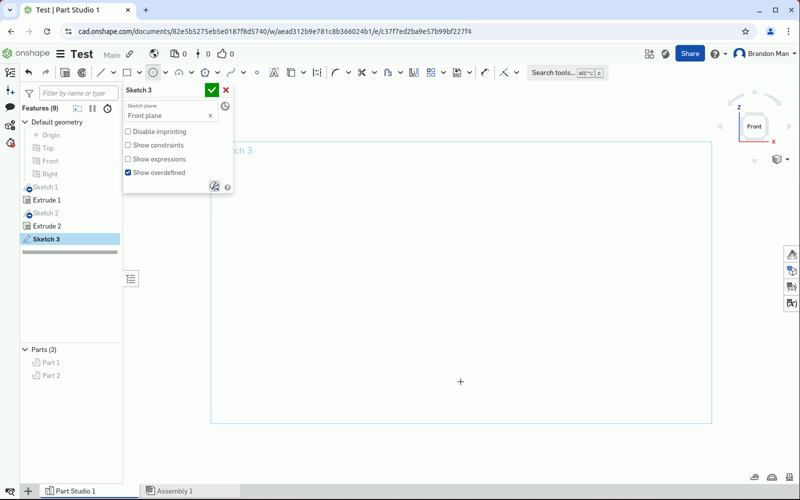
key_up(shift)
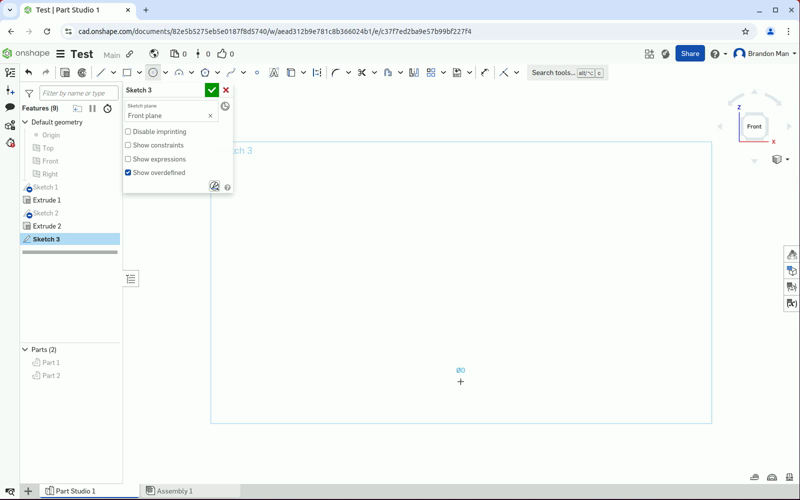
mouse_move(468, 381)
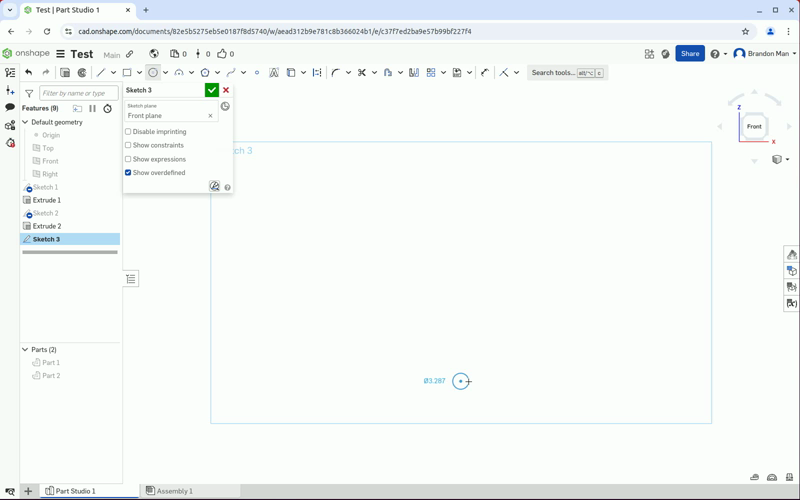
click(468, 381)
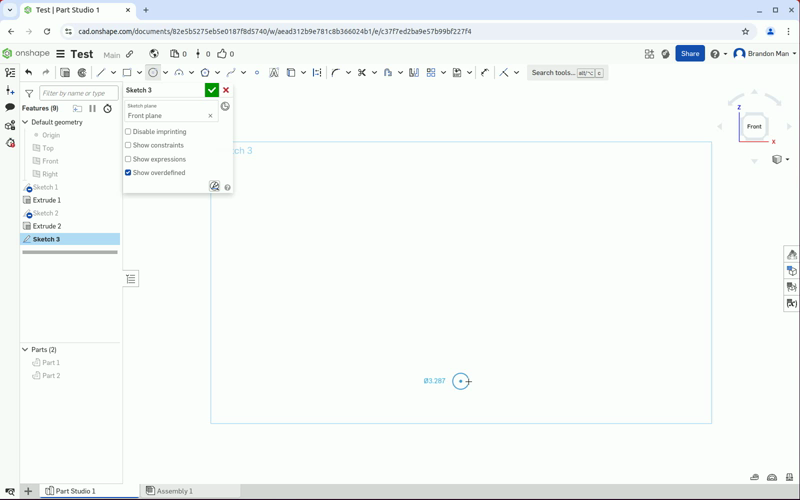
key(esc)
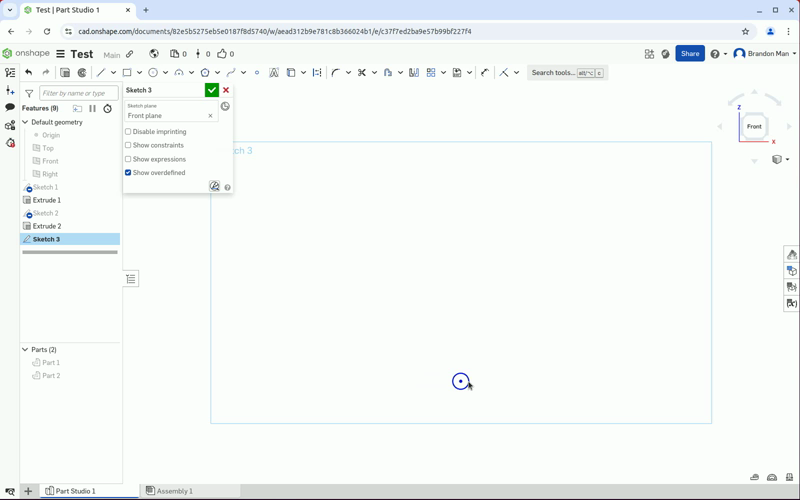
mouse_move(458, 388)
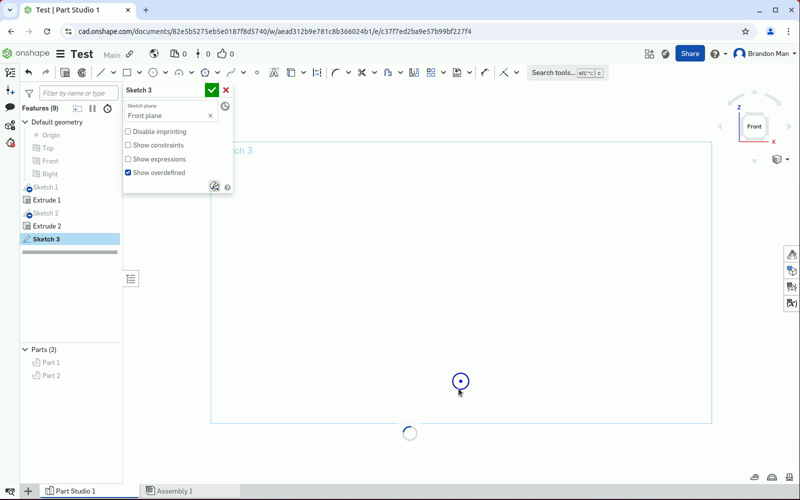
scroll(6)
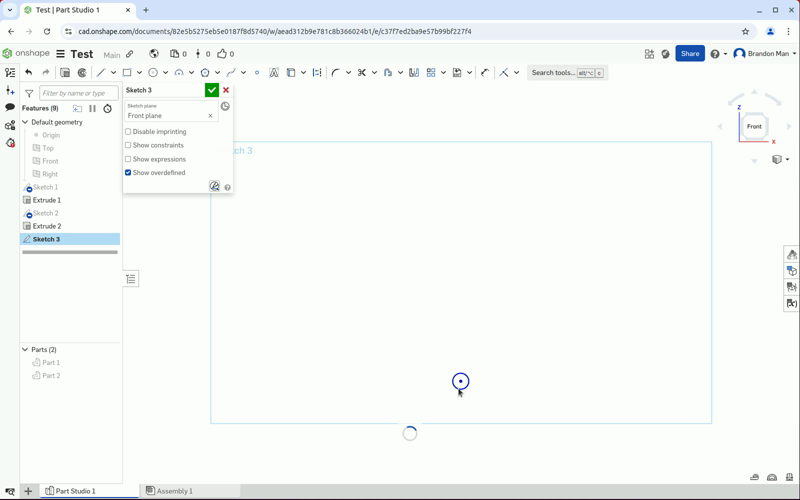
scroll(6)
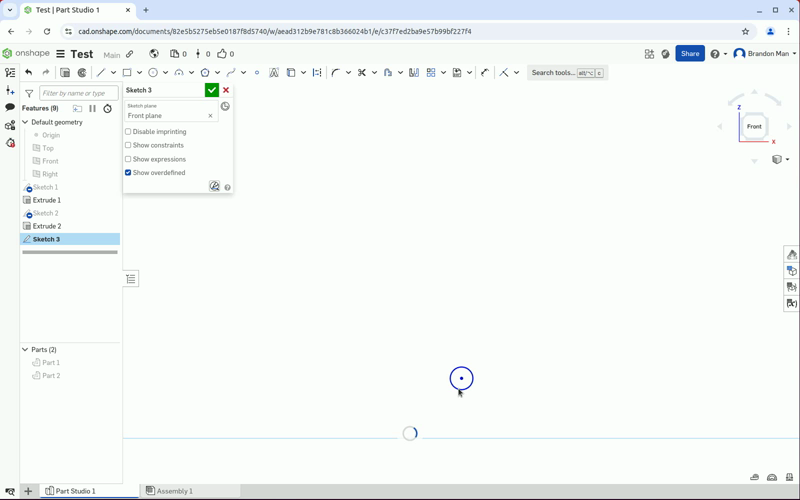
scroll(6)
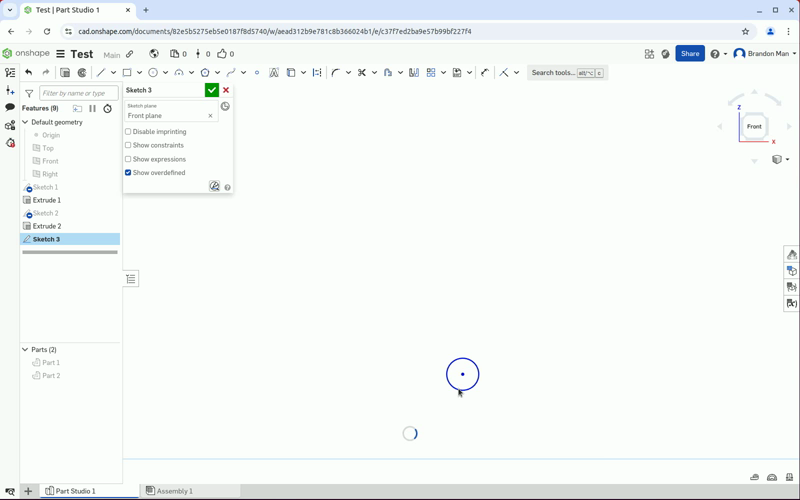
scroll(6)
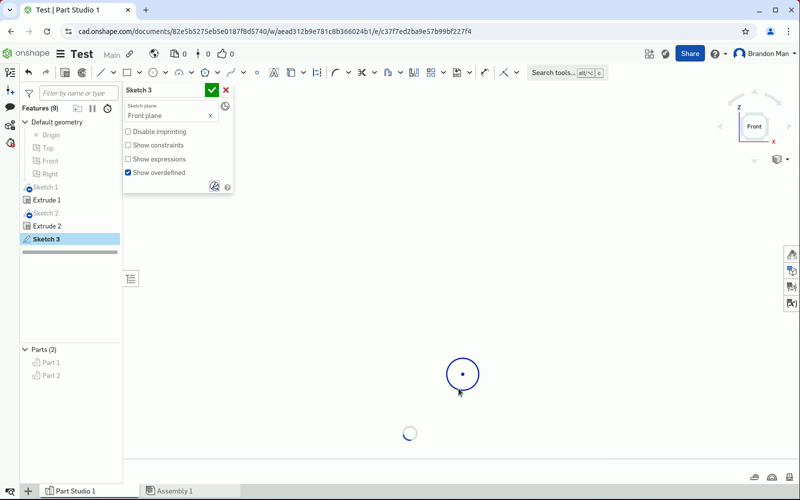
scroll(6)
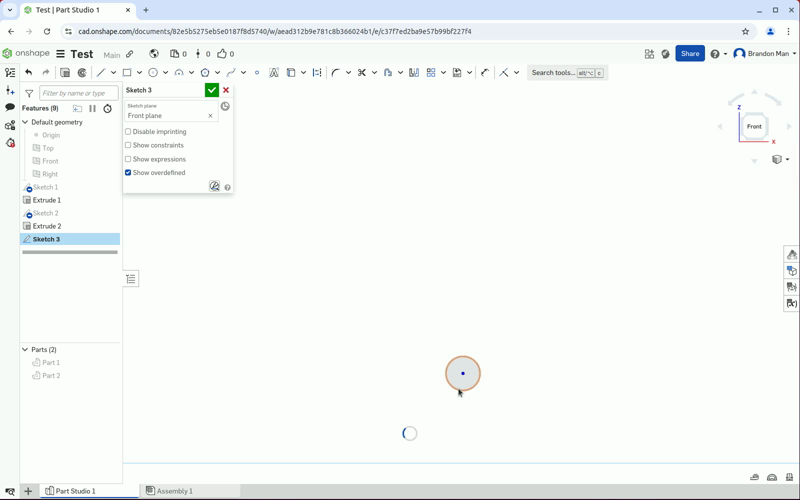
scroll(6)
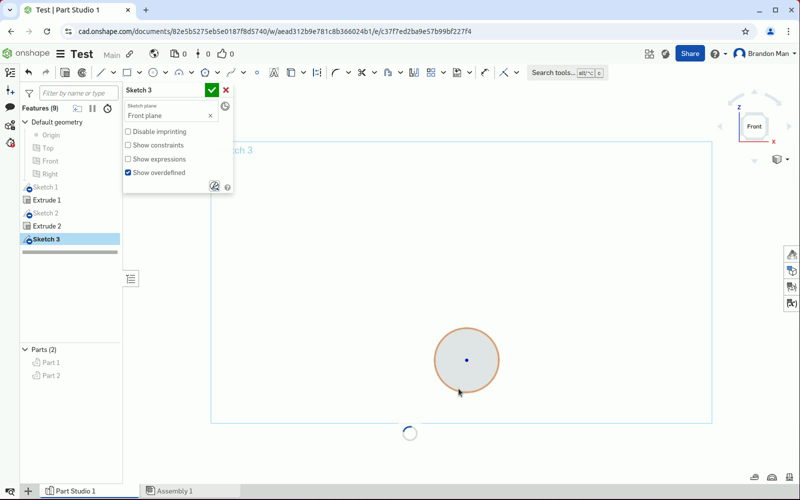
scroll(6)
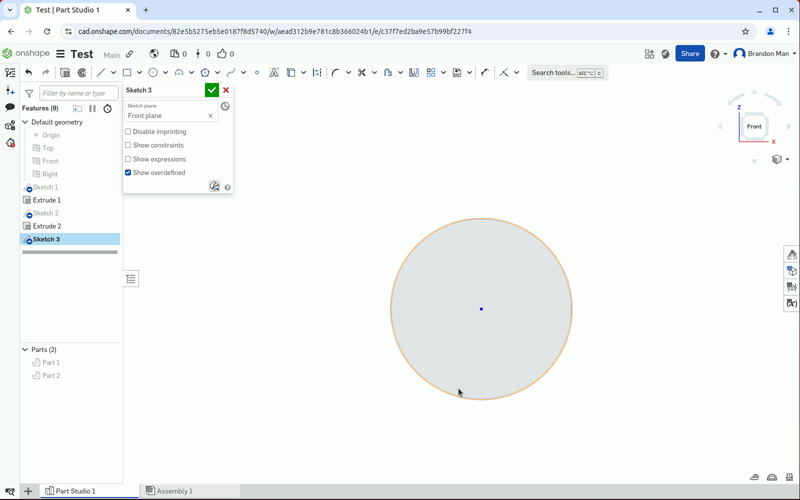
click(458, 388)
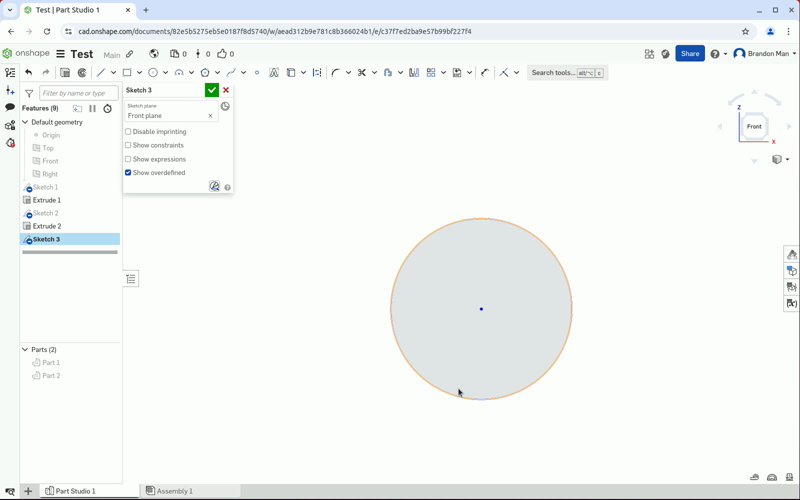
scroll(-6)
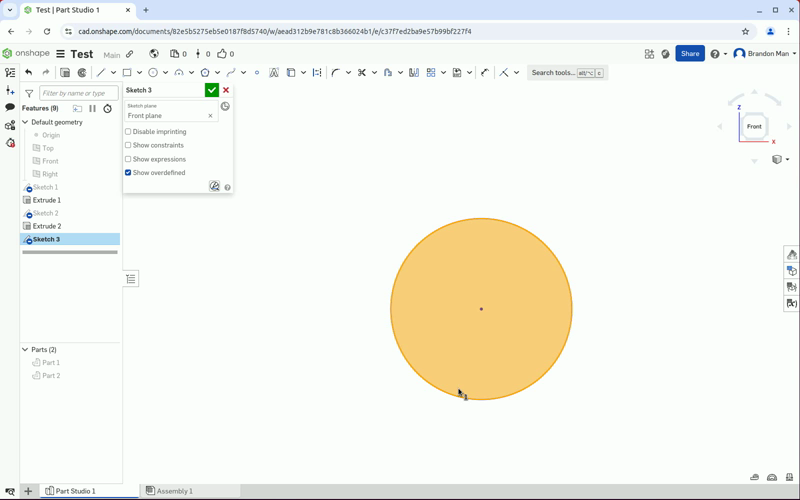
scroll(-6)
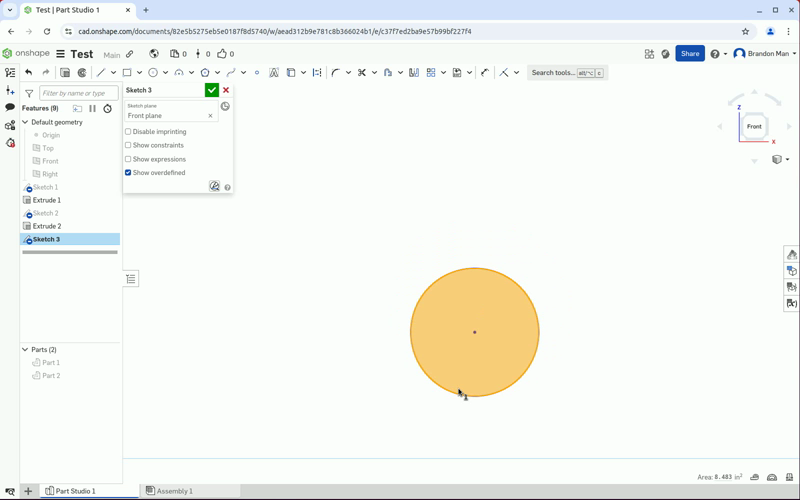
scroll(-6)
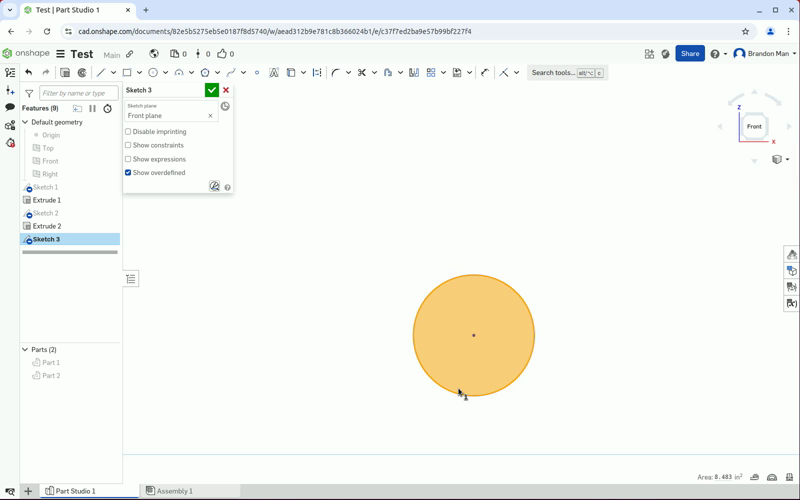
scroll(-6)
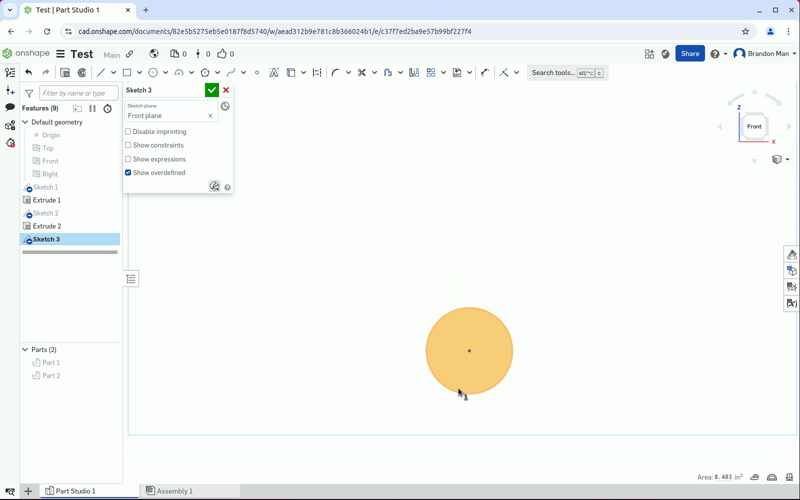
scroll(-6)
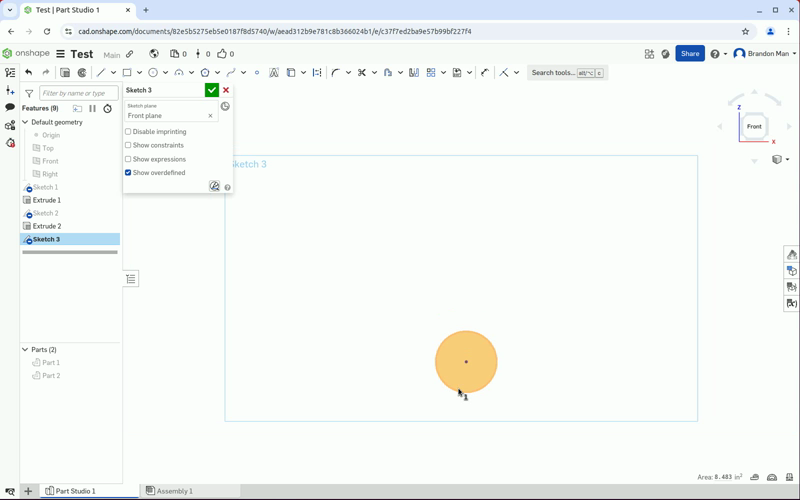
scroll(-6)
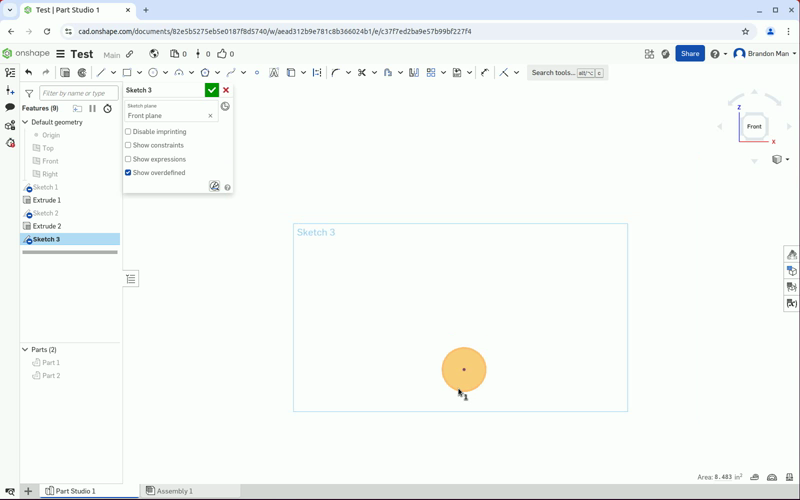
scroll(-6)
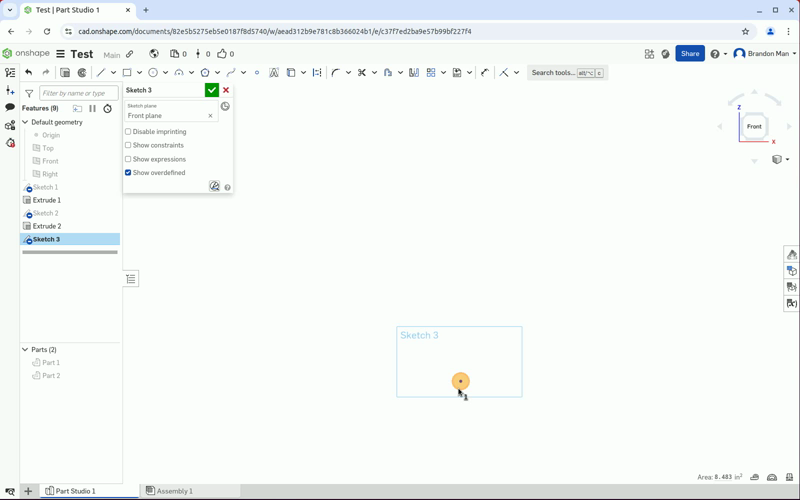
mouse_move(73, 352)
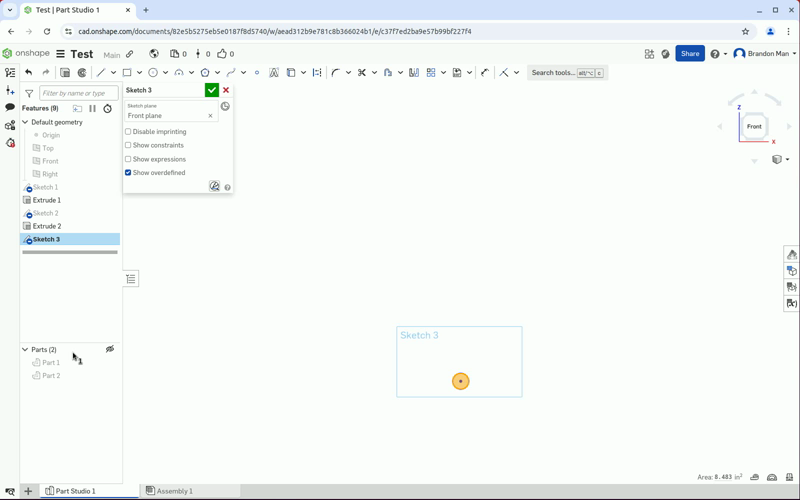
key(shift+y)
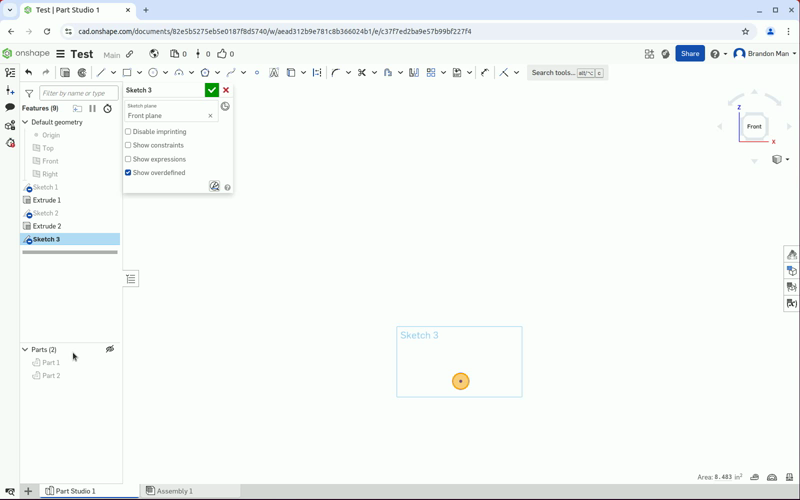
key(shift+e)
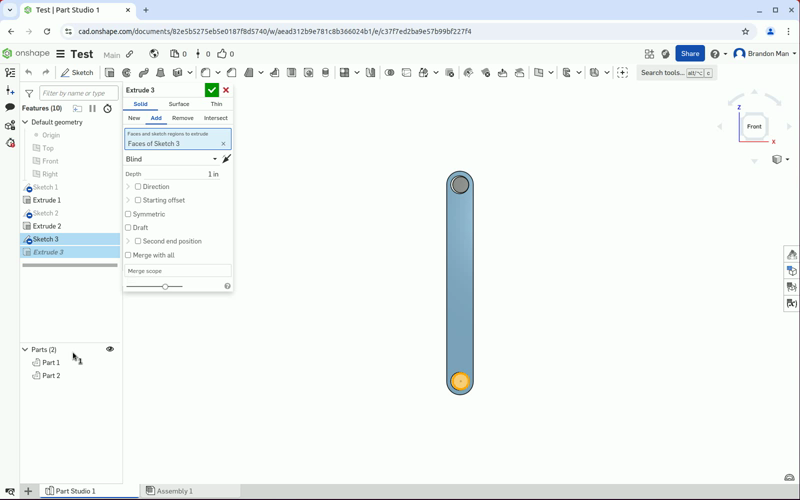
mouse_move(143, 106)
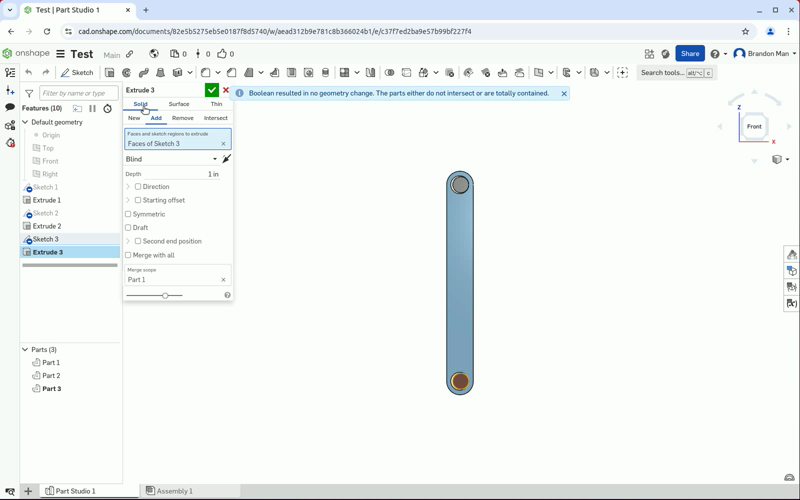
click(143, 106)
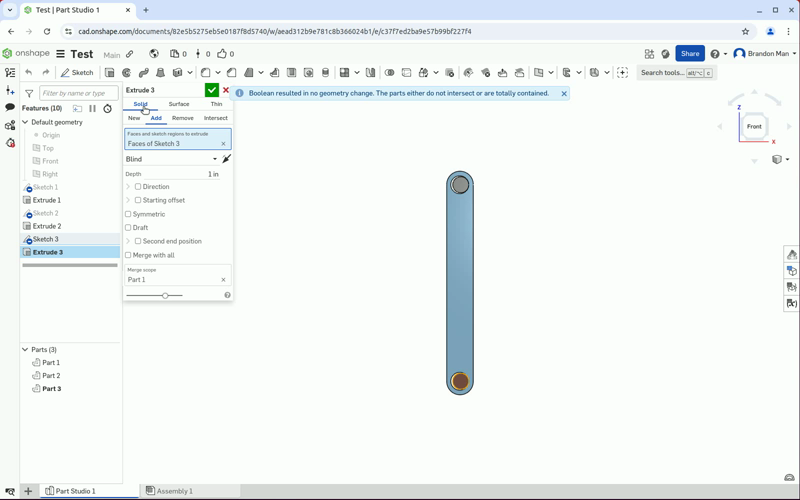
mouse_move(137, 120)
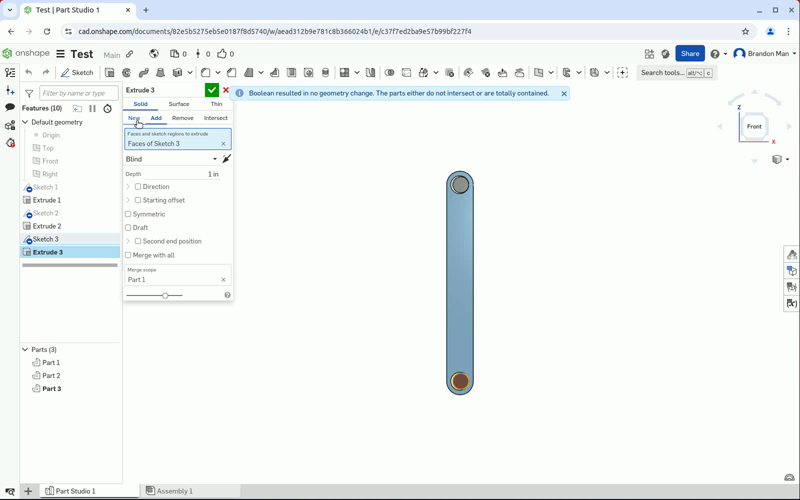
click(137, 120)
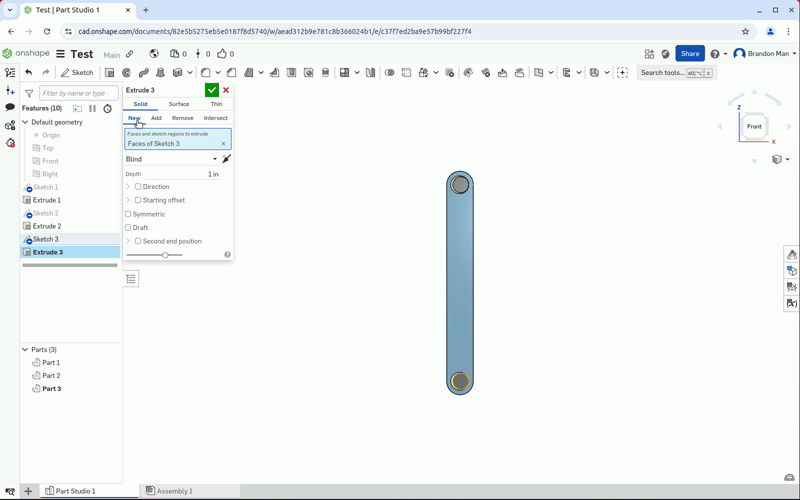
key(tab, 4)
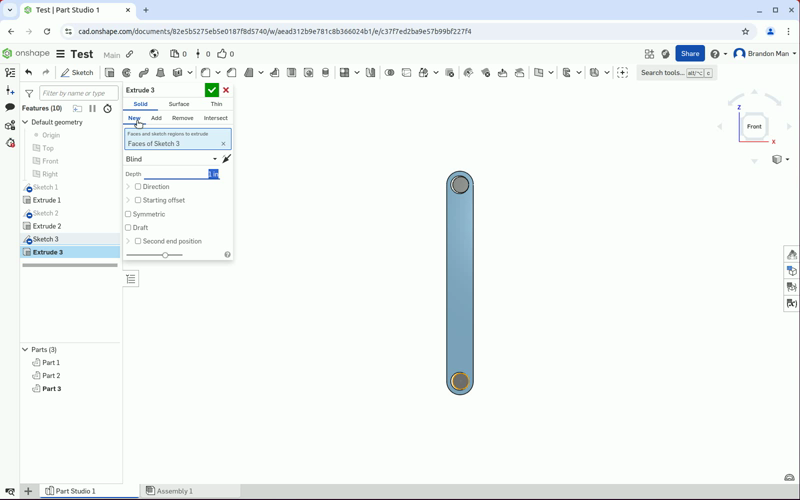
text(3.37)
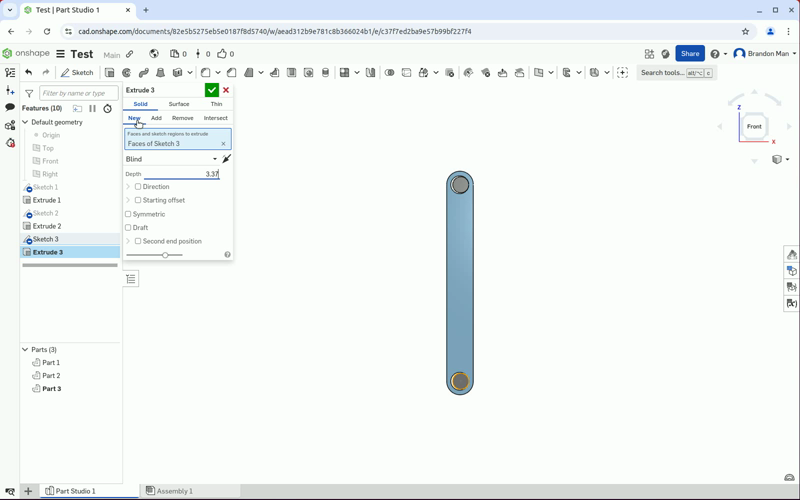
key(enter)
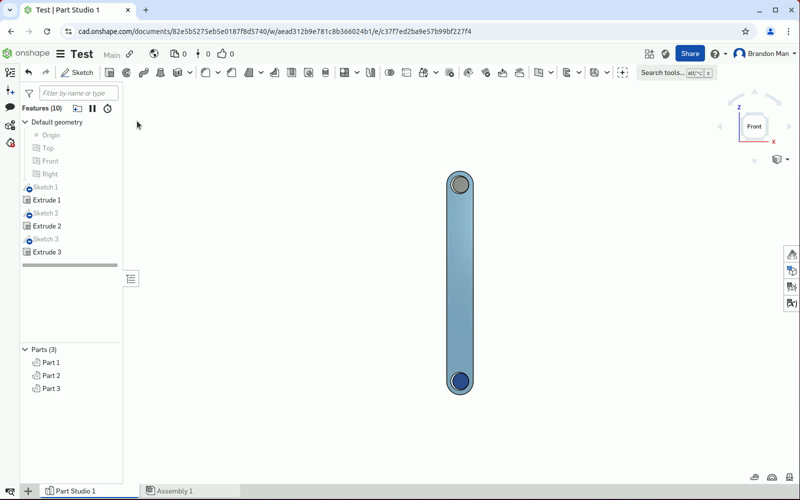
key(shift+h)
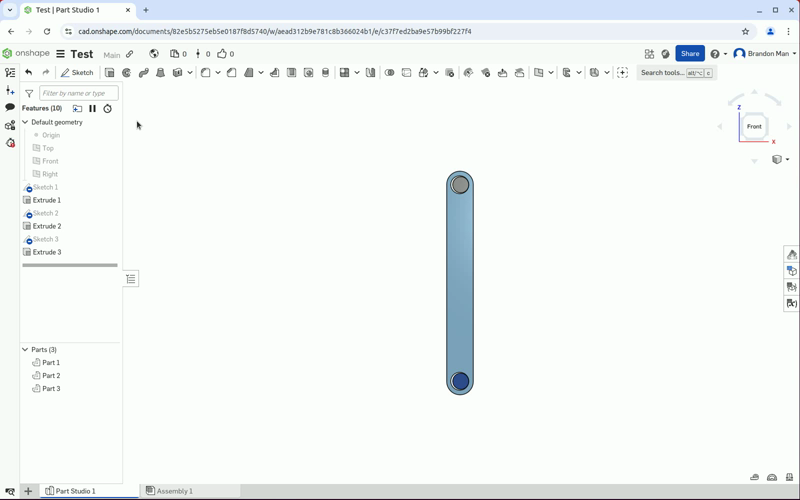
key(shift+h)
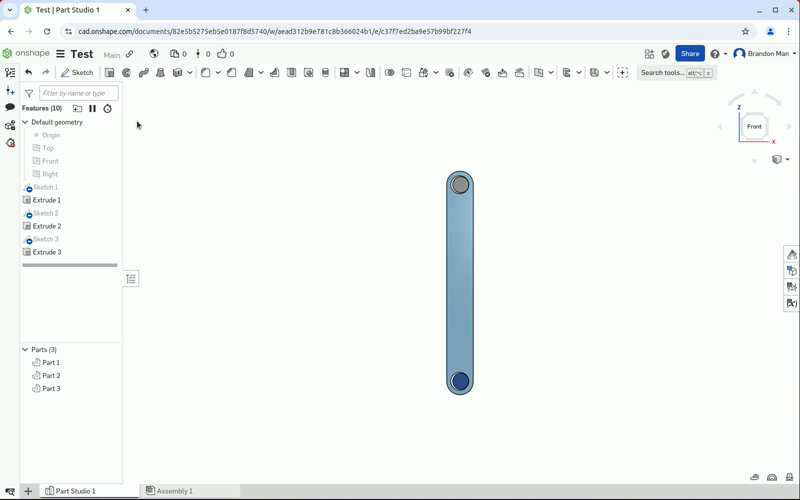
mouse_move(73, 189)
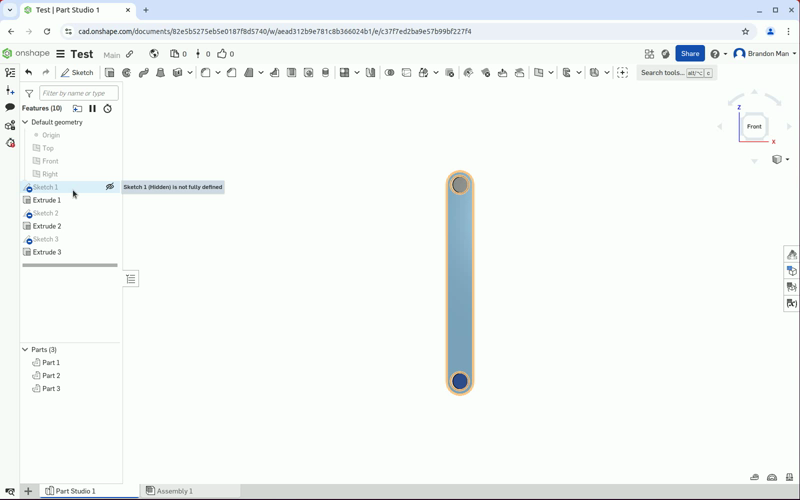
click(73, 189)
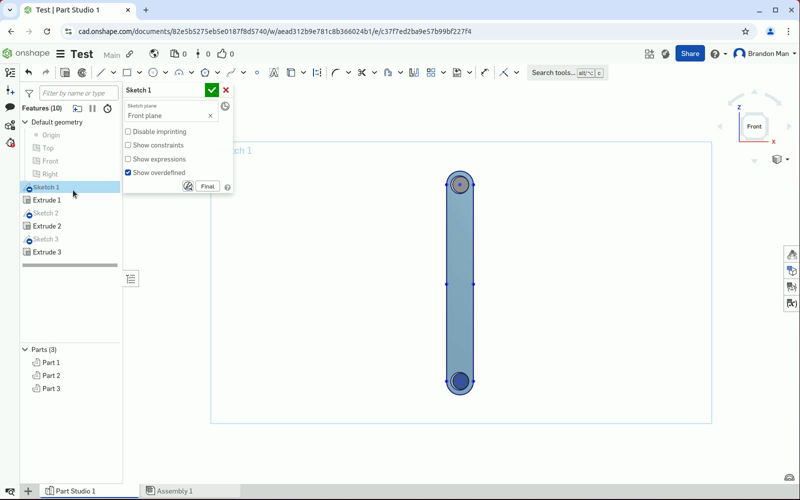
mouse_move(229, 92)
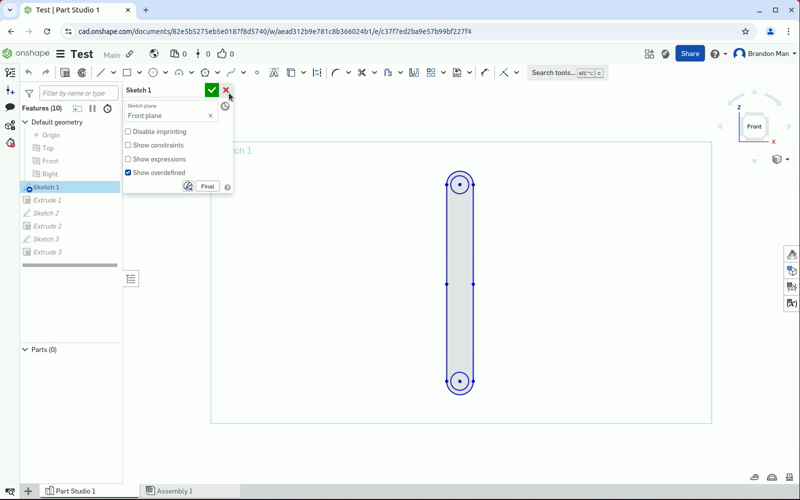
click(229, 92)
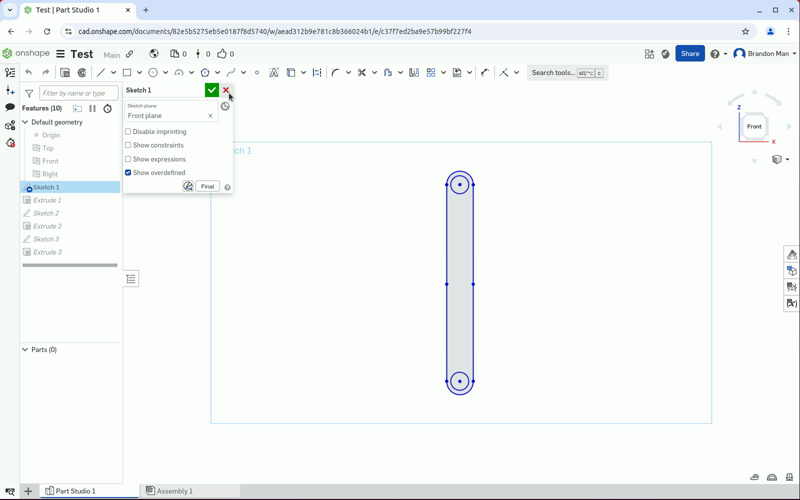
key(shift+s)
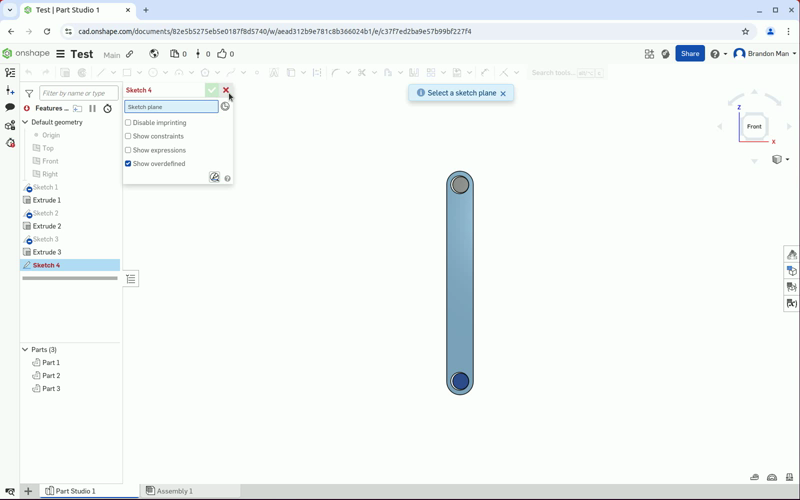
mouse_move(73, 163)
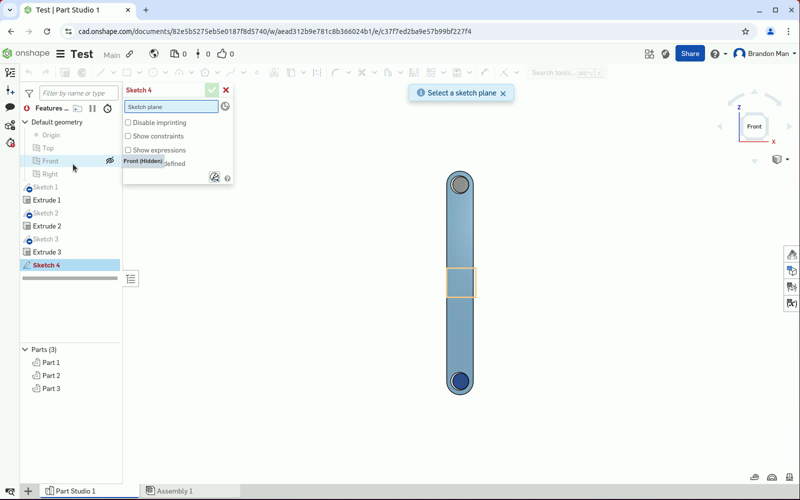
click(73, 163)
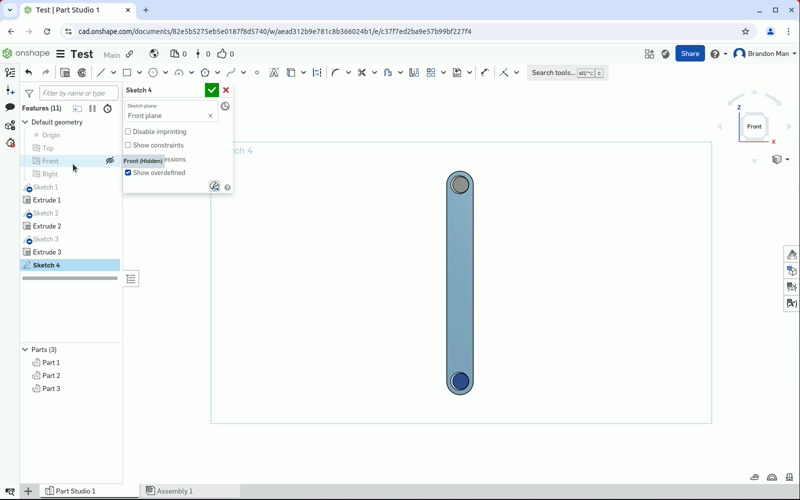
mouse_move(73, 352)
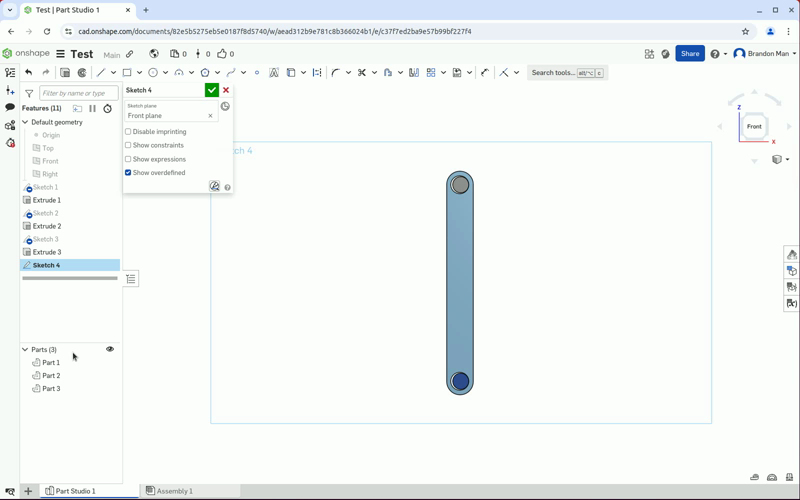
key(y)
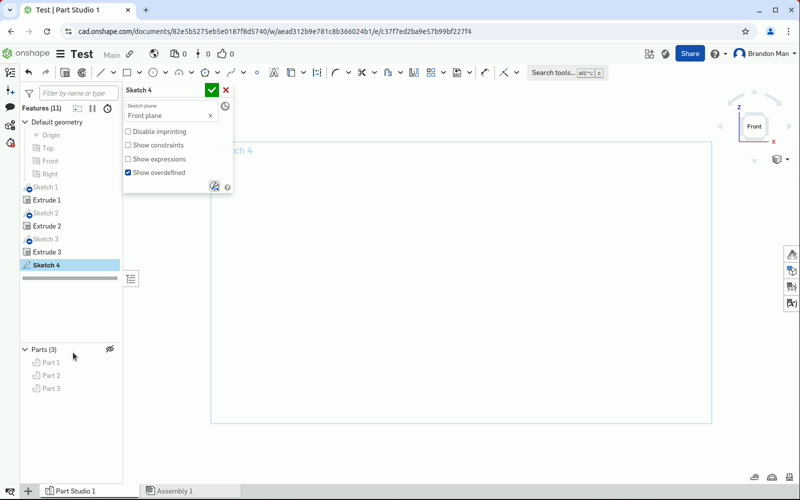
key(c)
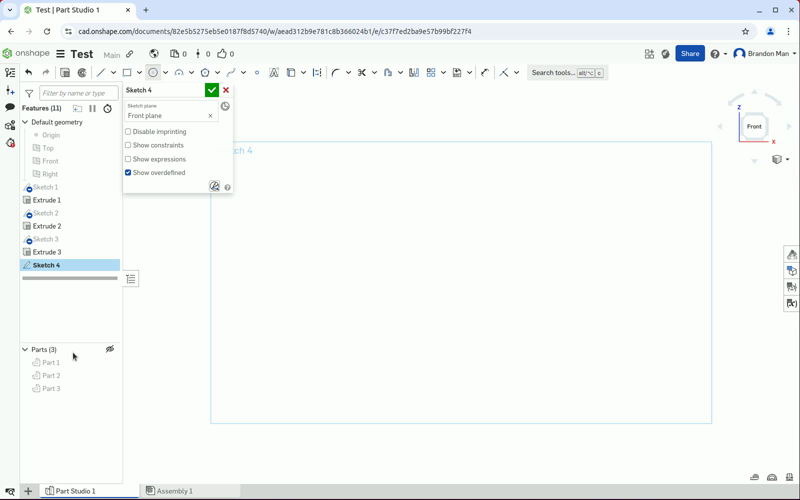
key_down(shift)
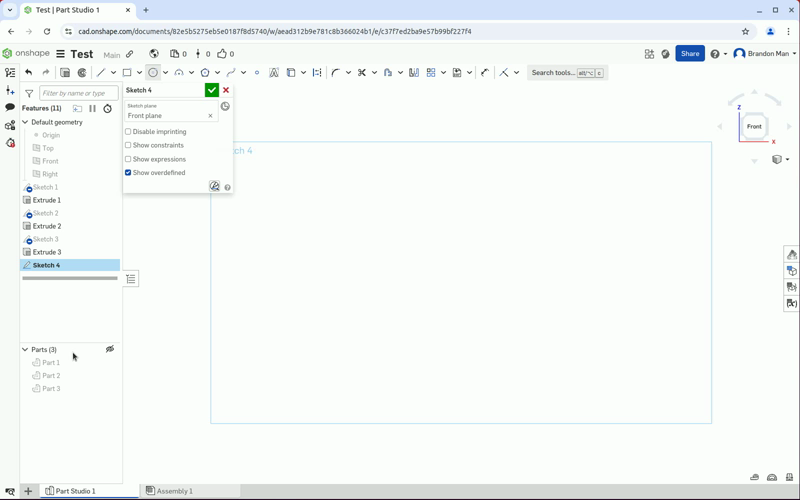
mouse_move(460, 381)
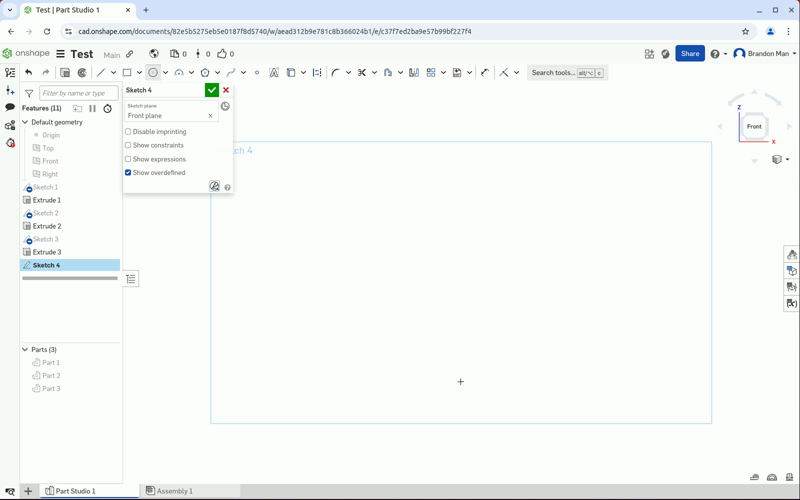
click(460, 381)
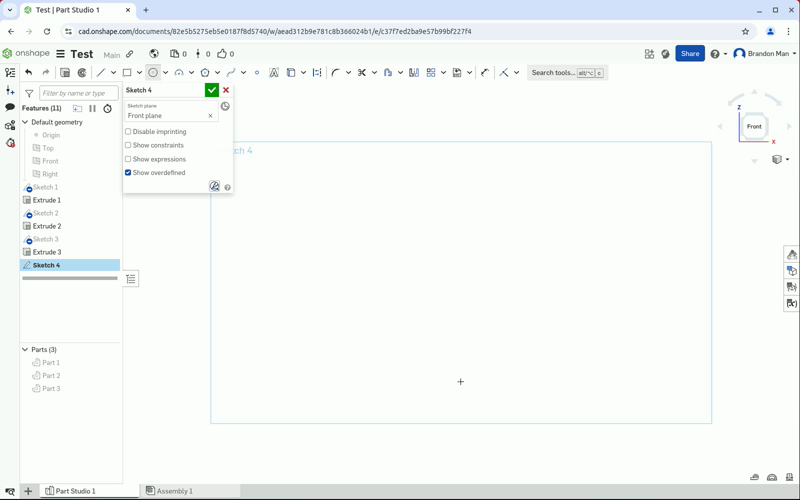
key_up(shift)
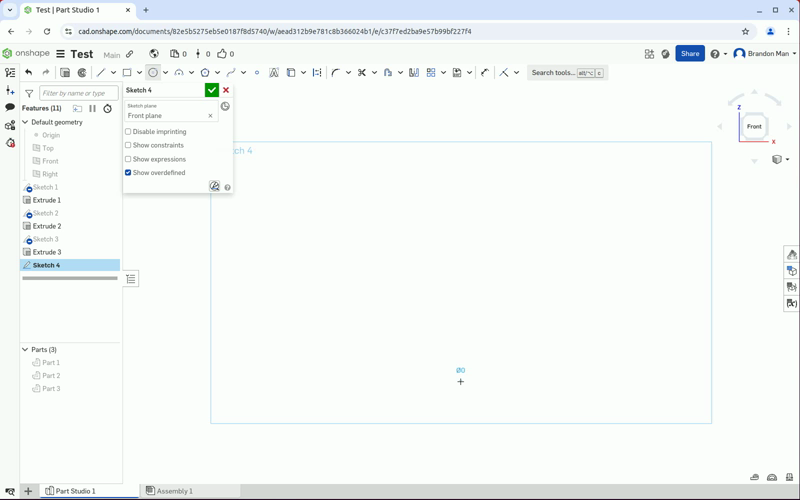
mouse_move(468, 381)
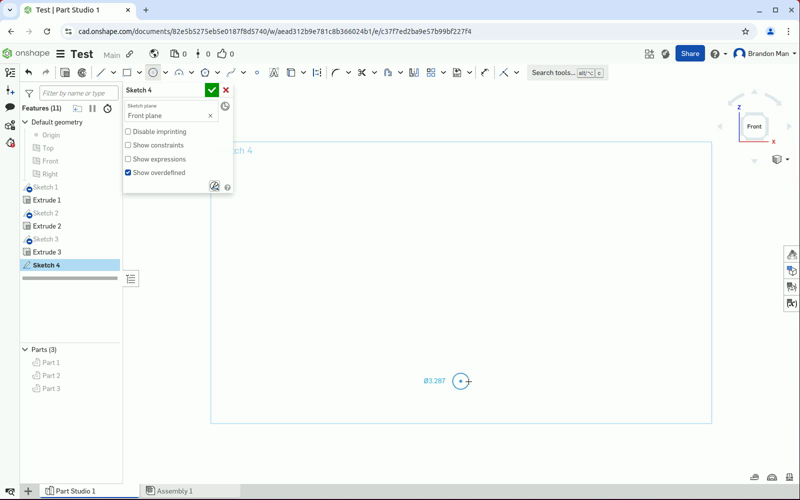
click(468, 381)
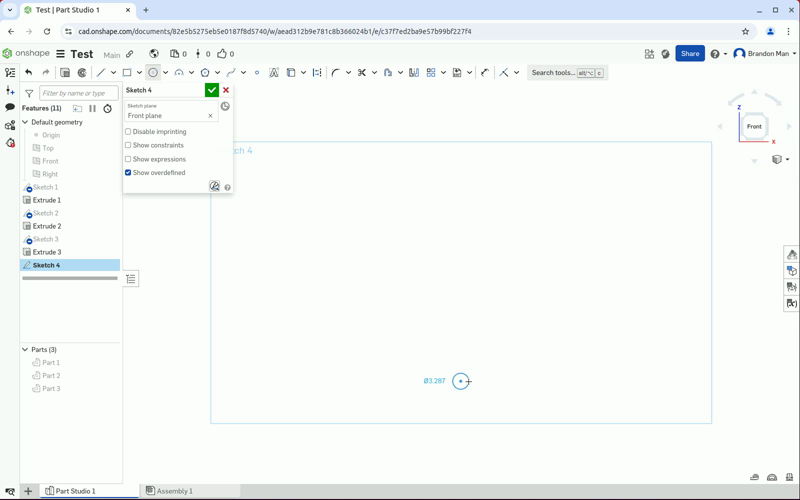
key(esc)
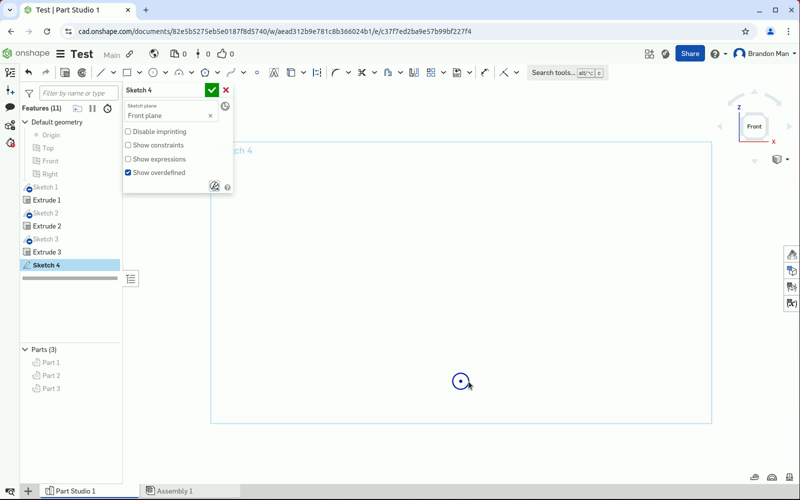
mouse_move(468, 380)
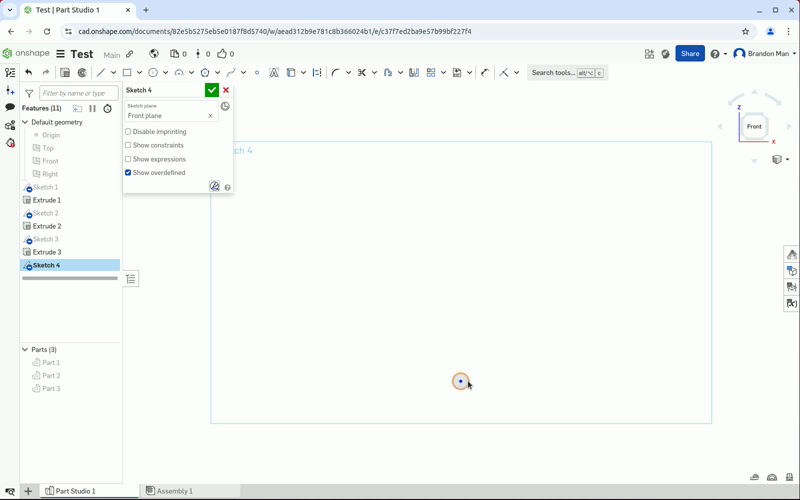
scroll(6)
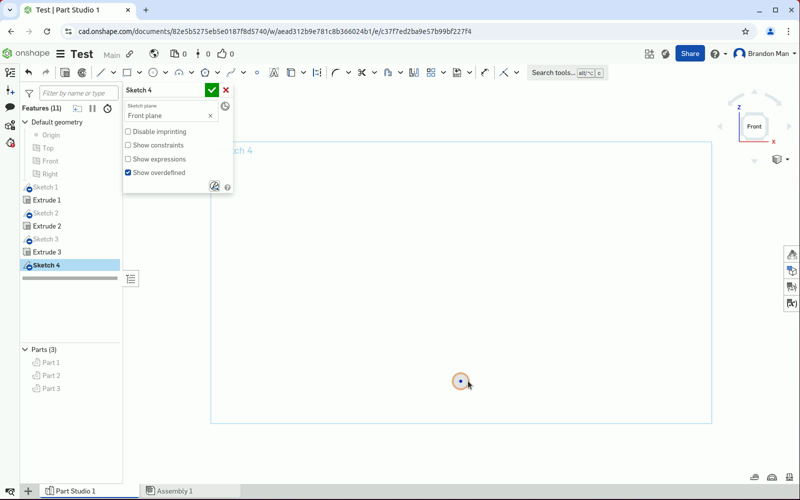
scroll(6)
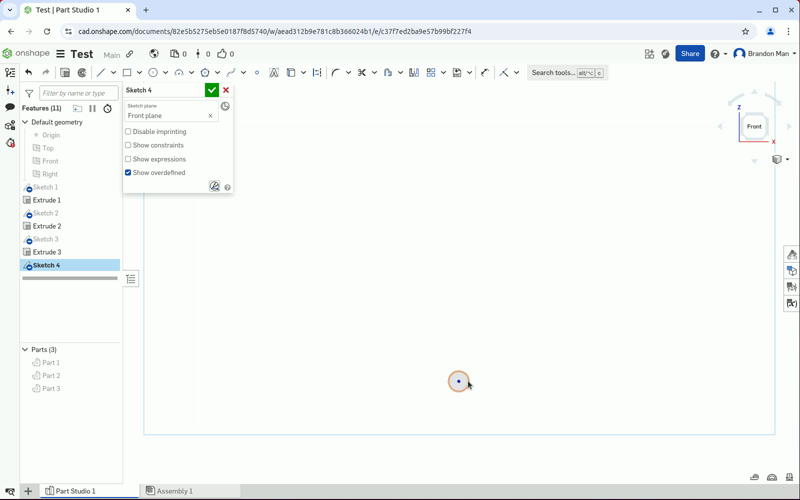
scroll(6)
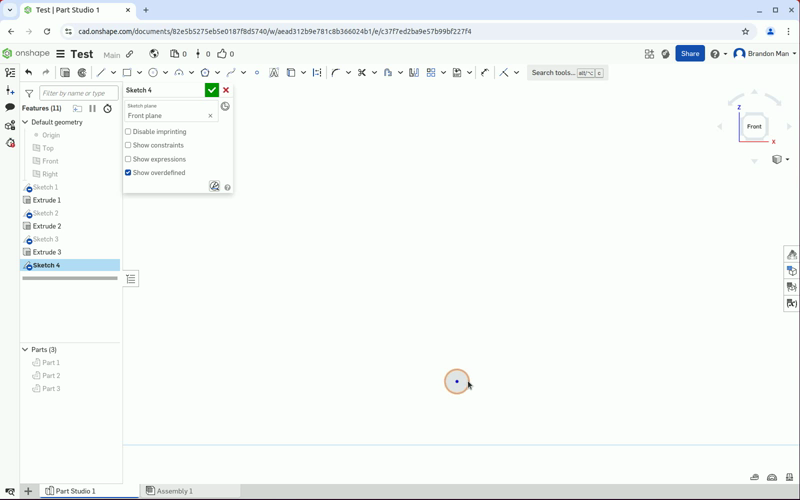
scroll(6)
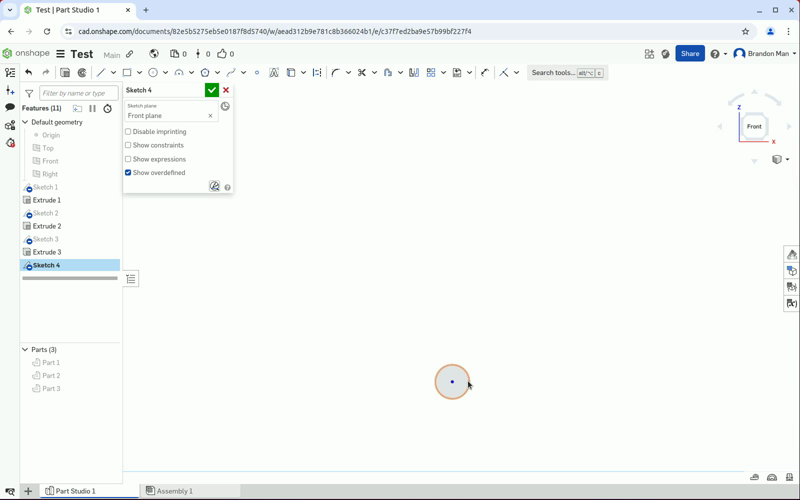
scroll(6)
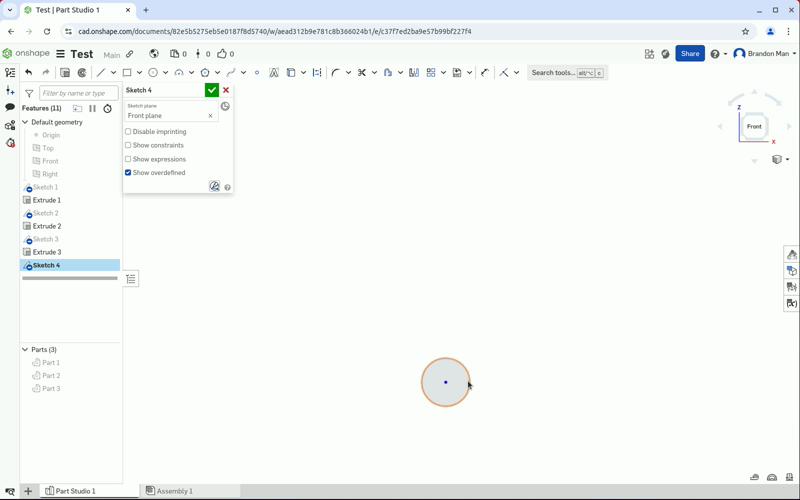
scroll(6)
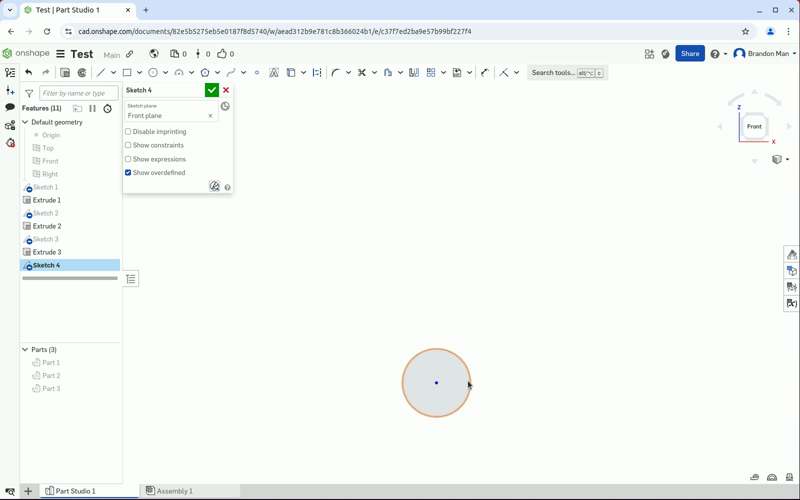
scroll(6)
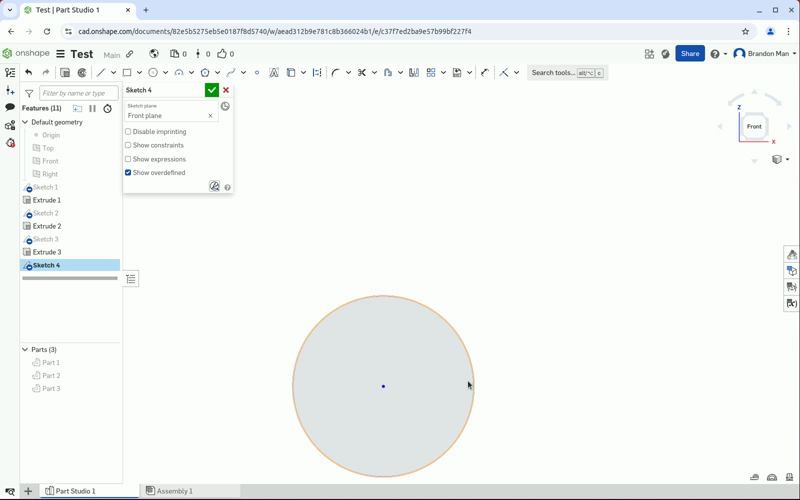
click(468, 380)
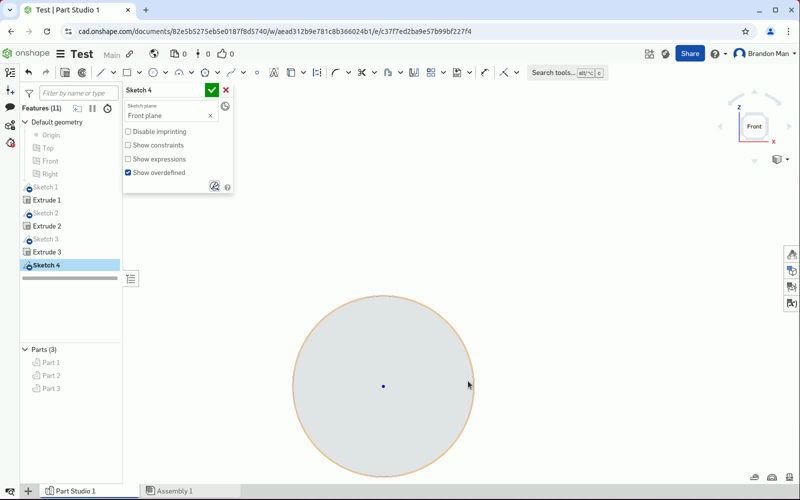
scroll(-6)
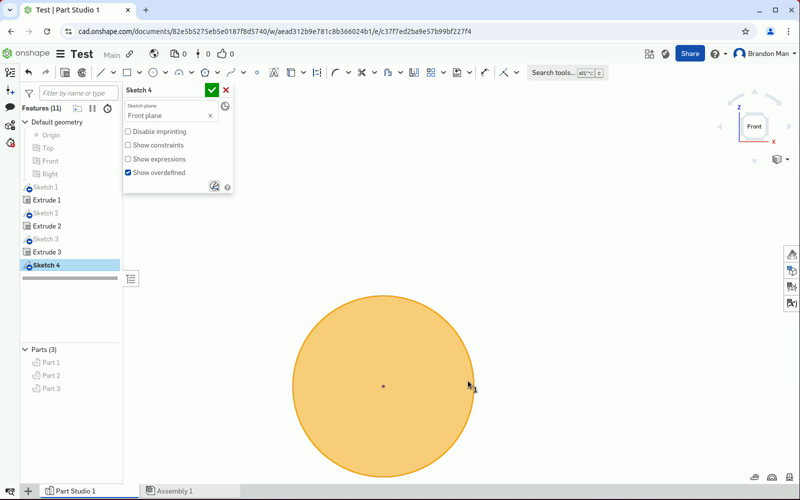
scroll(-6)
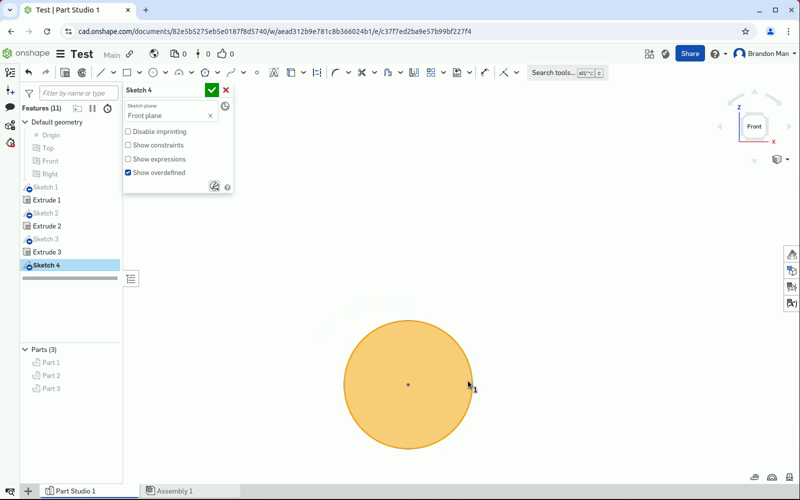
scroll(-6)
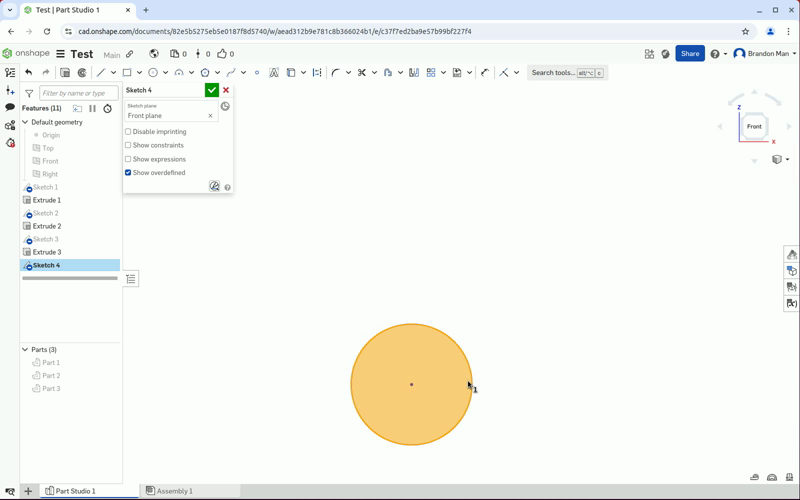
scroll(-6)
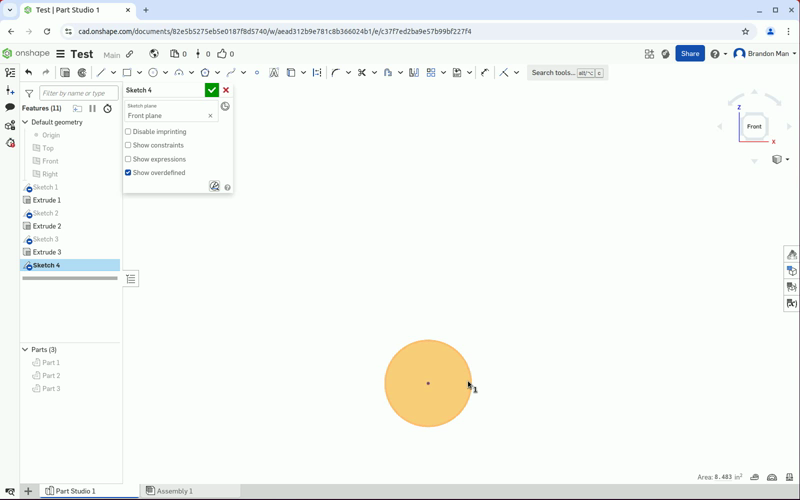
scroll(-6)
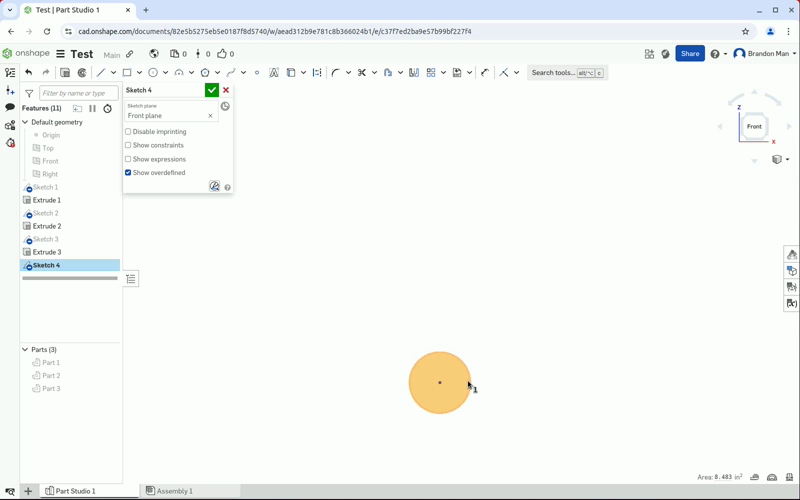
scroll(-6)
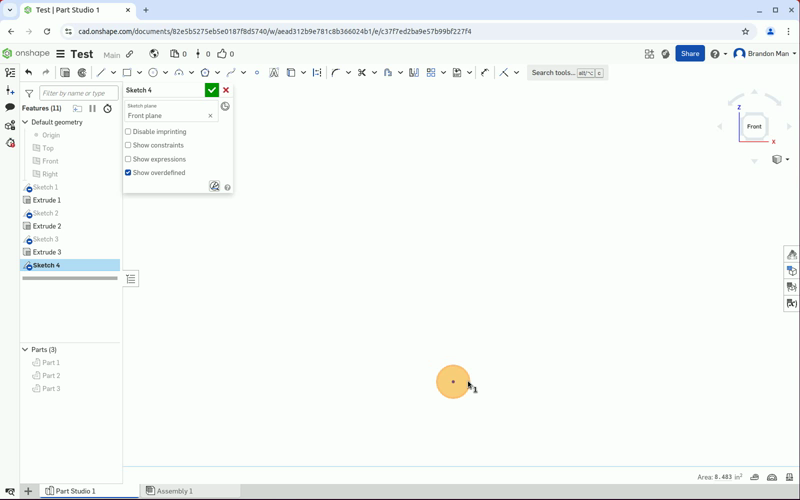
scroll(-6)
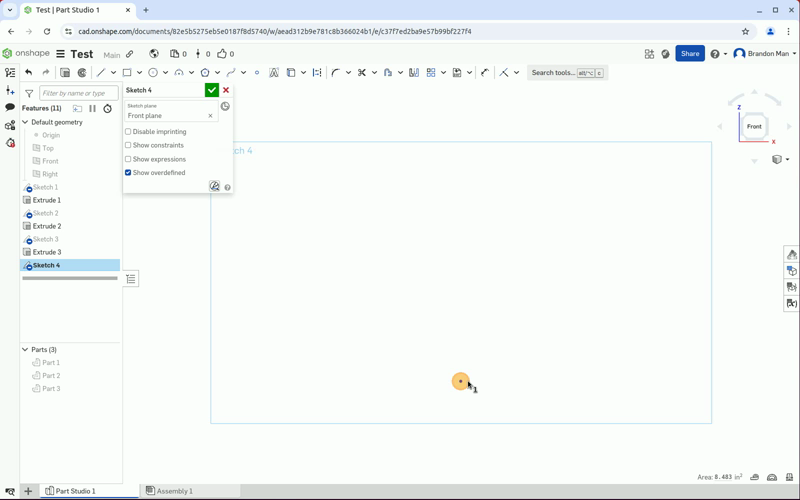
mouse_move(73, 352)
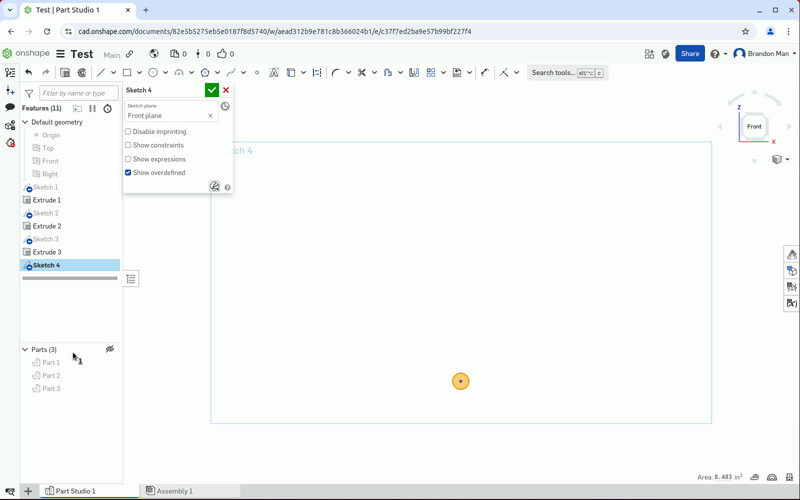
key(shift+y)
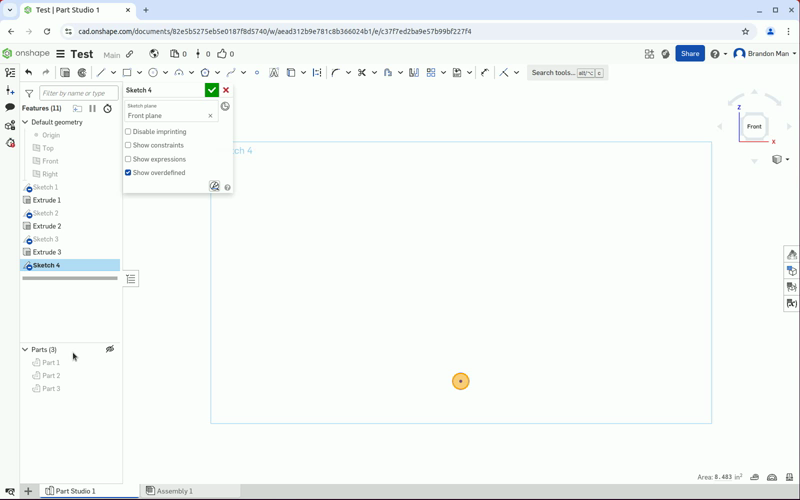
key(shift+e)
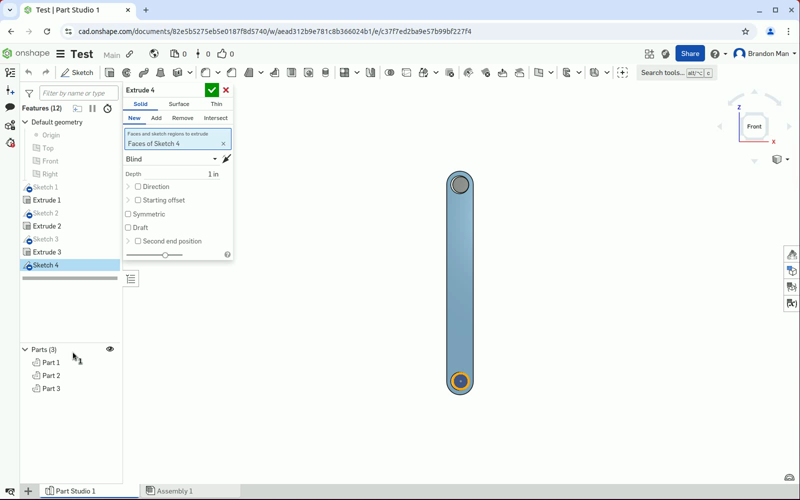
mouse_move(143, 106)
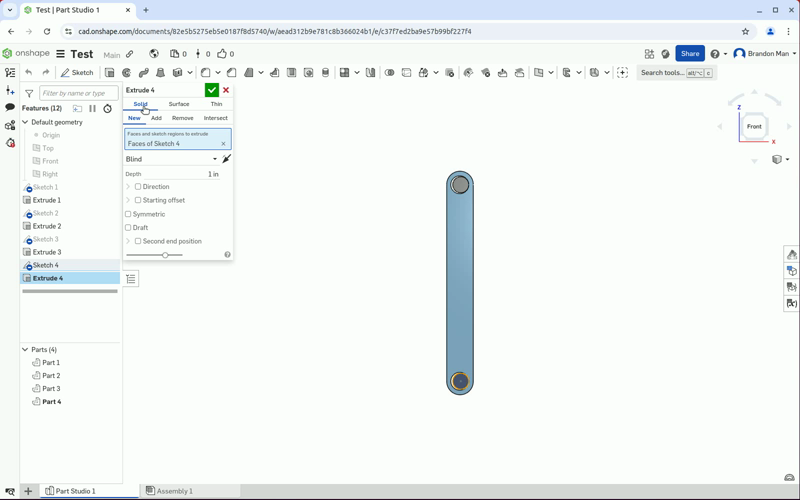
click(143, 106)
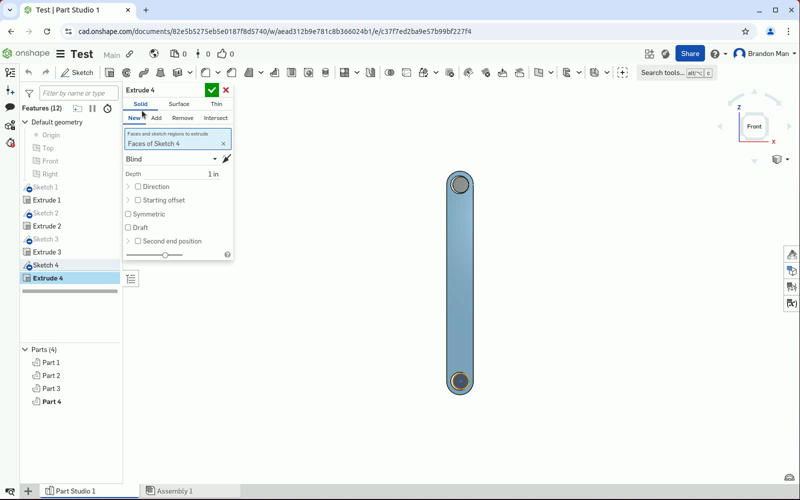
mouse_move(137, 120)
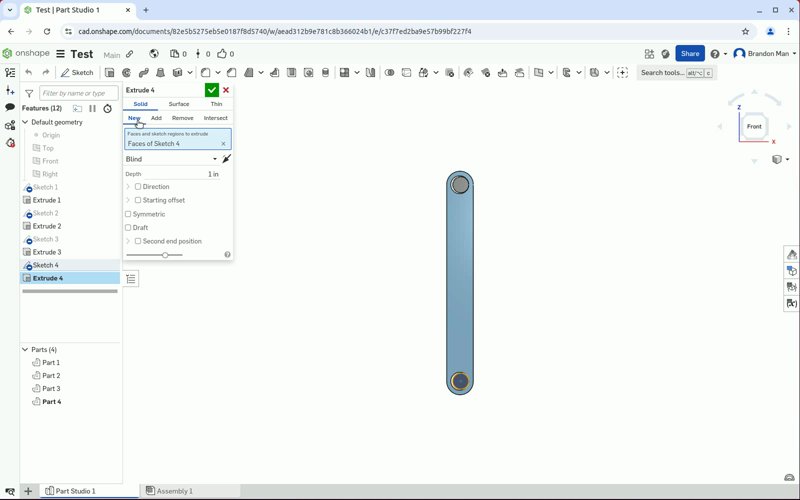
click(137, 120)
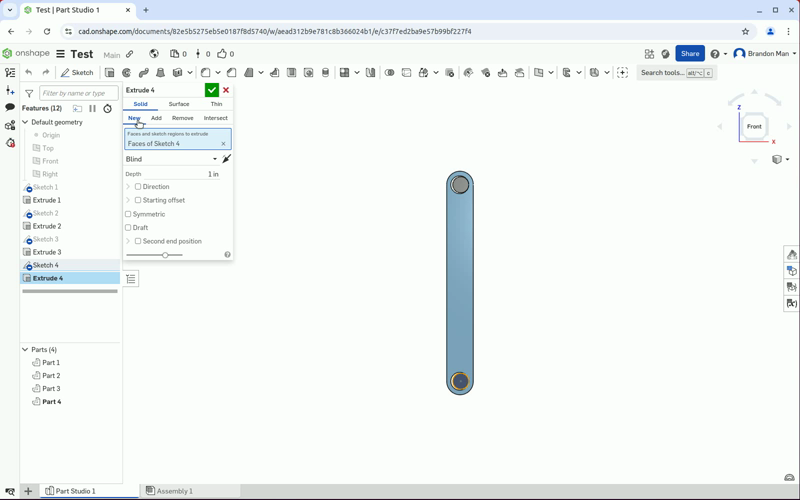
key(tab, 4)
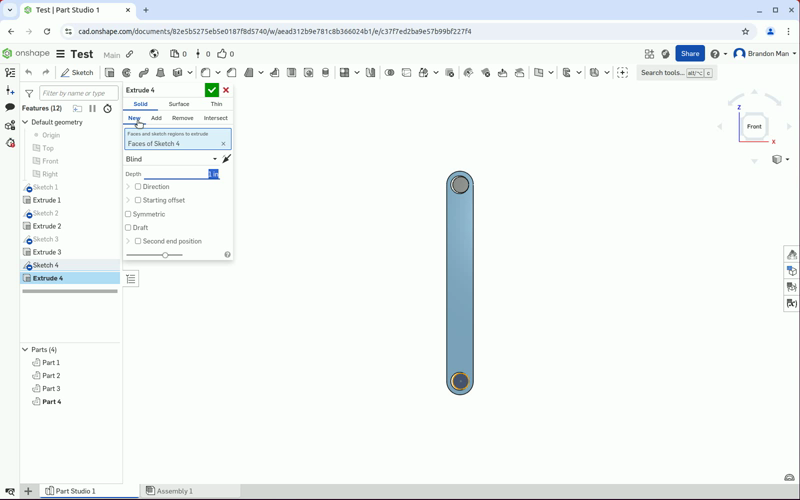
text(-6.981)
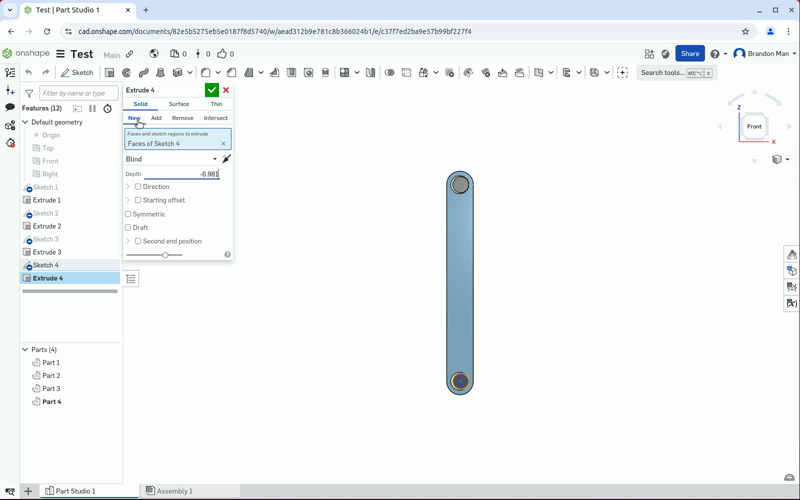
key(enter)
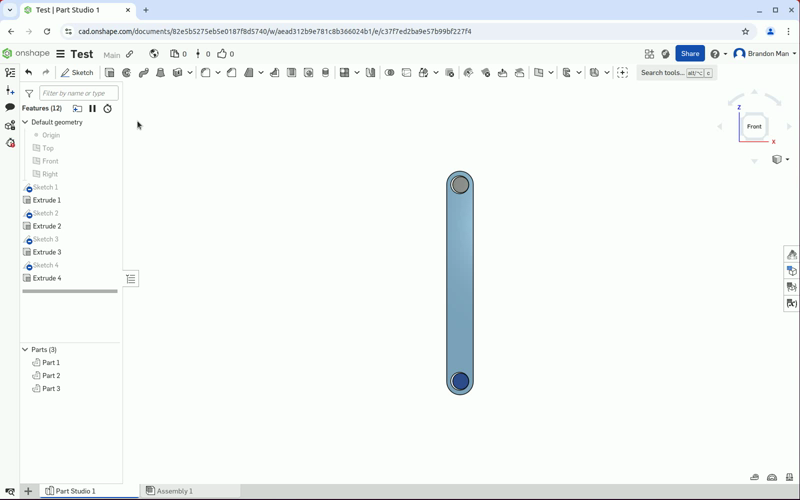
key(shift+h)
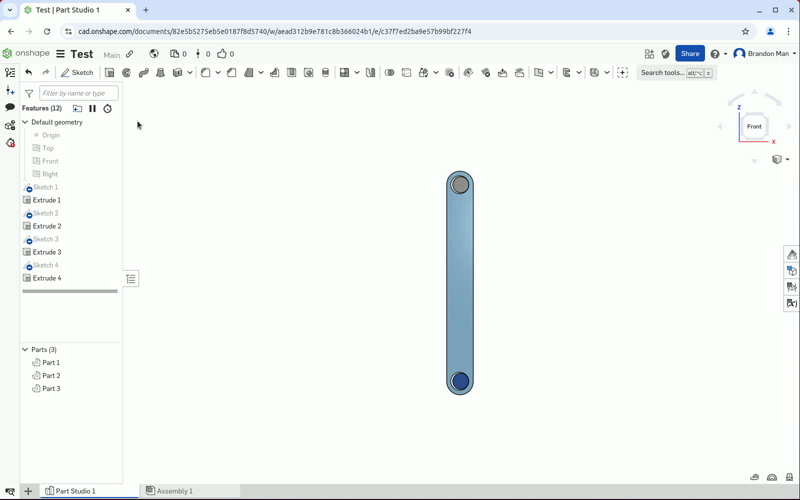
key(shift+h)
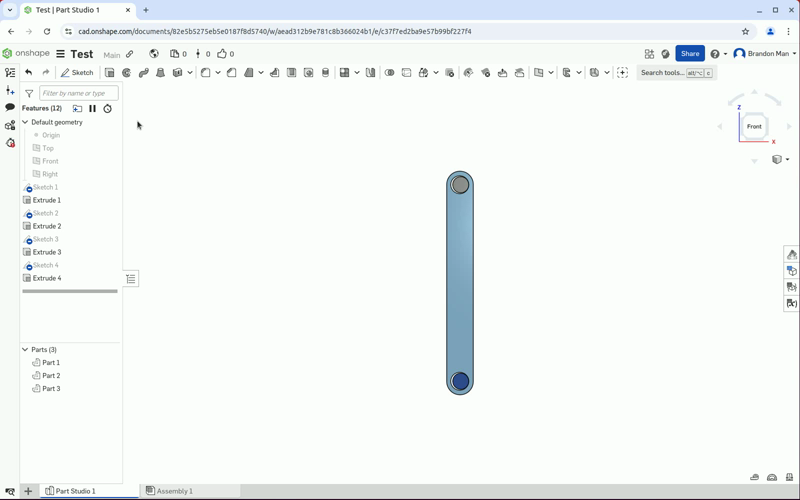
mouse_move(73, 189)
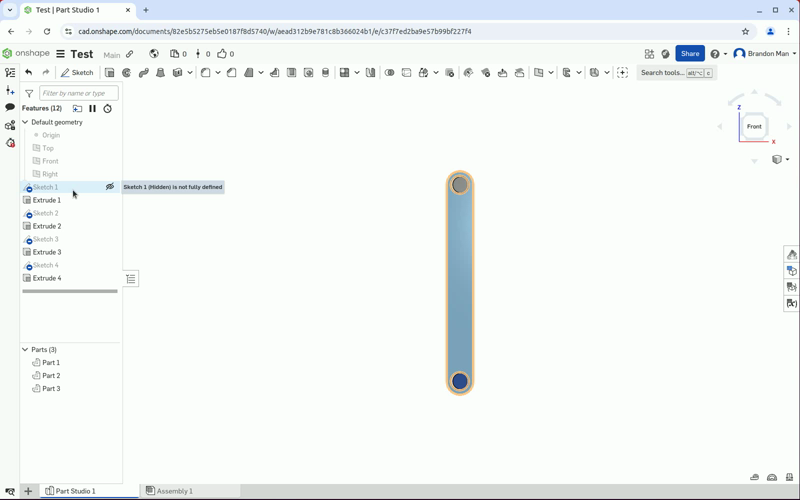
click(73, 189)
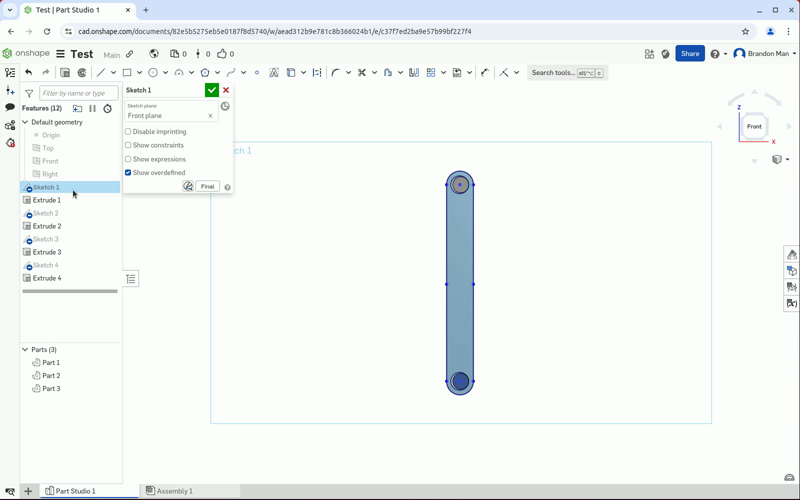
mouse_move(229, 92)
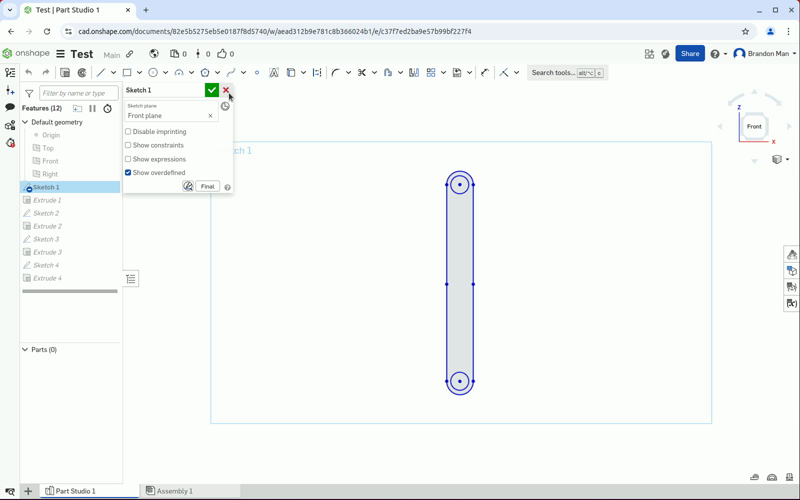
click(229, 92)
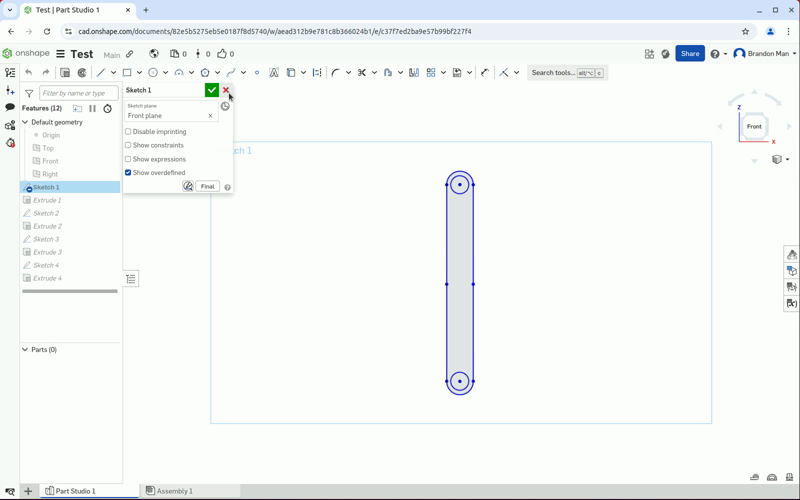
key(shift+s)
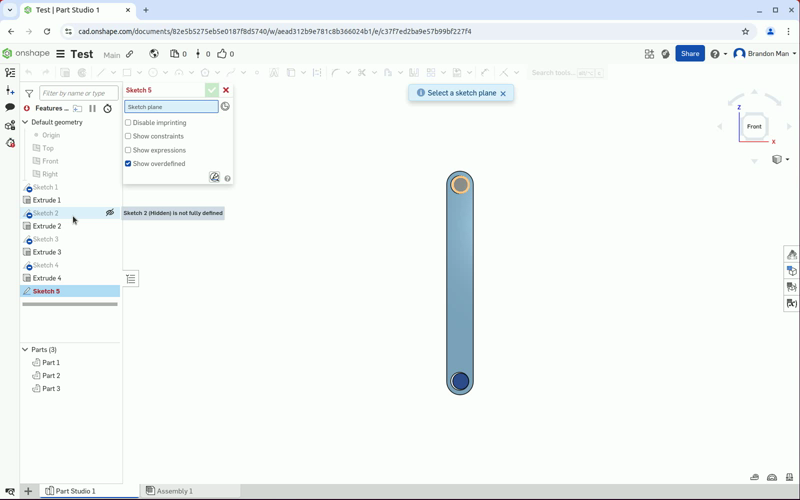
scroll(3)
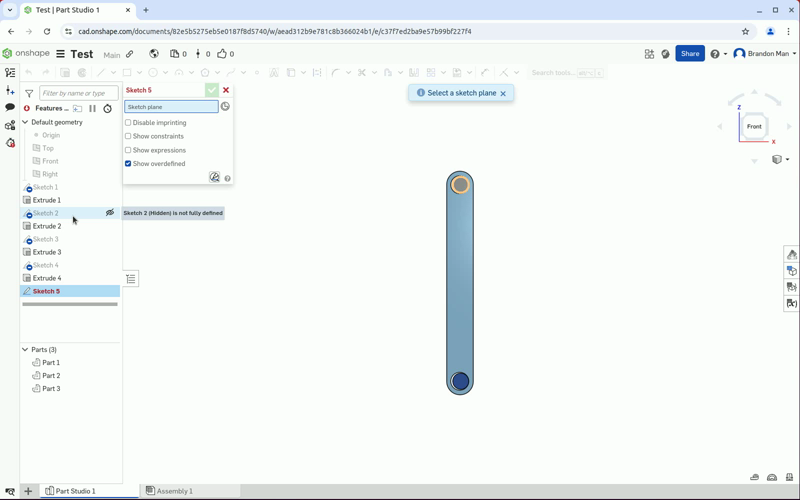
mouse_move(73, 163)
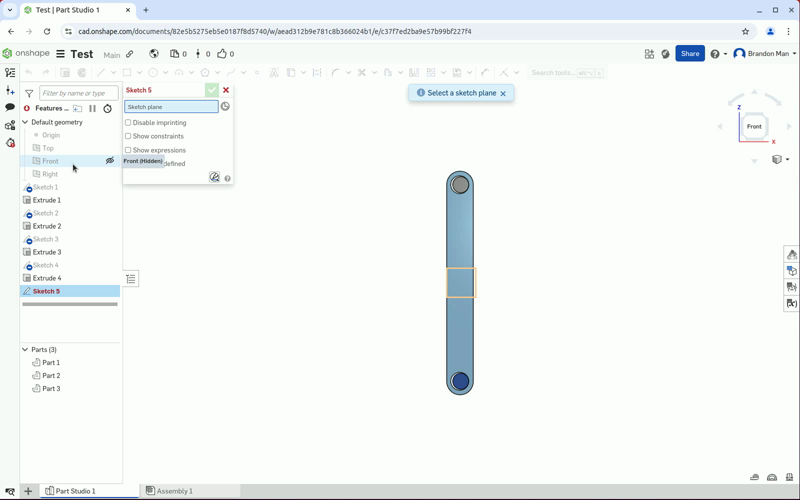
click(73, 163)
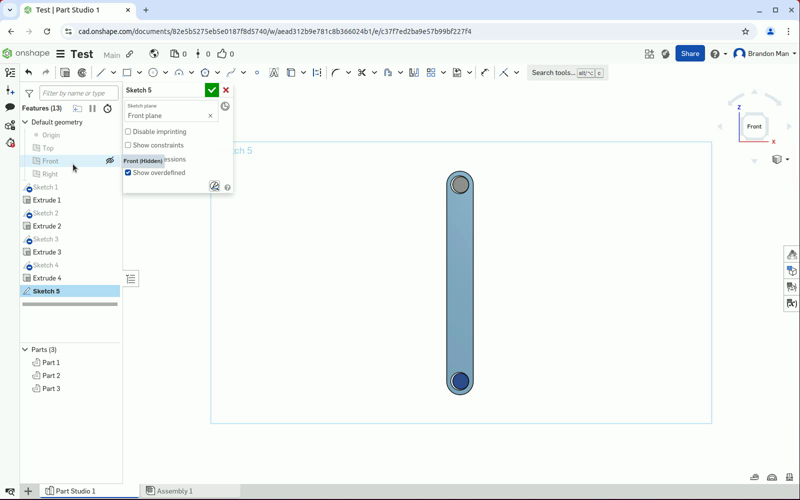
mouse_move(73, 352)
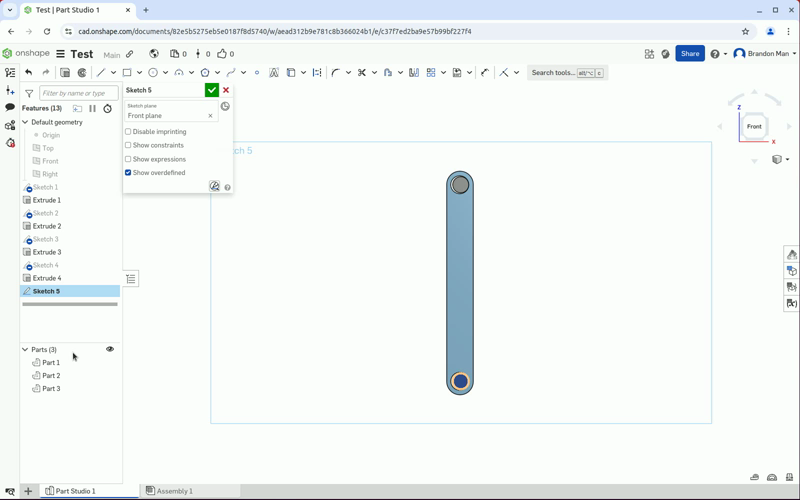
key(y)
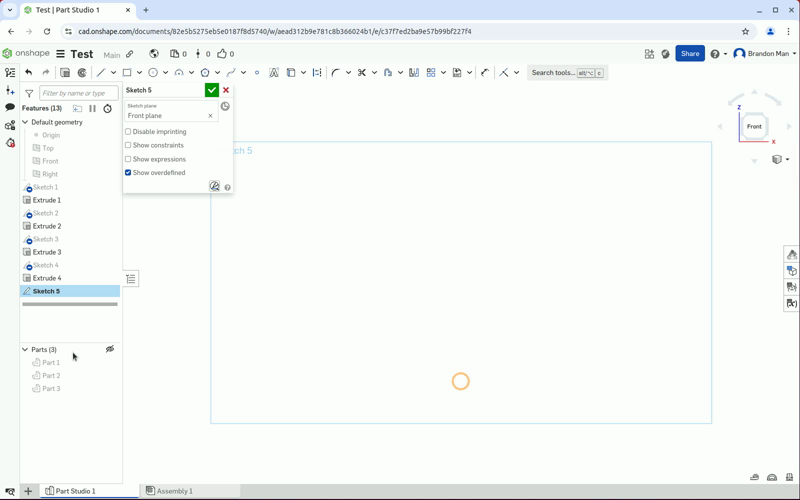
key(c)
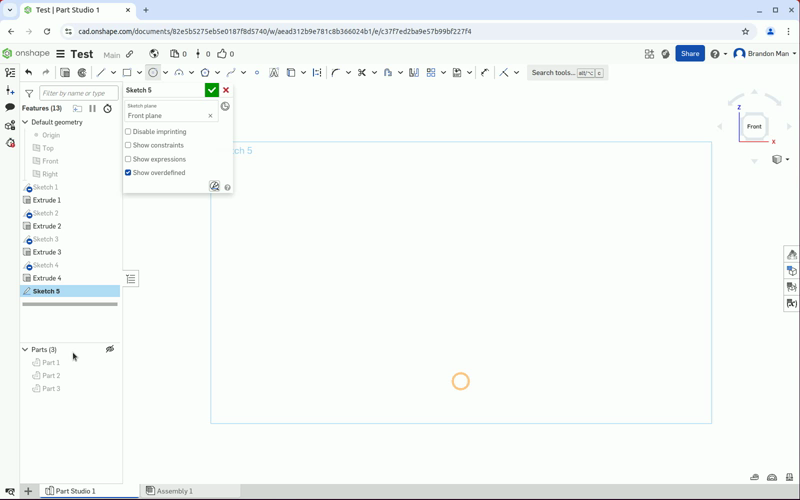
key_down(shift)
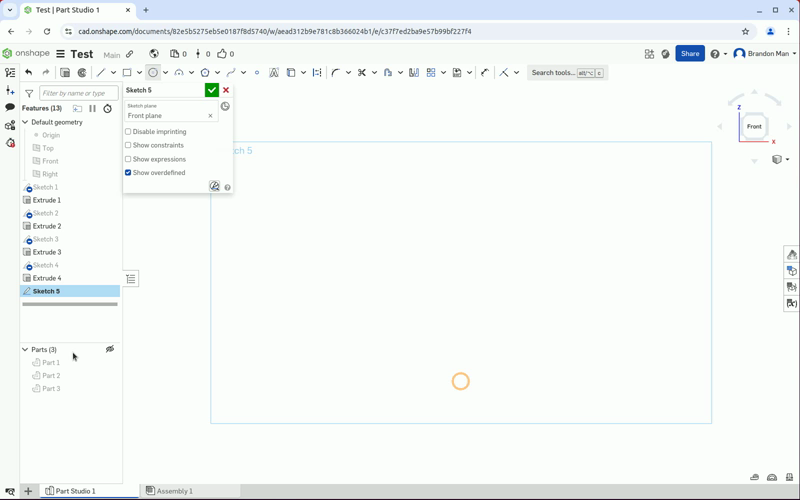
mouse_move(460, 184)
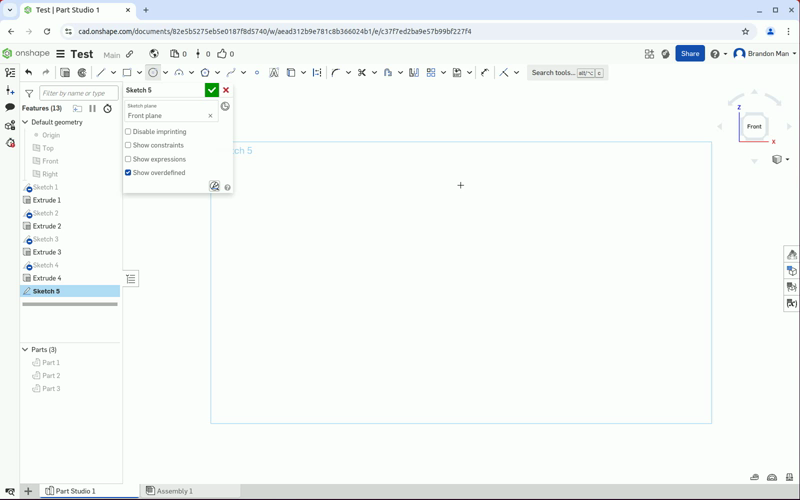
click(460, 184)
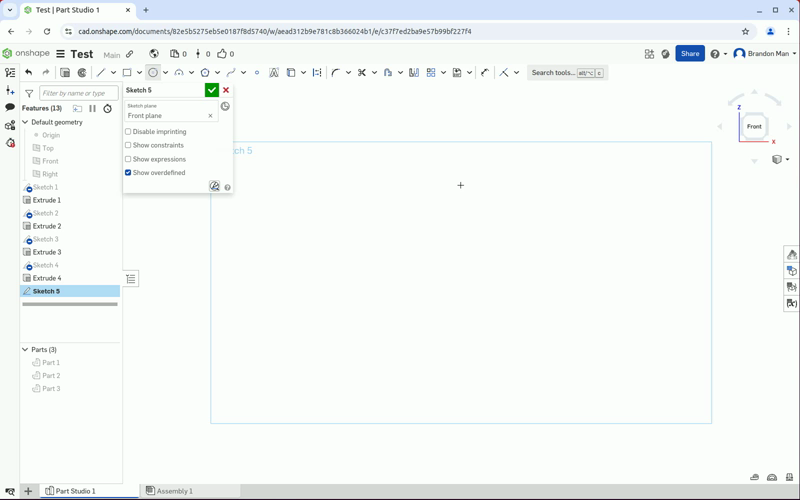
key_up(shift)
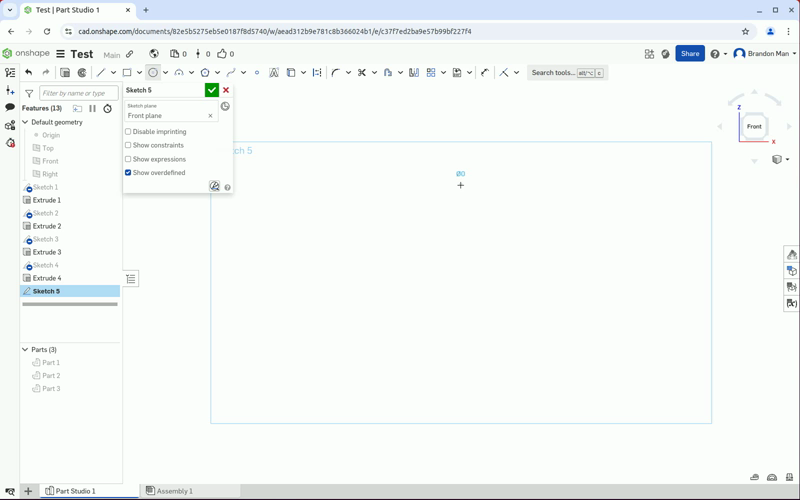
mouse_move(468, 184)
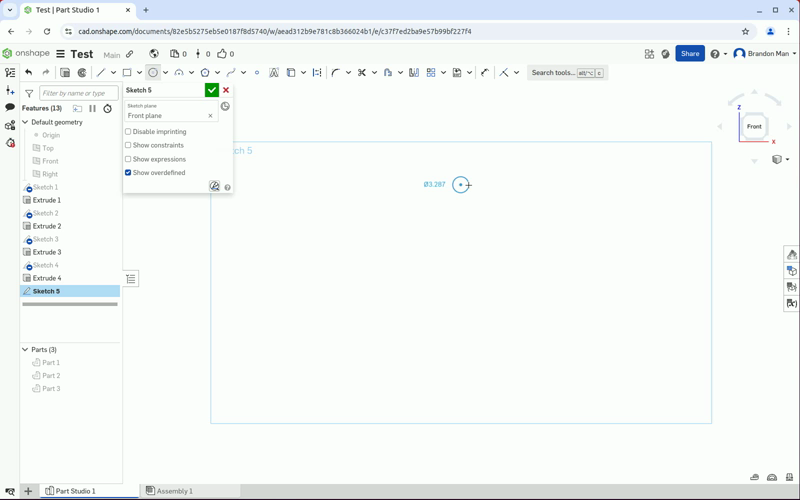
click(468, 184)
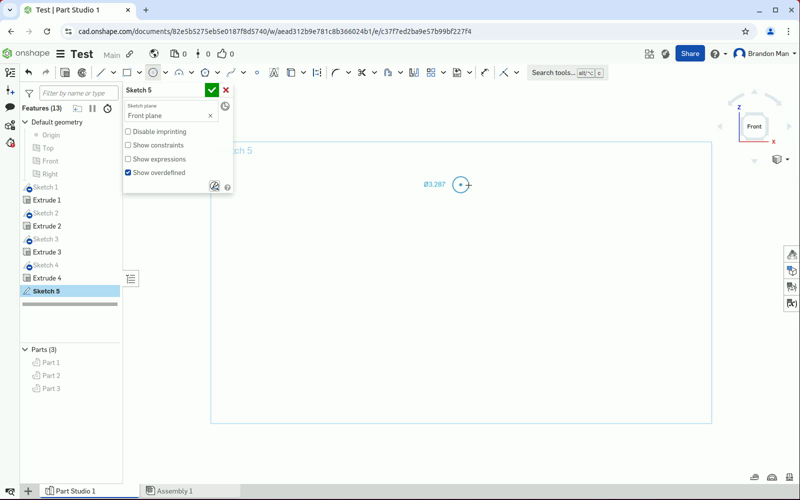
key(esc)
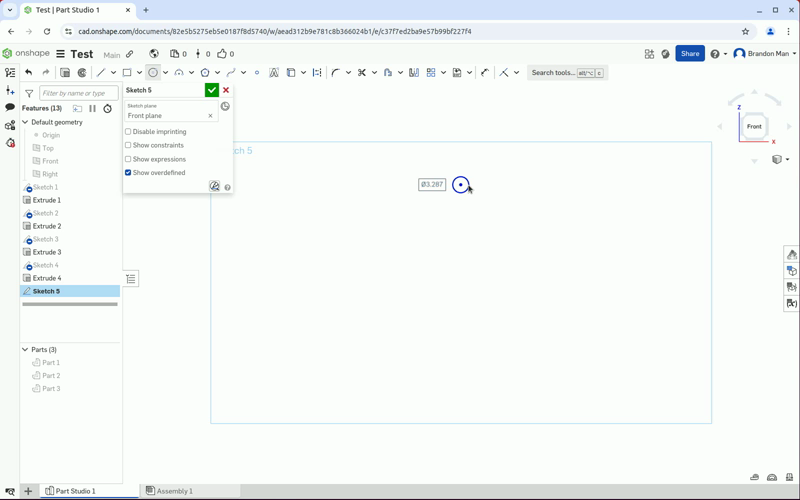
mouse_move(459, 179)
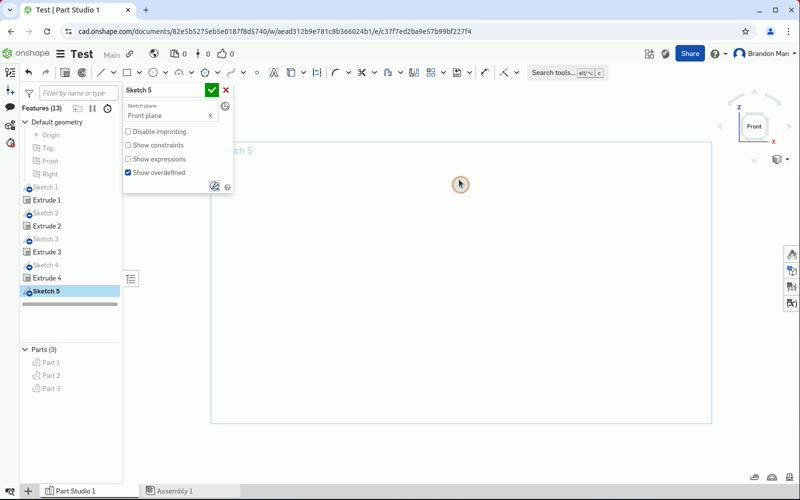
scroll(6)
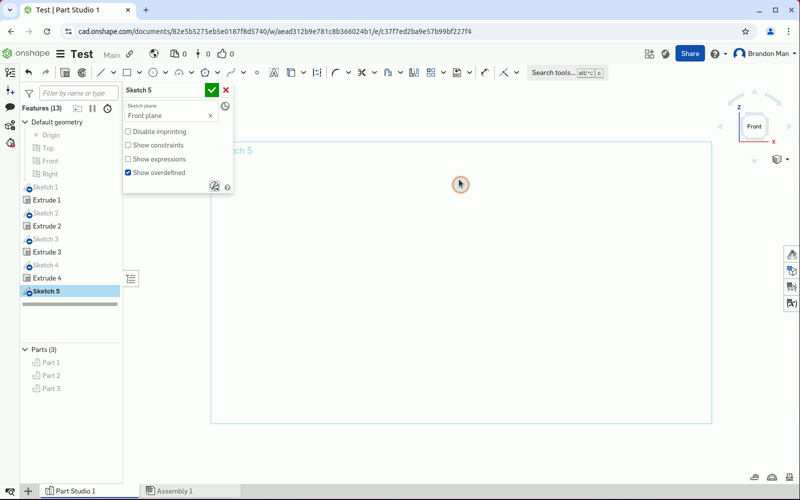
scroll(6)
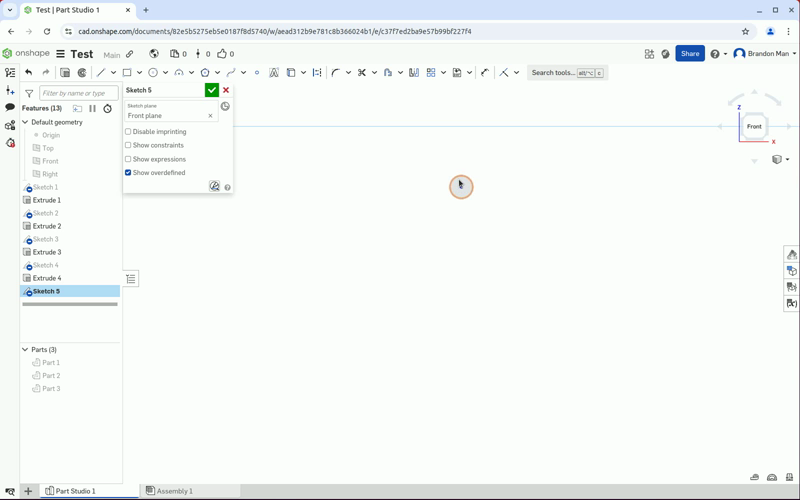
scroll(6)
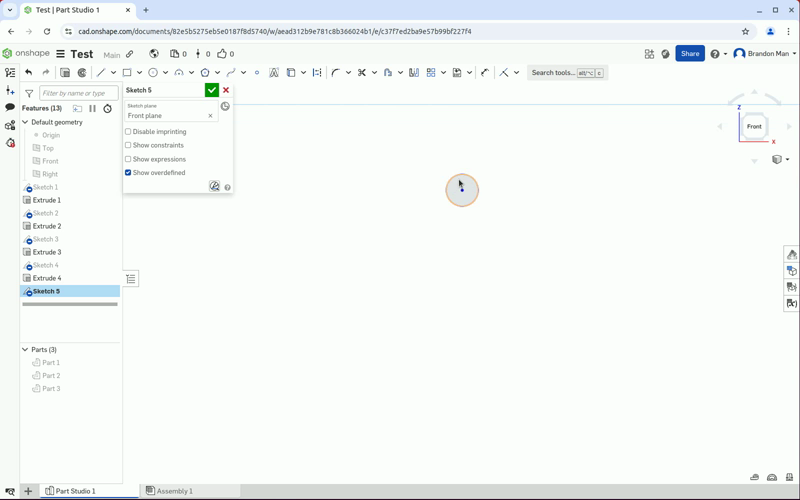
scroll(6)
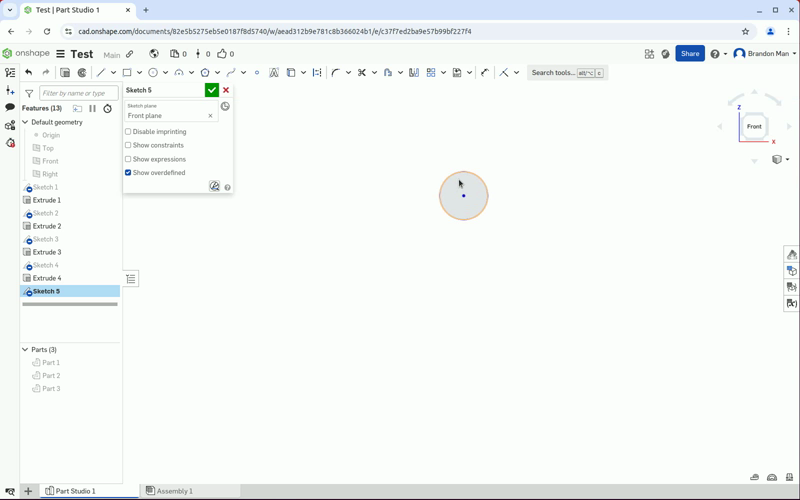
scroll(6)
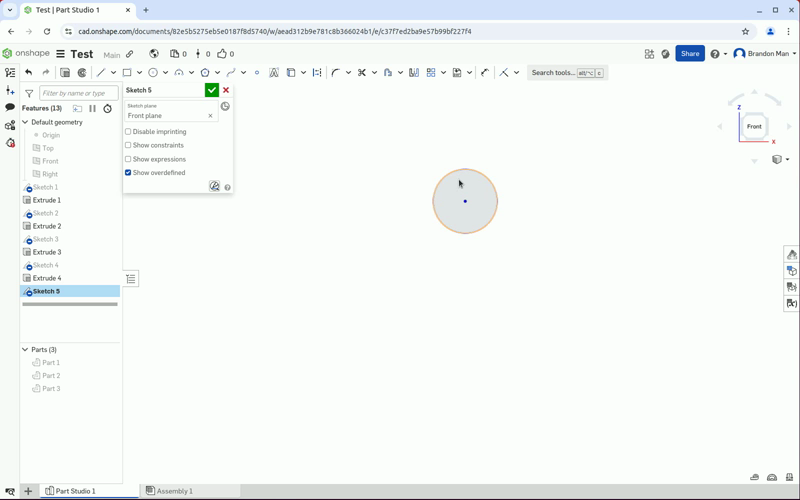
scroll(6)
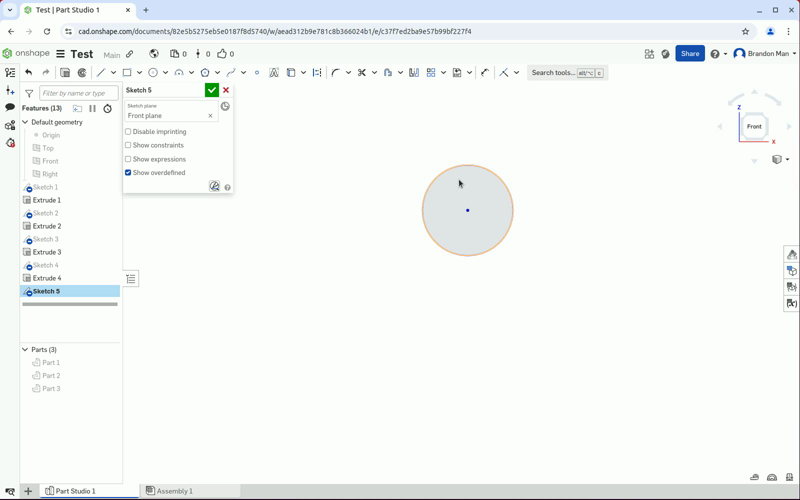
scroll(6)
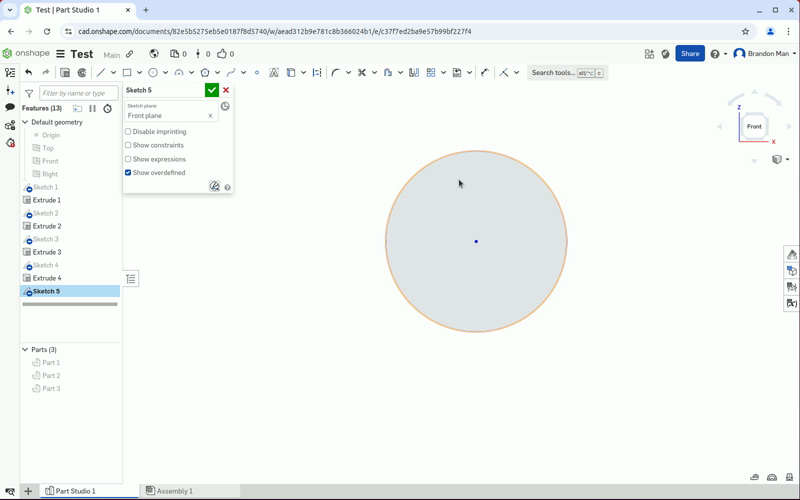
click(459, 179)
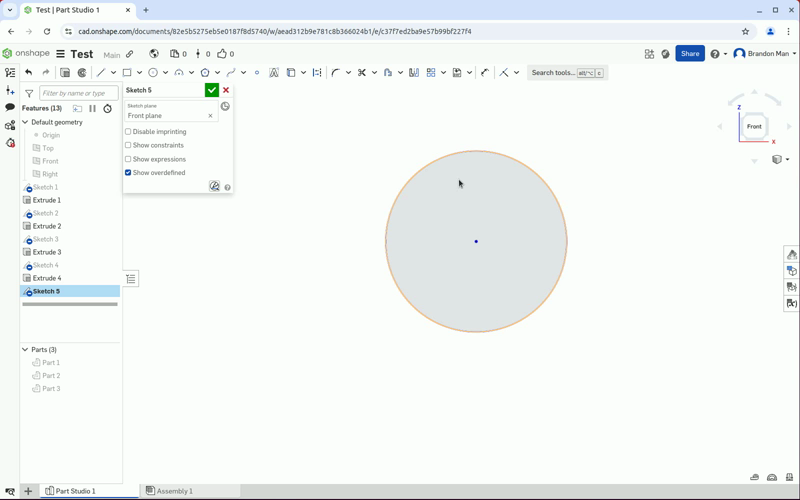
scroll(-6)
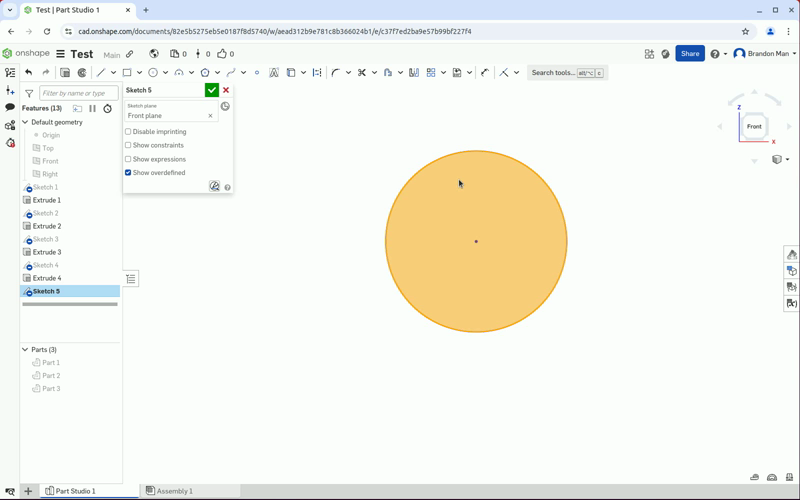
scroll(-6)
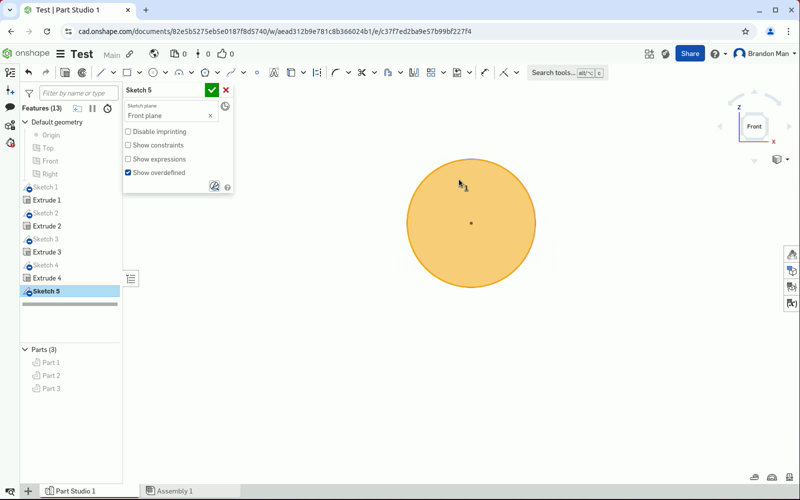
scroll(-6)
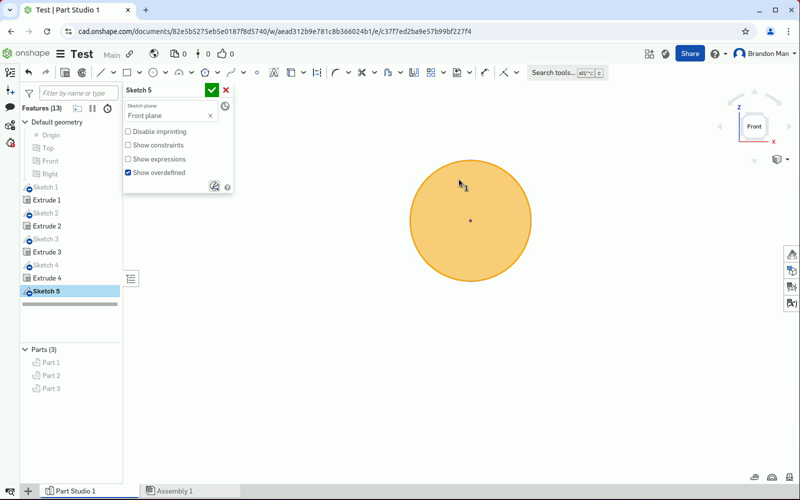
scroll(-6)
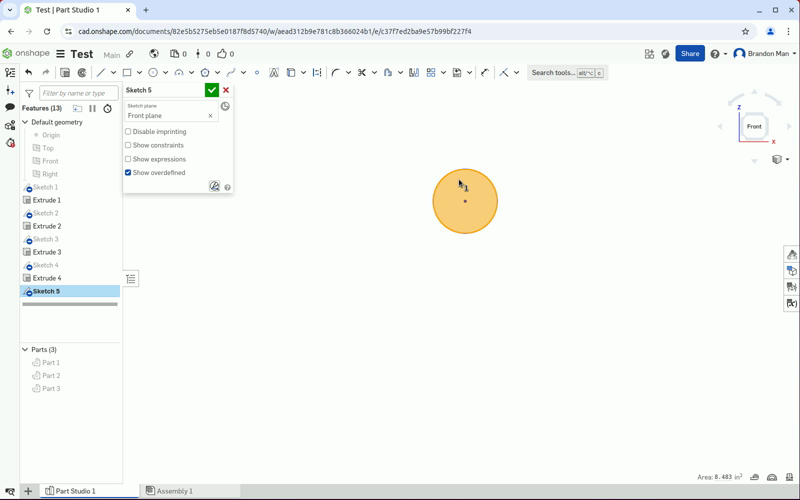
scroll(-6)
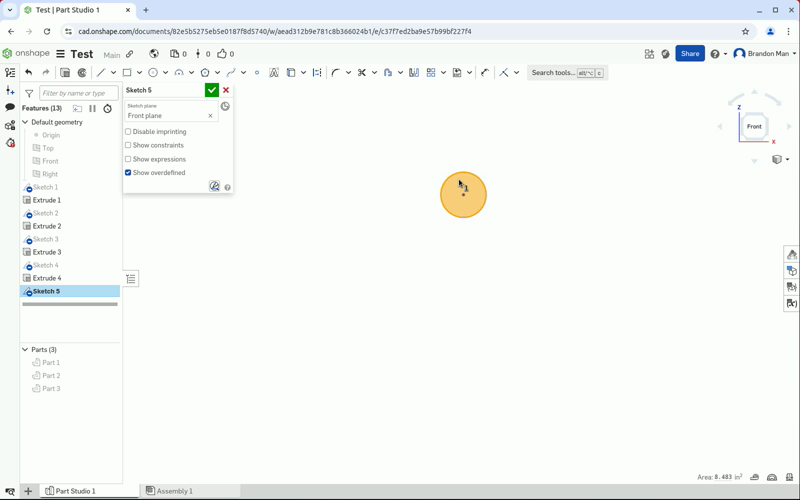
scroll(-6)
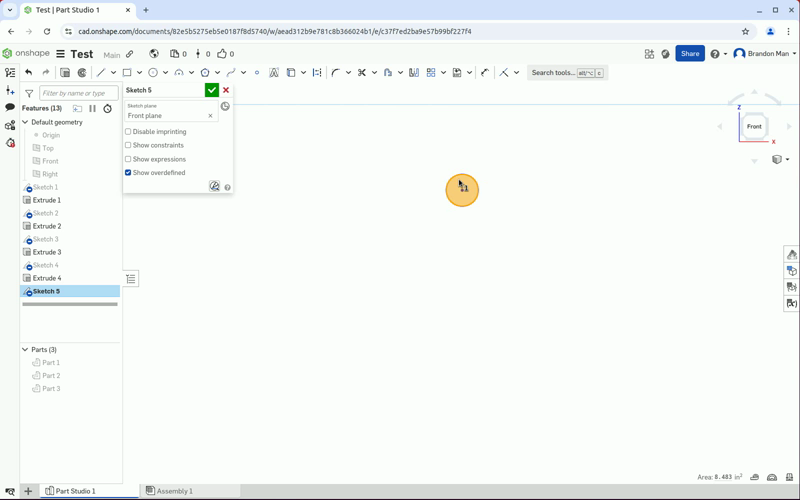
scroll(-6)
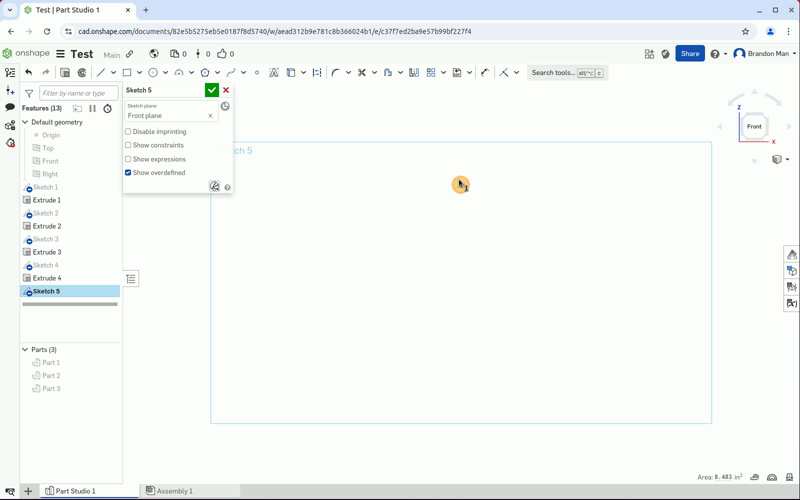
mouse_move(73, 352)
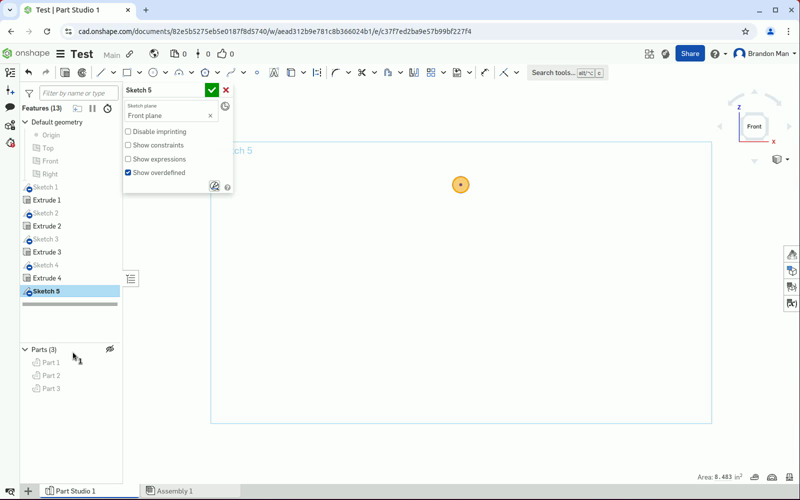
key(shift+y)
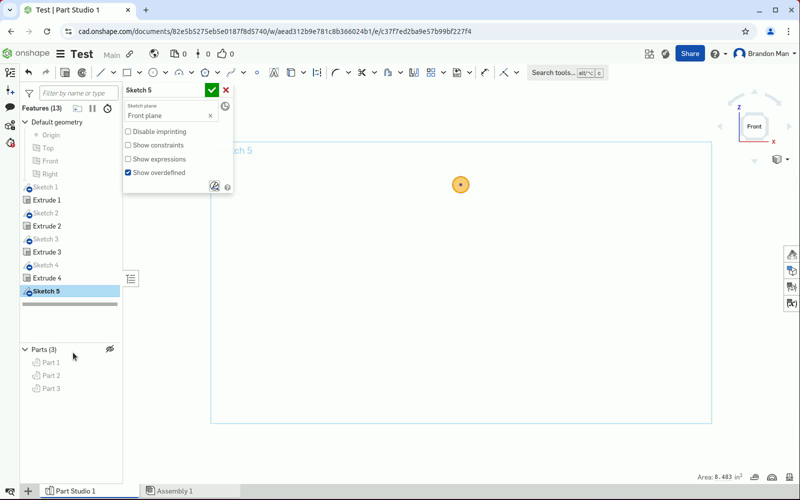
key(shift+e)
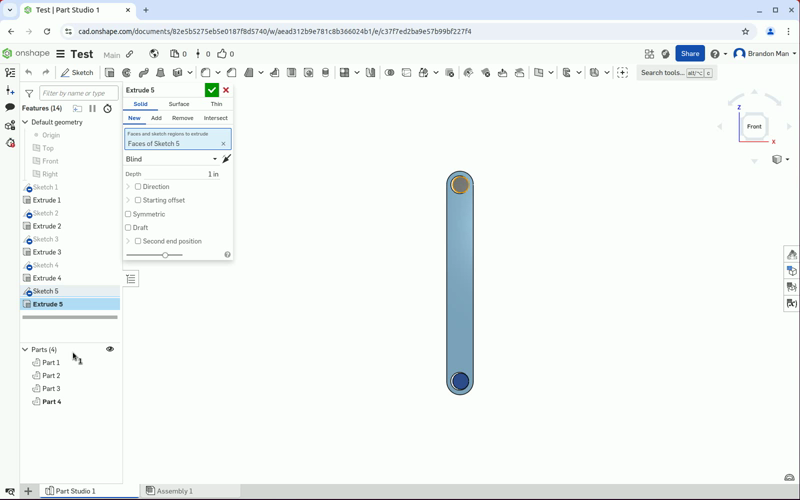
mouse_move(143, 106)
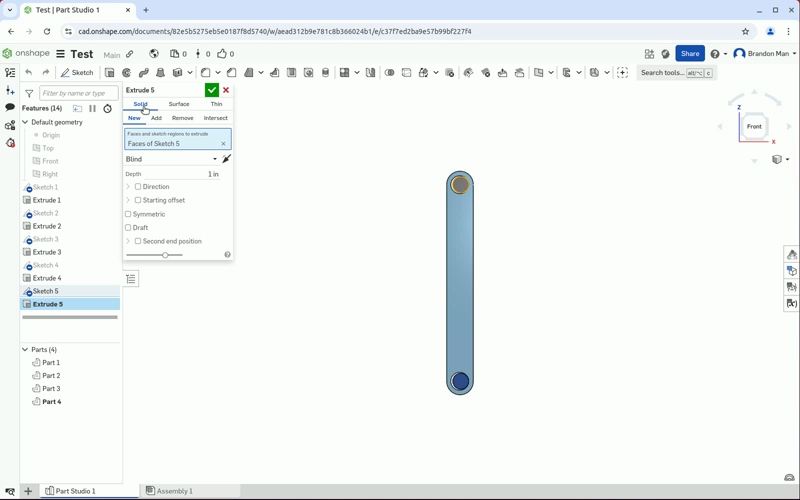
click(143, 106)
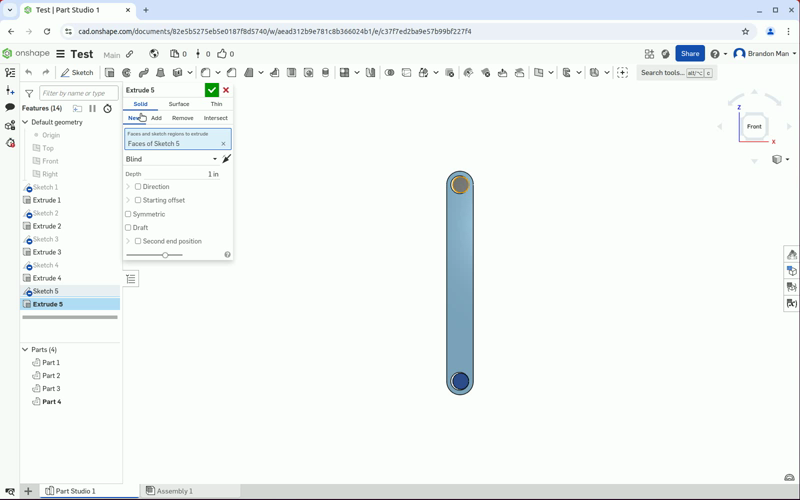
mouse_move(137, 120)
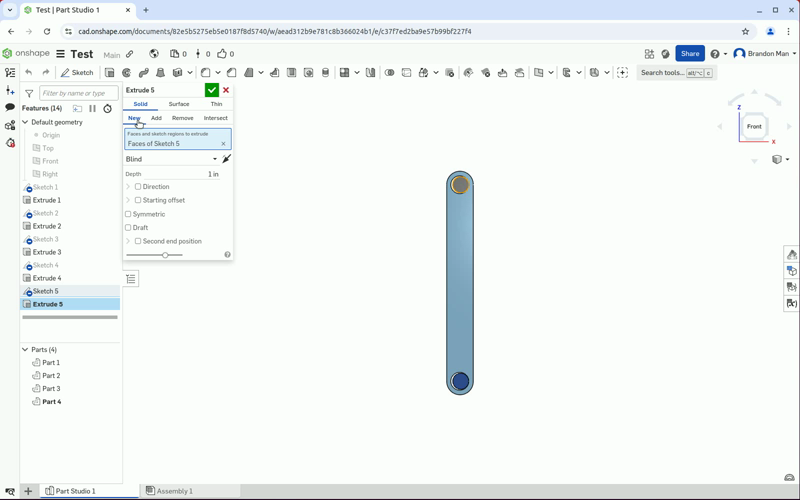
click(137, 120)
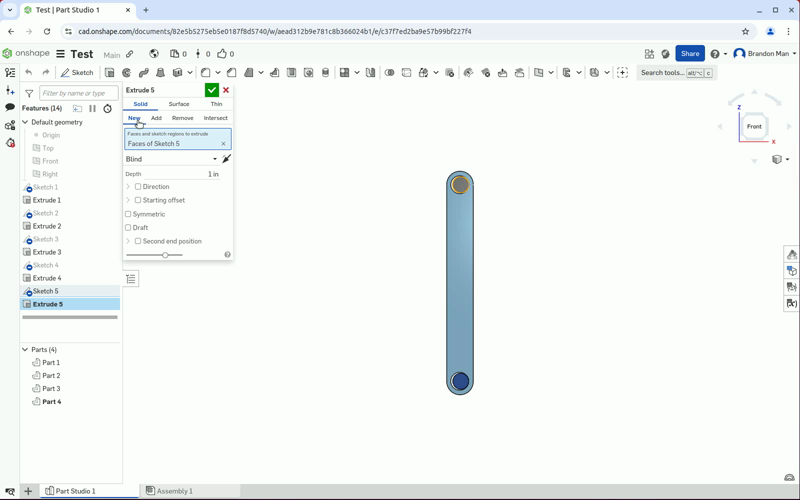
key(tab, 4)
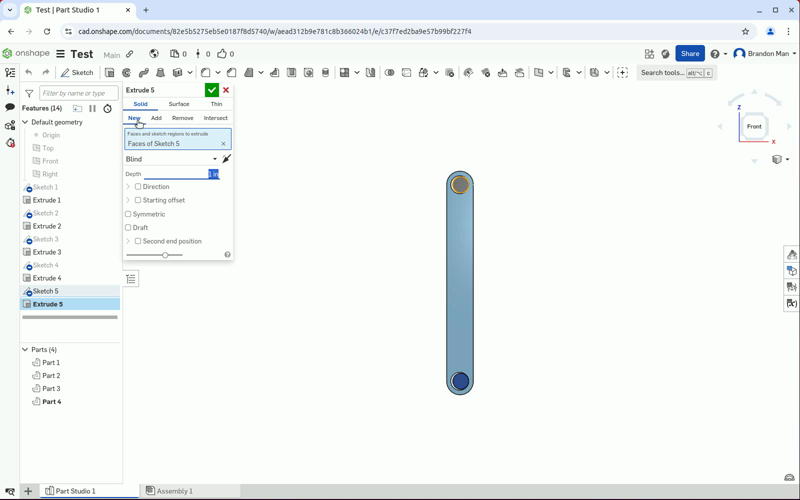
text(-6.981)
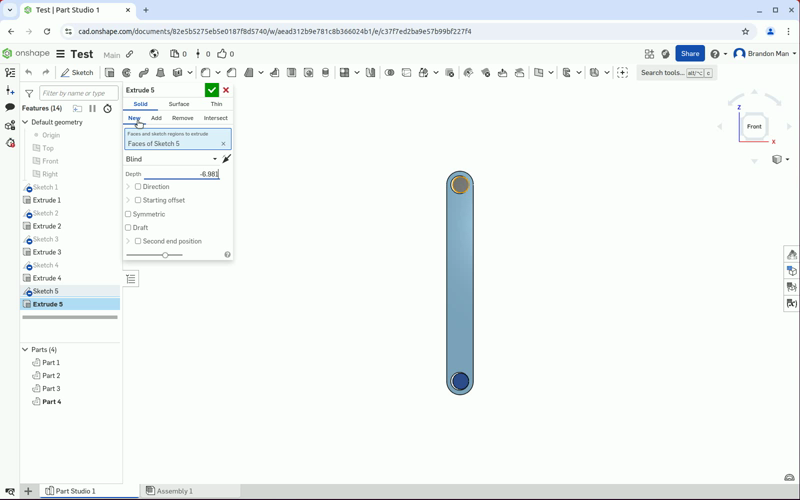
key(enter)
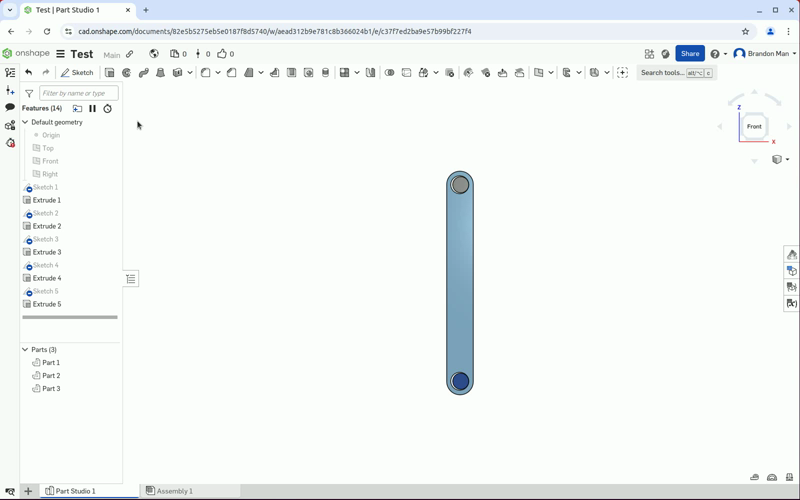
key(shift+h)
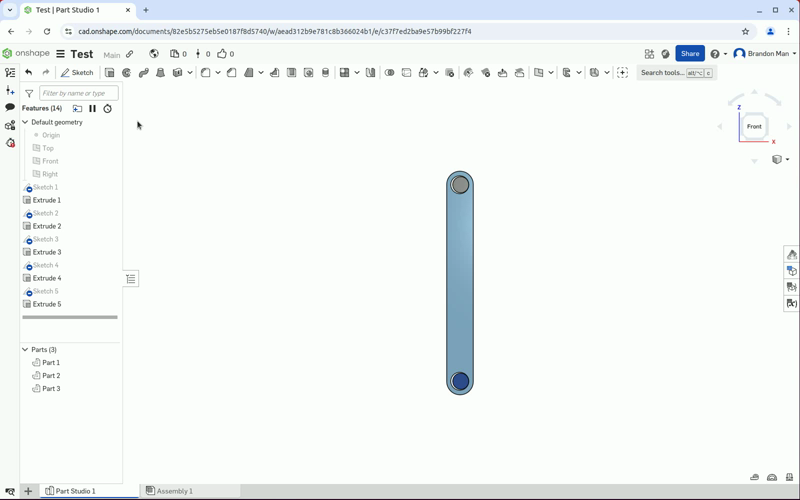
key(shift+h)
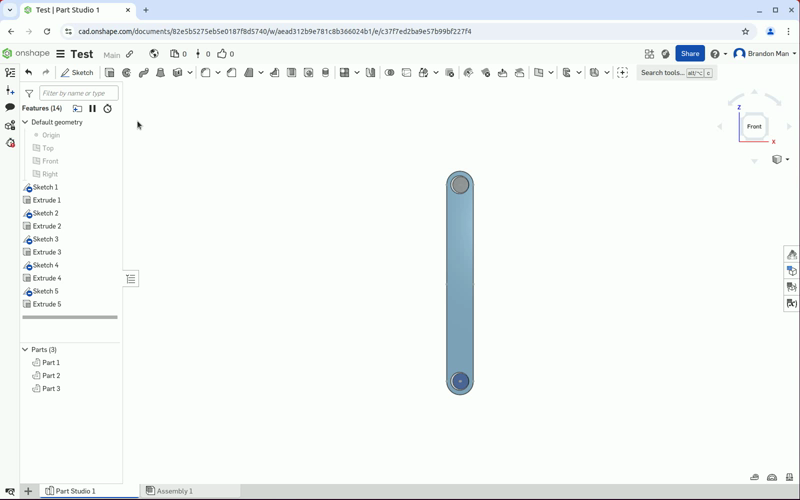
key(shift+7)
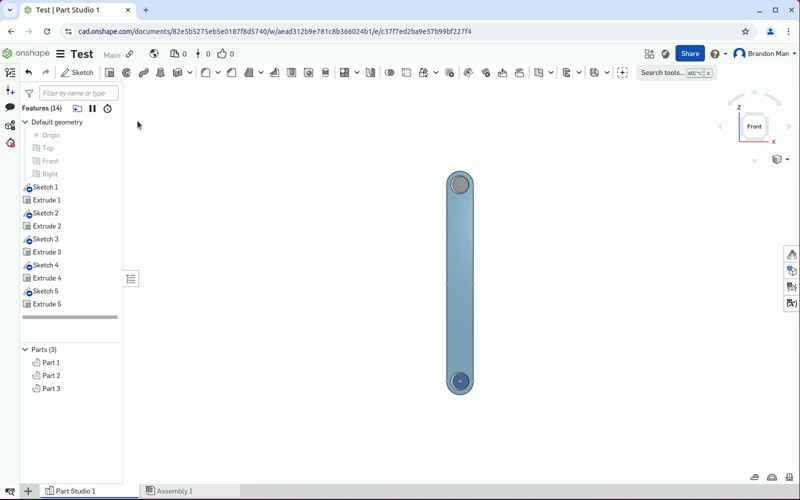
key(left, 2)
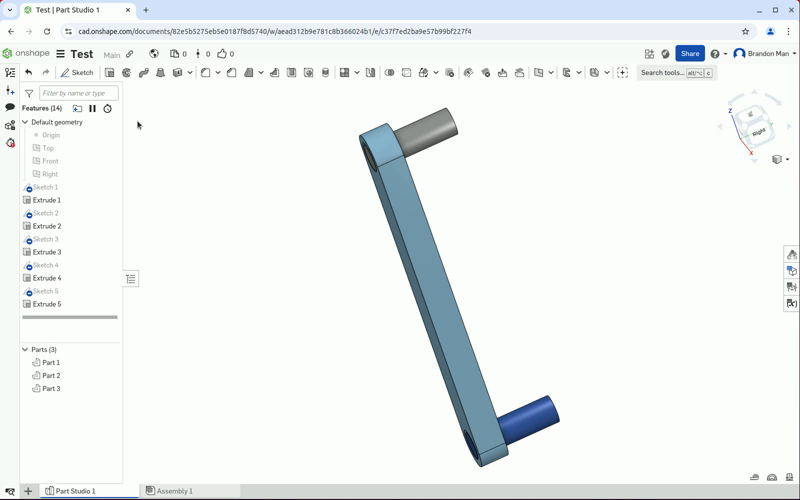
key(down, 2)
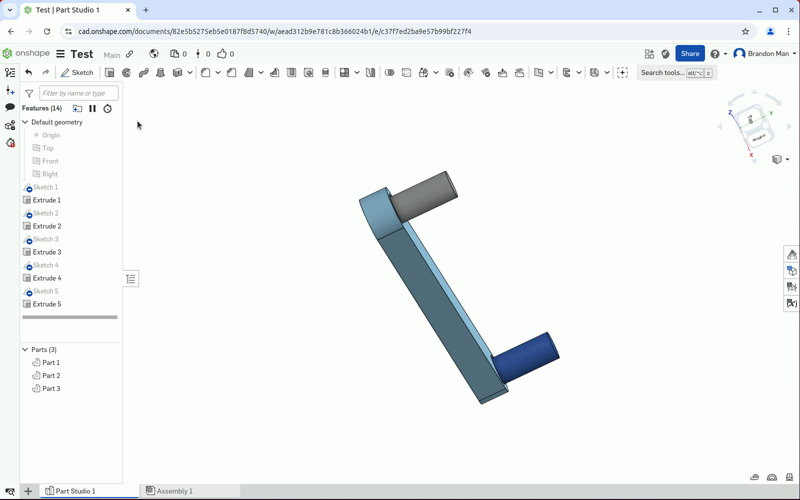
key(up, 2)
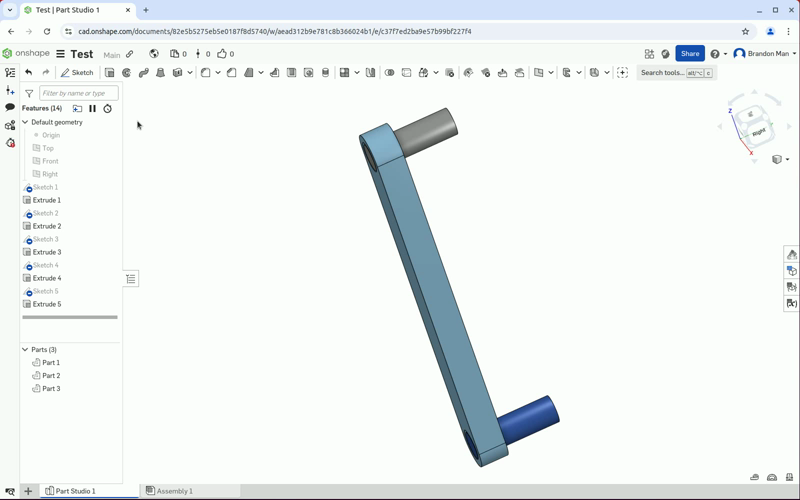
key(right, 2)
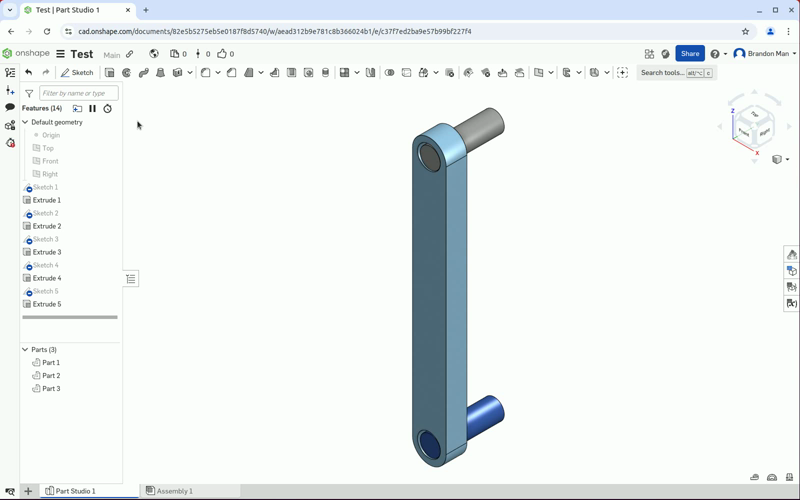
mouse_move(73, 189)
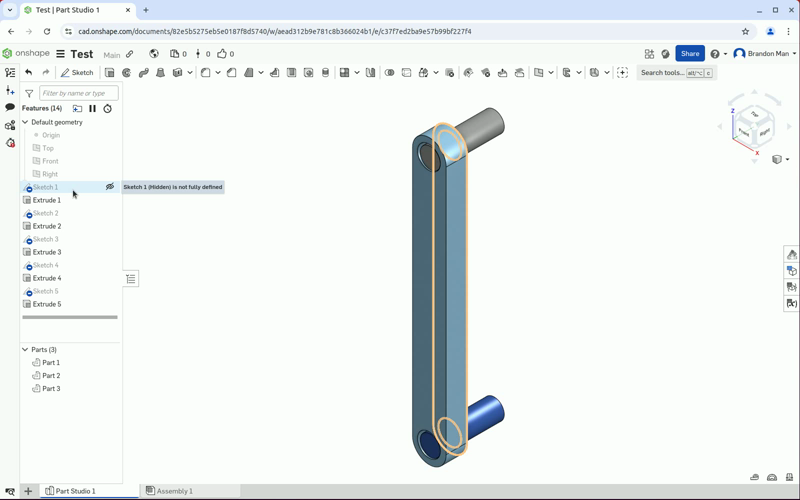
click(73, 189)